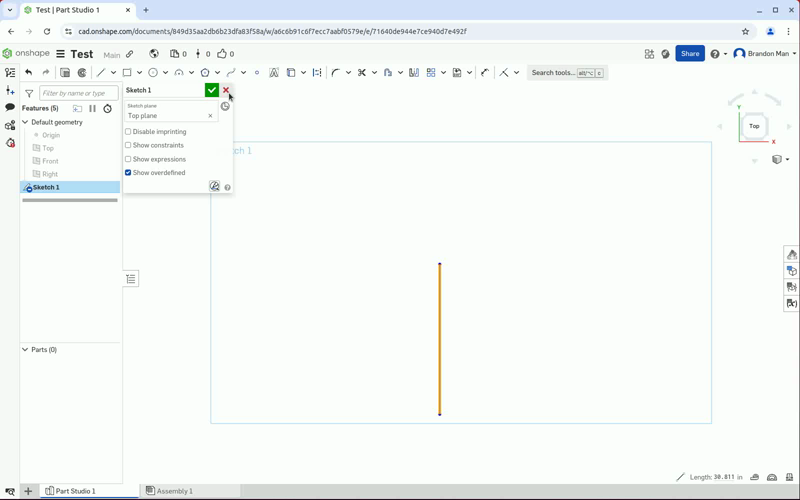
key(shift+h)
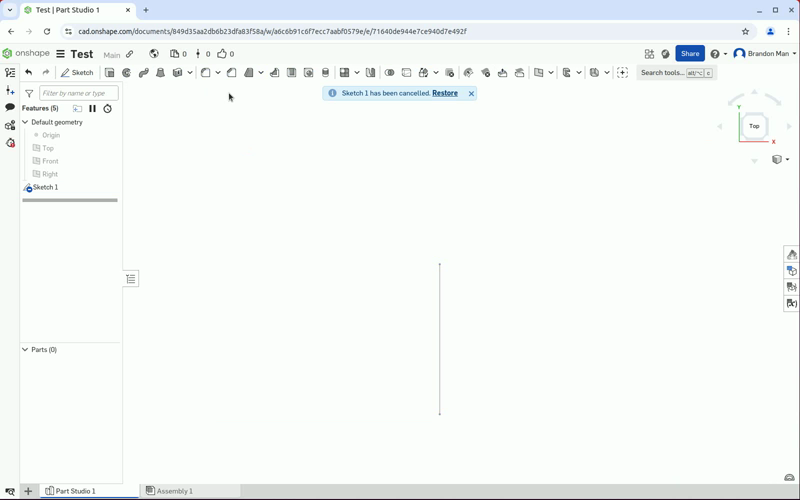
key(shift+s)
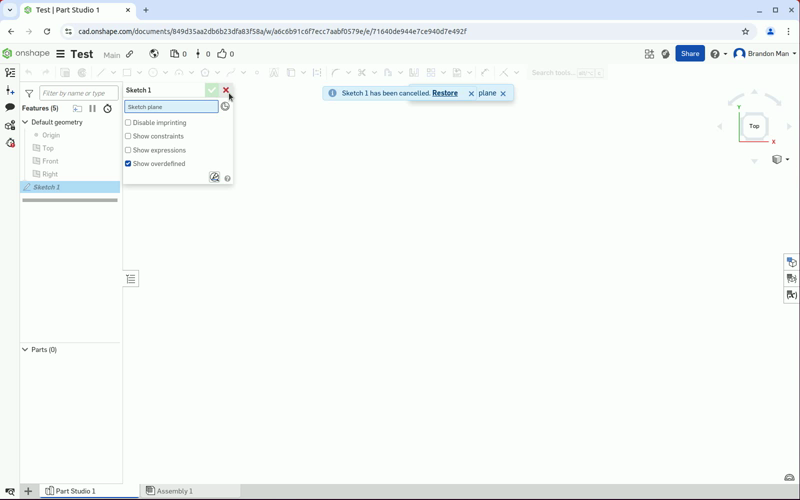
mouse_move(73, 150)
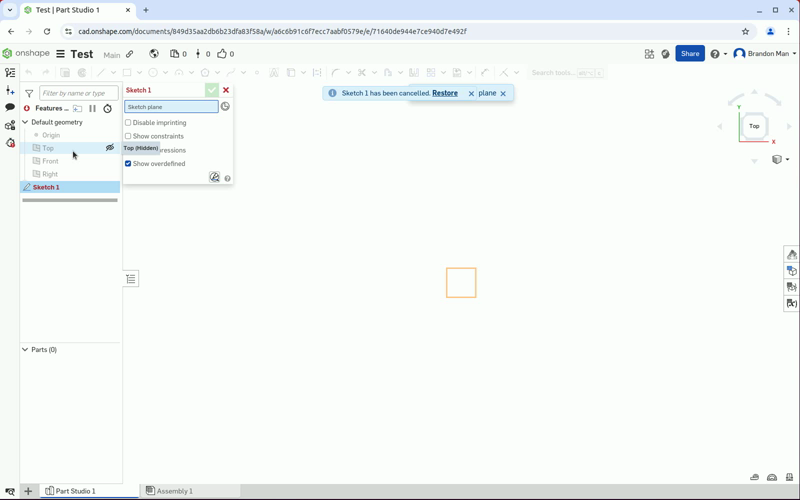
click(73, 150)
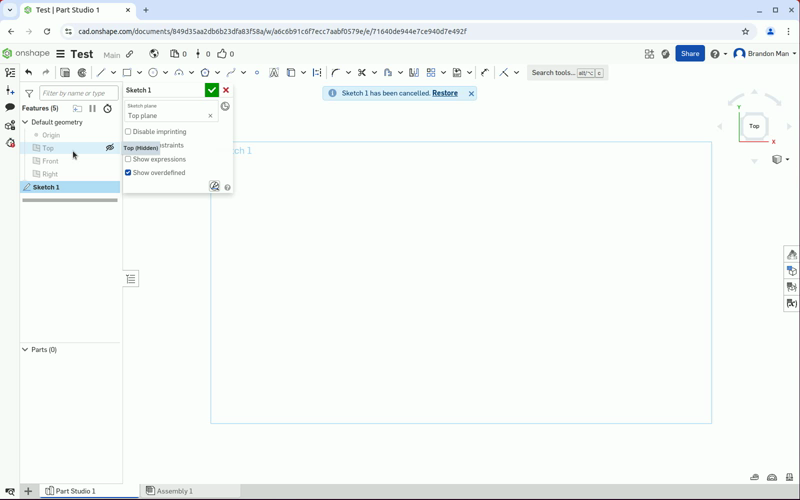
mouse_move(73, 352)
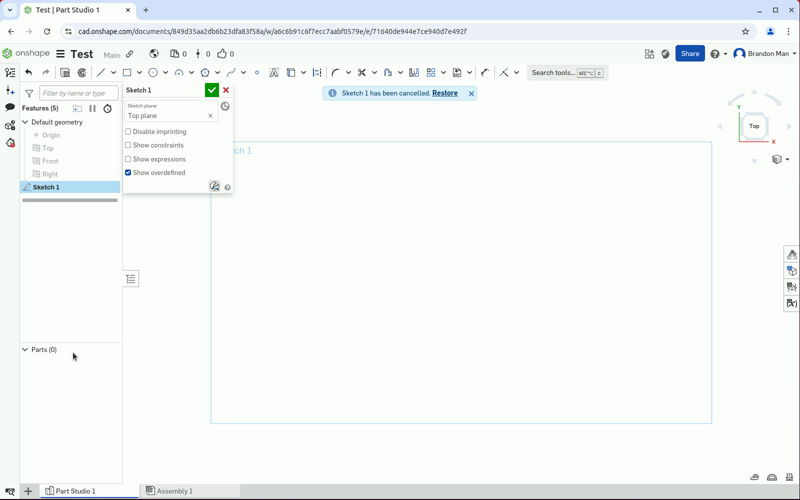
key(y)
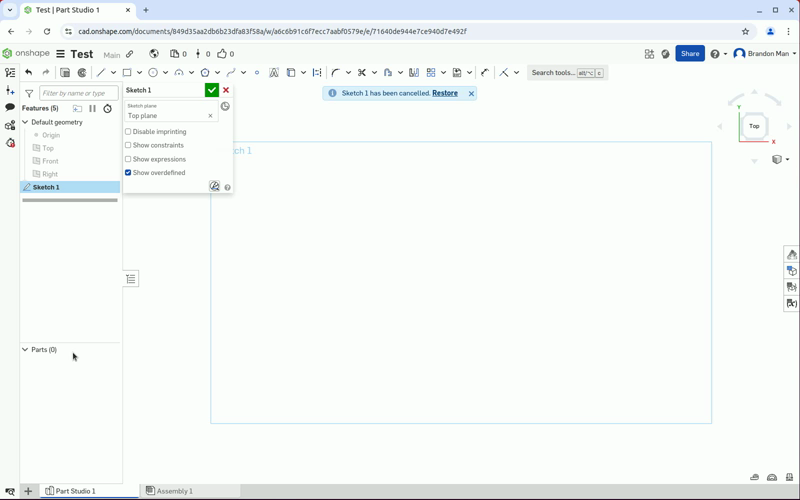
key(l)
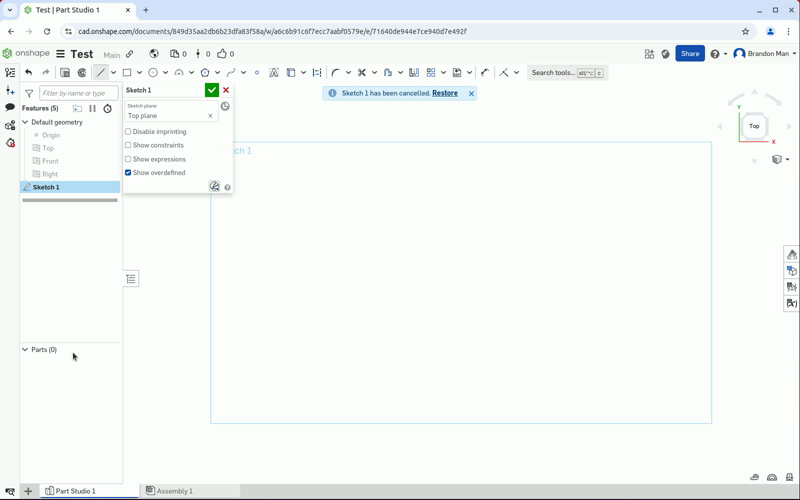
key_down(shift)
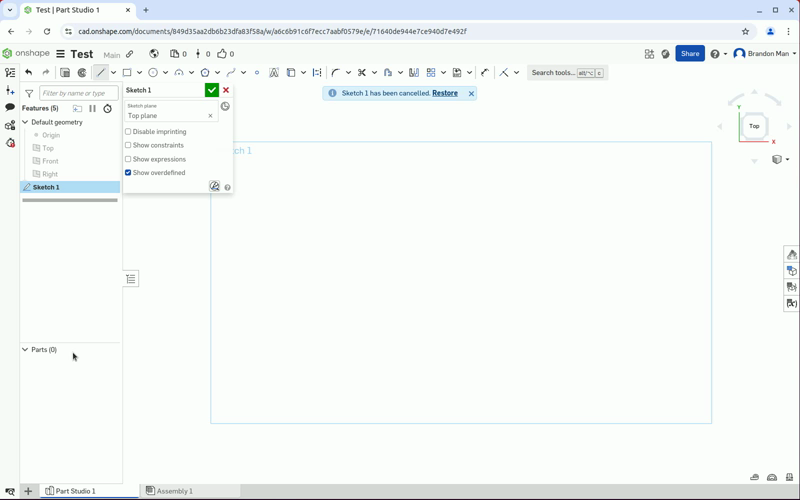
mouse_move(357, 387)
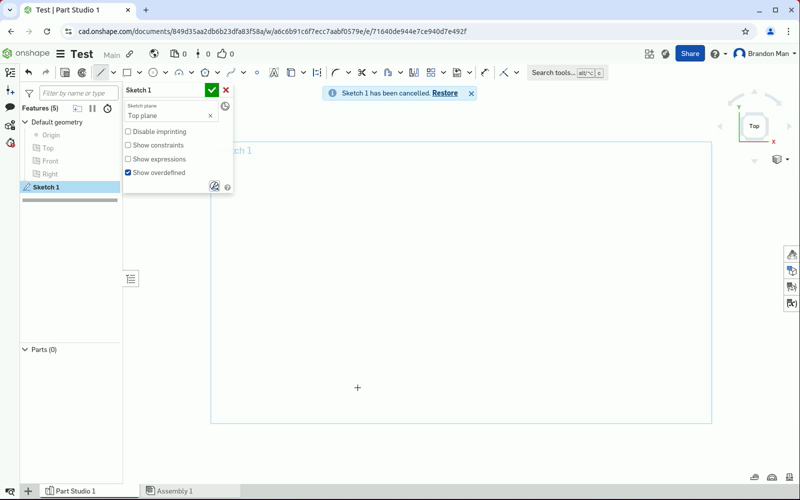
click(357, 387)
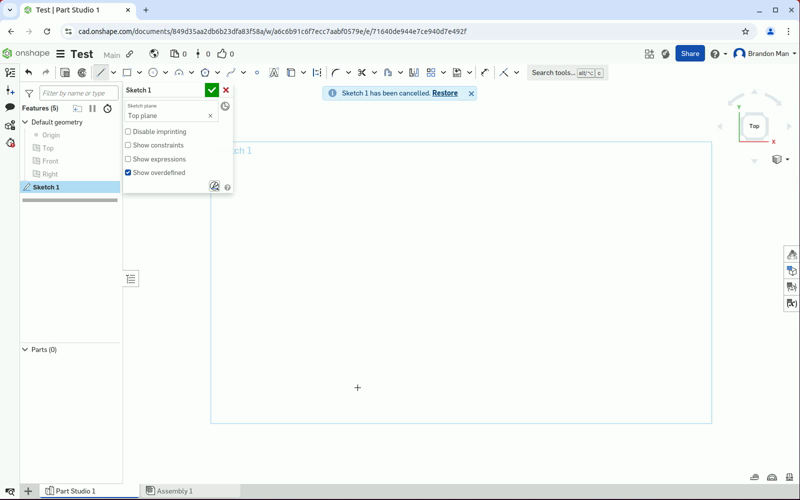
key_up(shift)
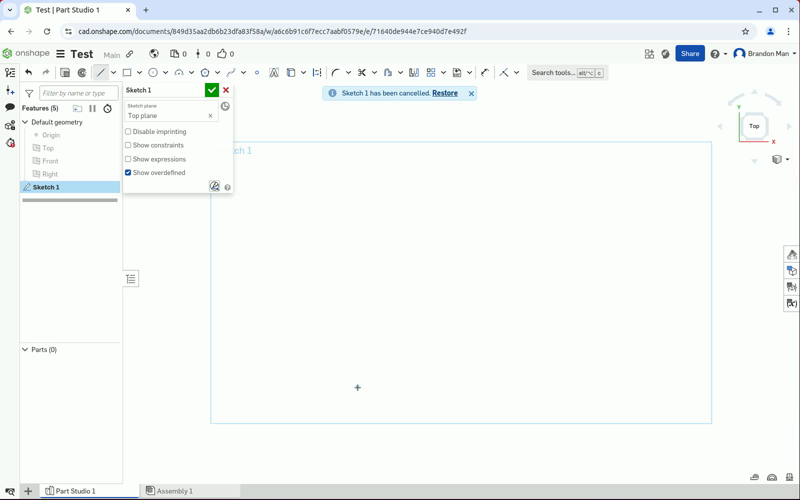
key_down(shift)
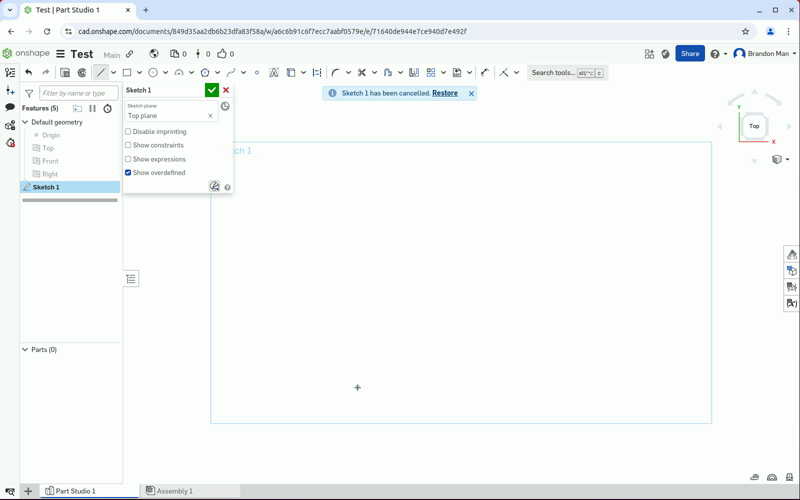
mouse_move(562, 387)
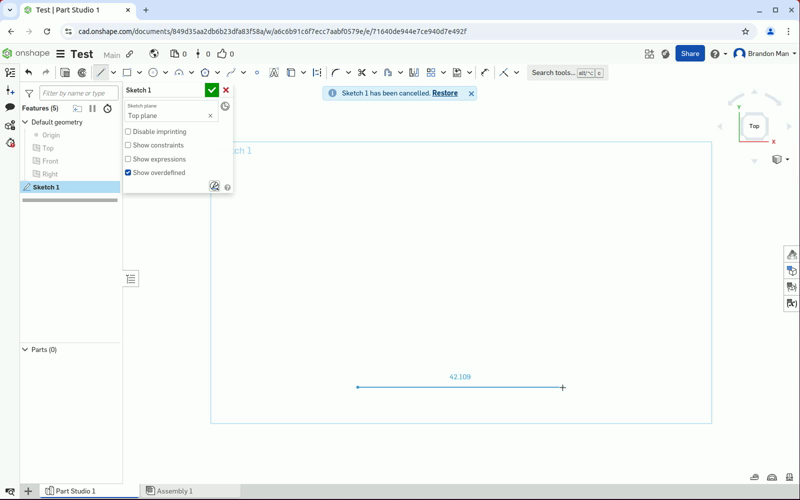
click(562, 387)
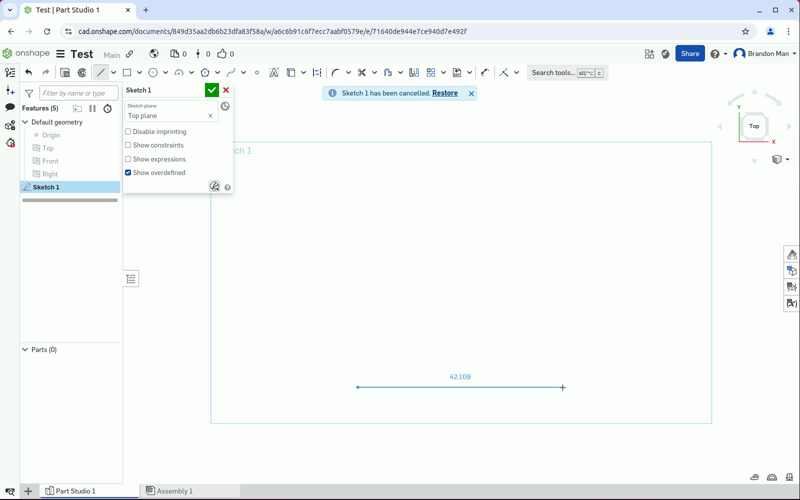
key_up(shift)
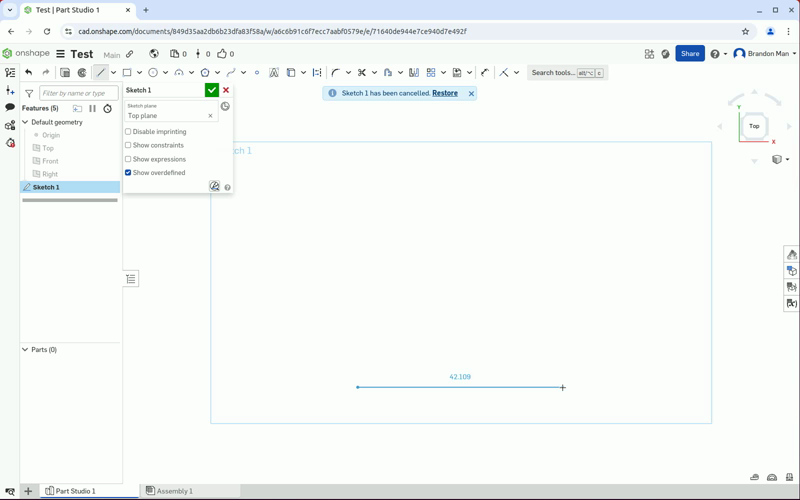
key_down(shift)
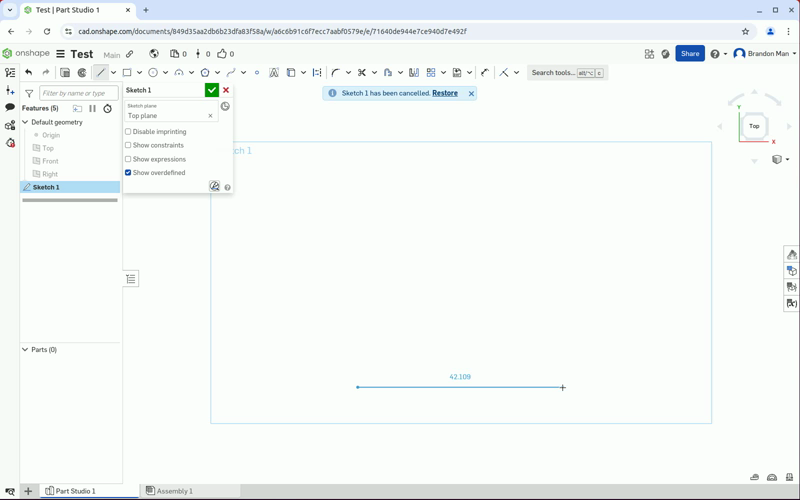
mouse_move(562, 272)
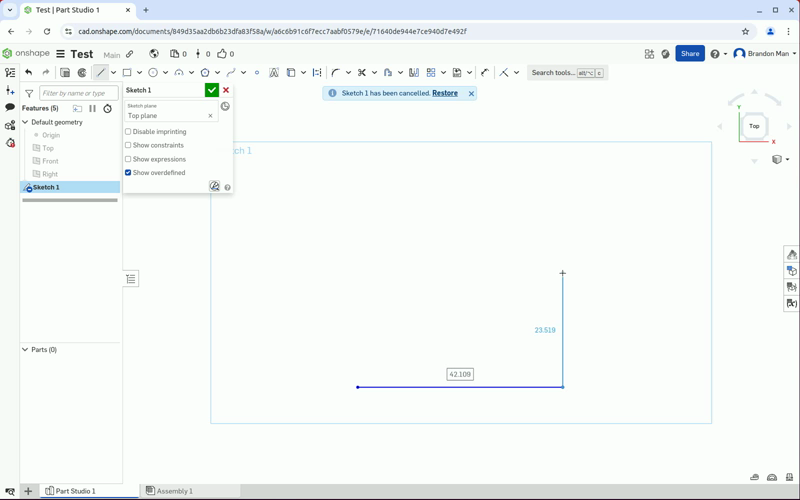
click(562, 272)
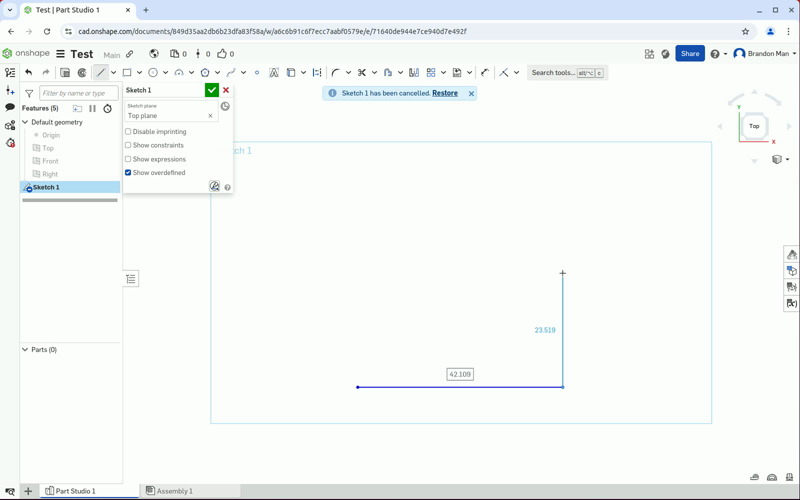
key_up(shift)
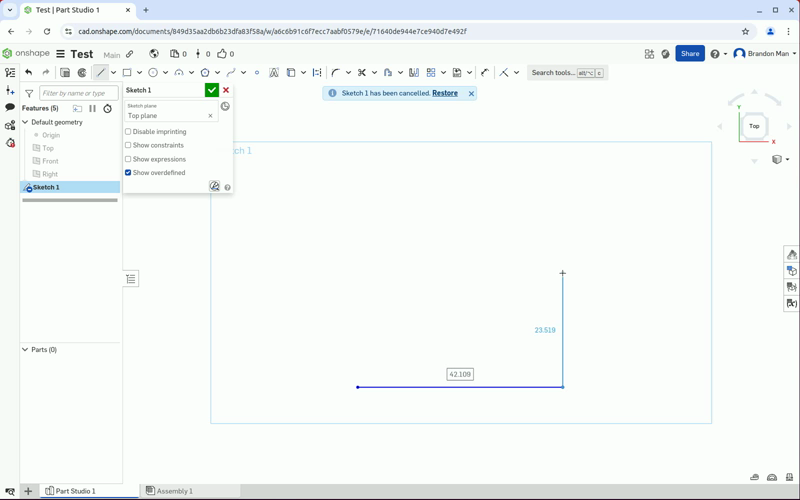
key_down(shift)
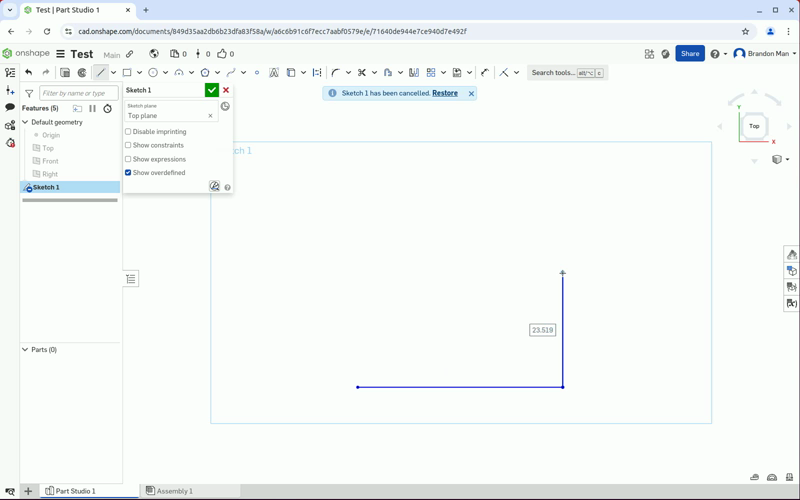
mouse_move(589, 272)
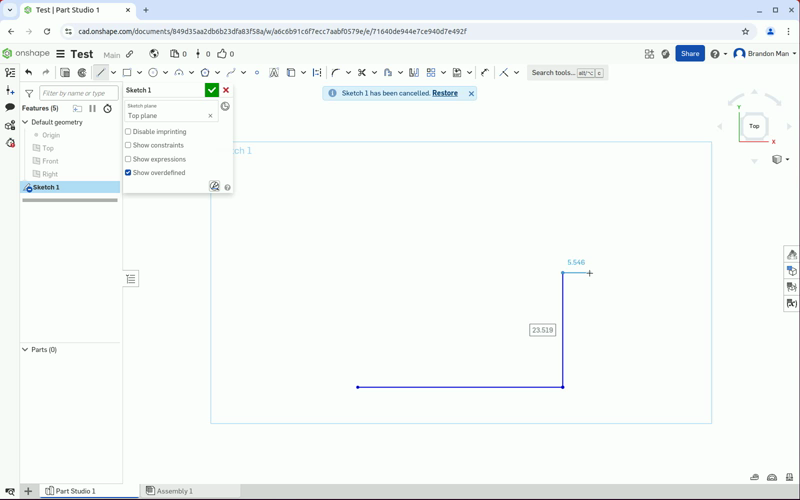
mouse_move(556, 272)
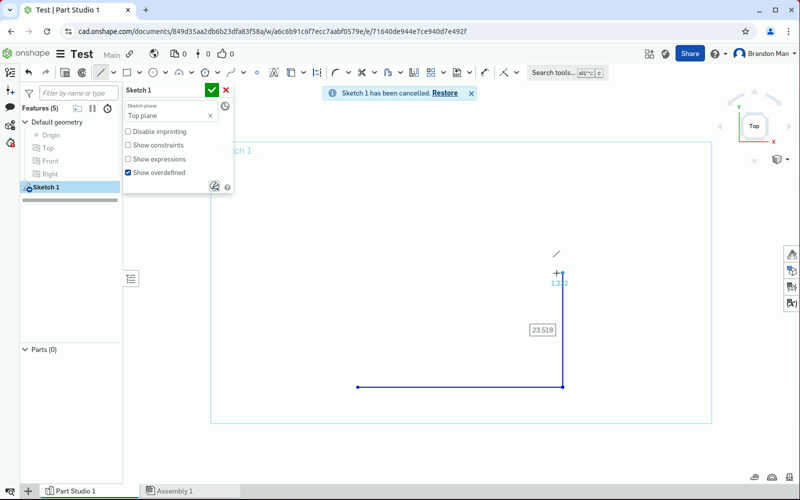
scroll(6)
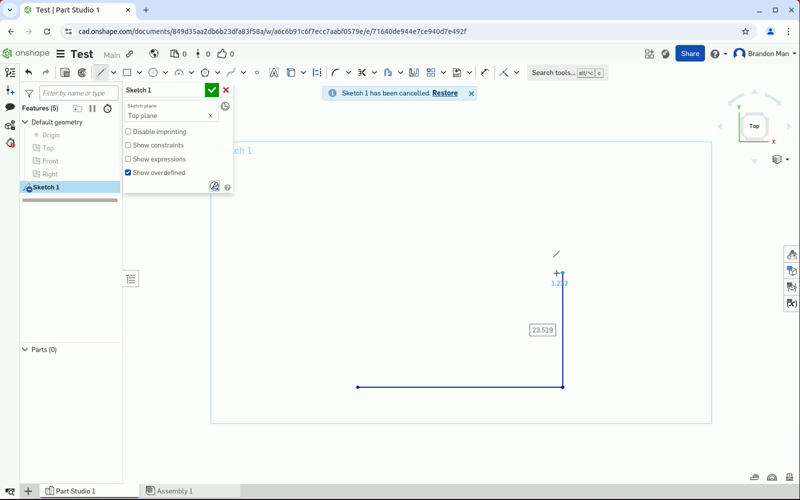
scroll(6)
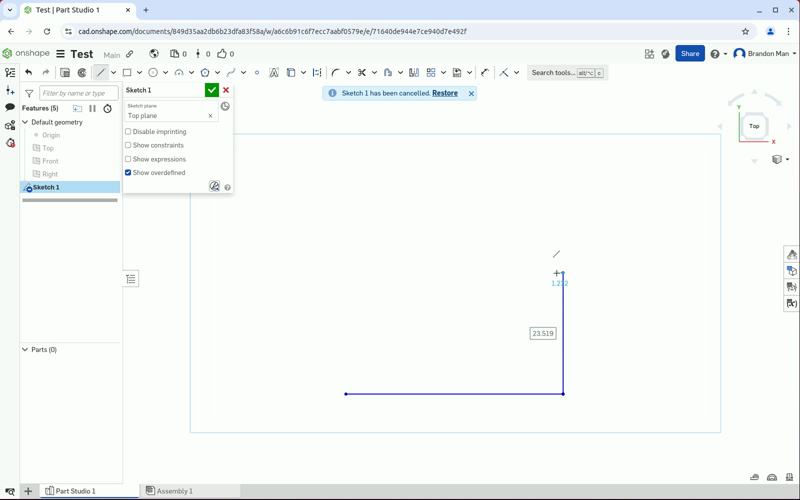
scroll(6)
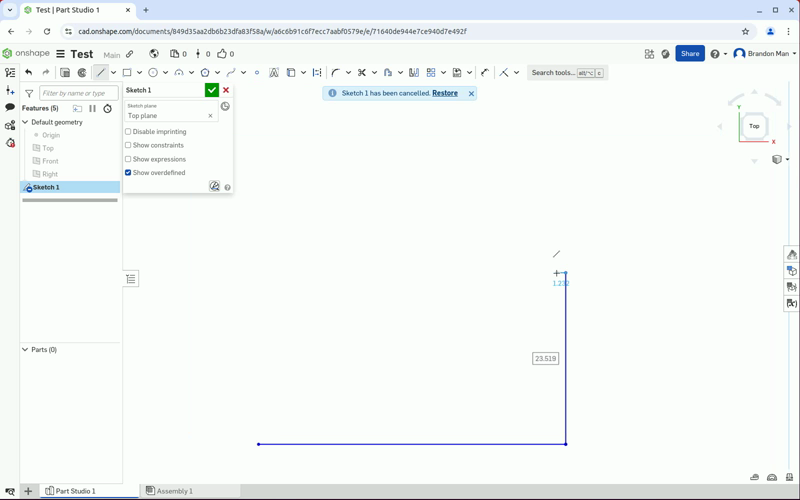
scroll(6)
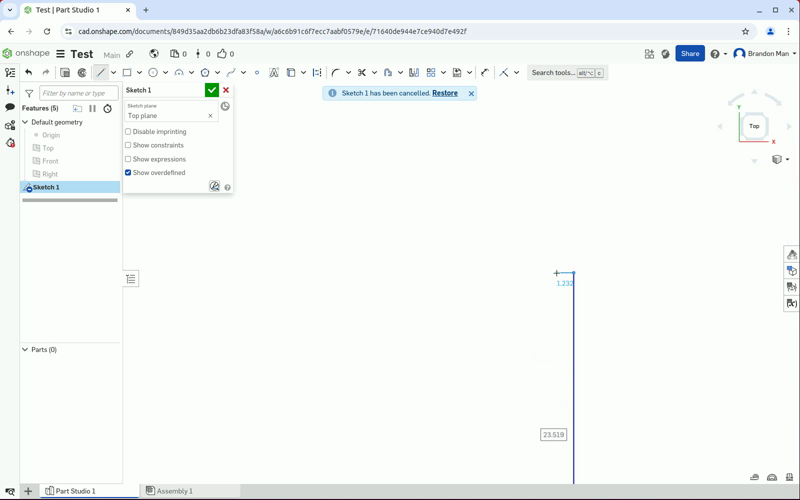
scroll(6)
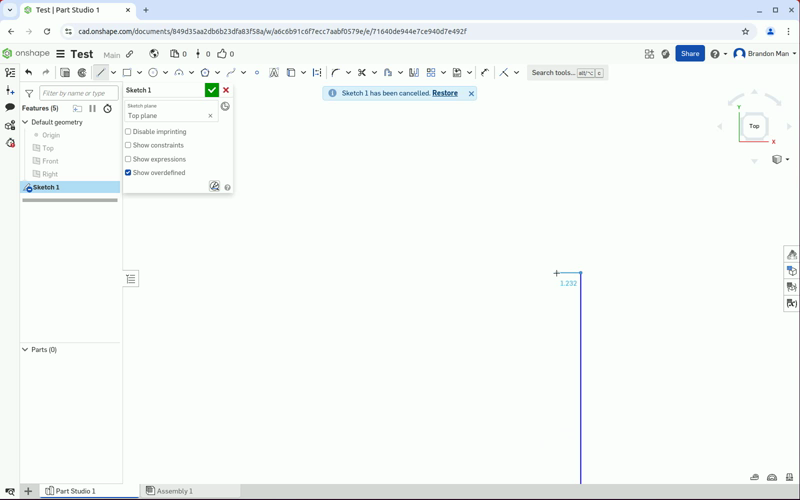
scroll(6)
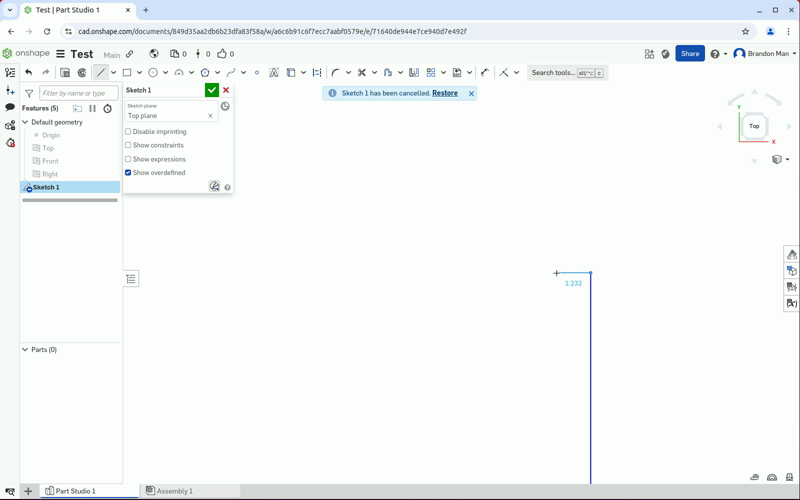
scroll(6)
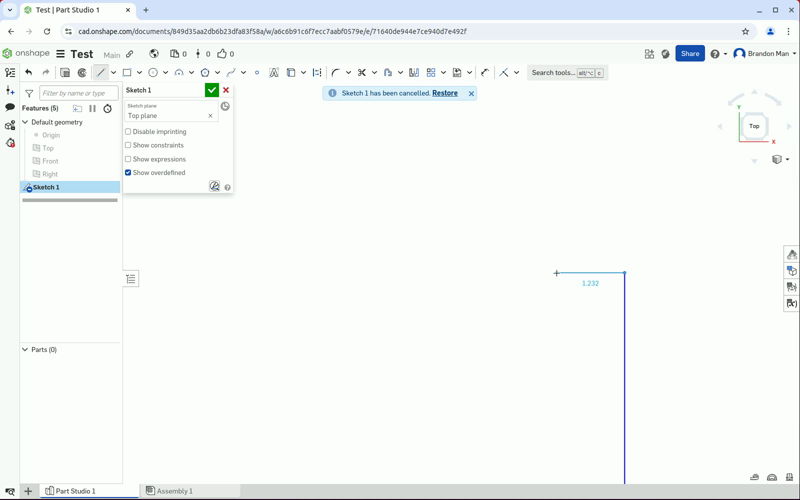
click(556, 272)
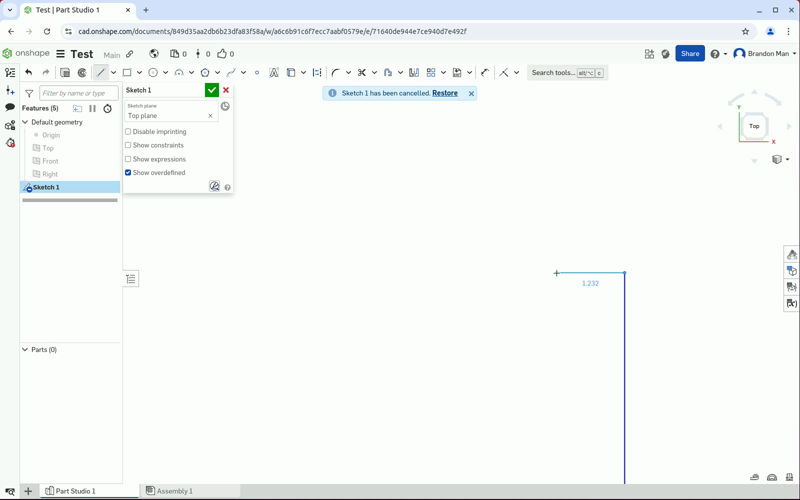
scroll(-6)
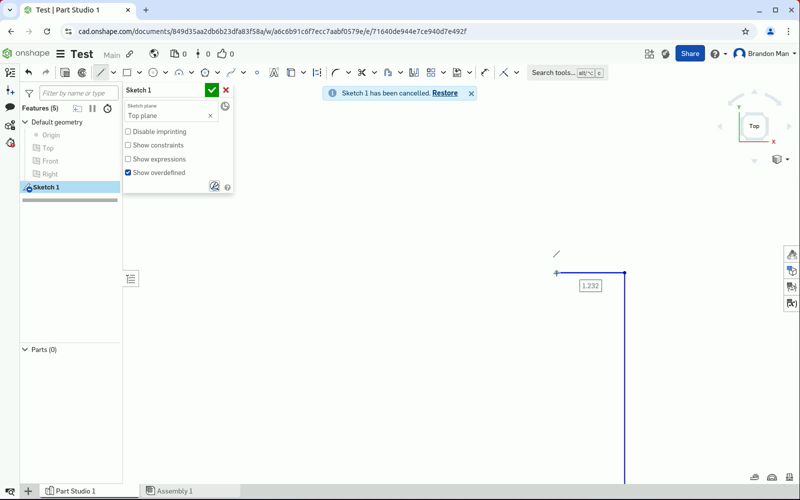
scroll(-6)
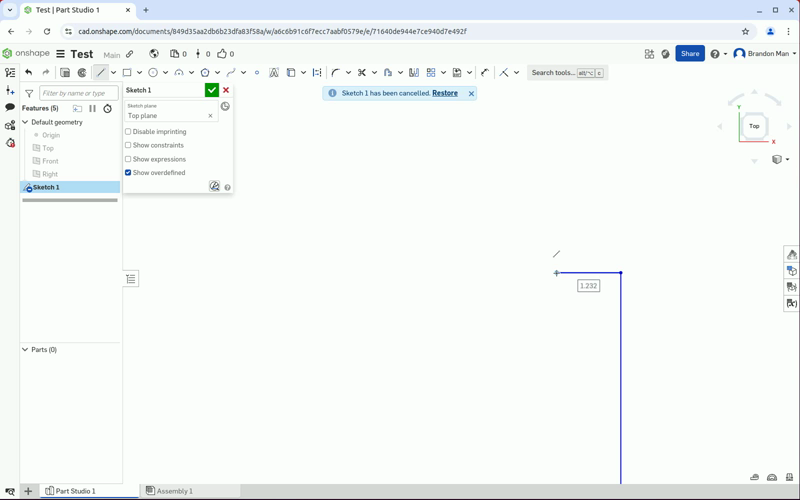
scroll(-6)
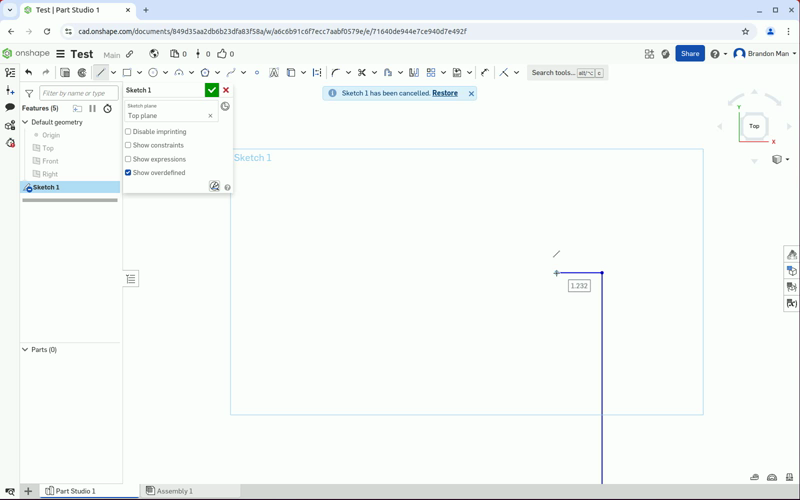
scroll(-6)
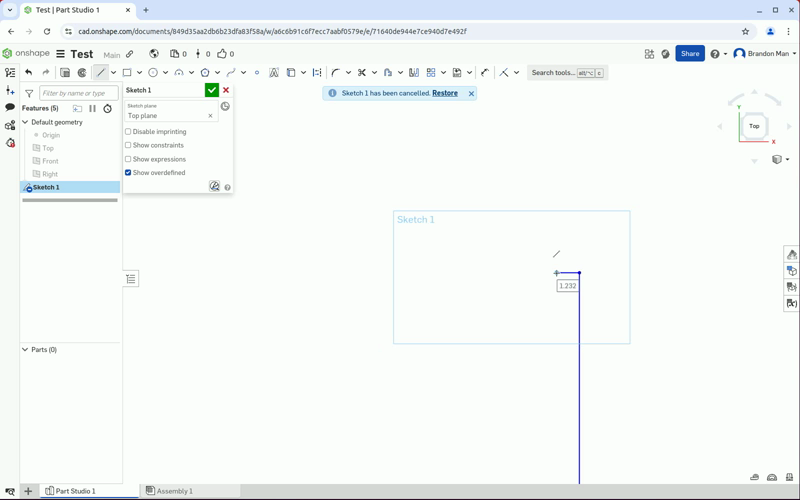
scroll(-6)
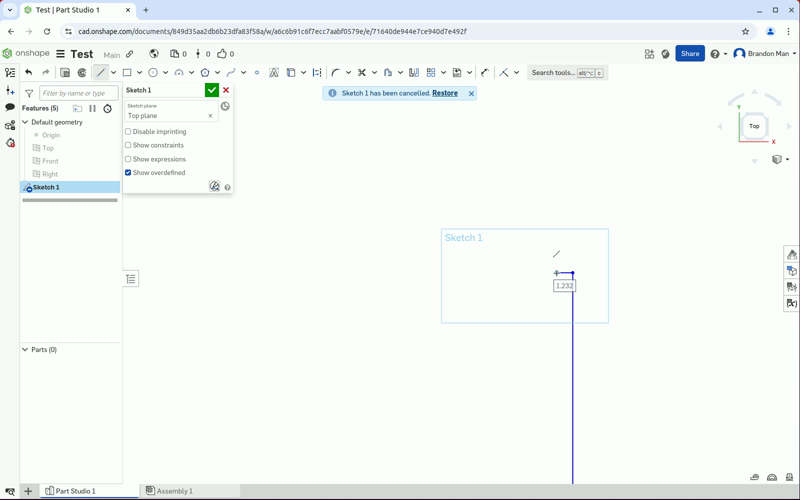
scroll(-6)
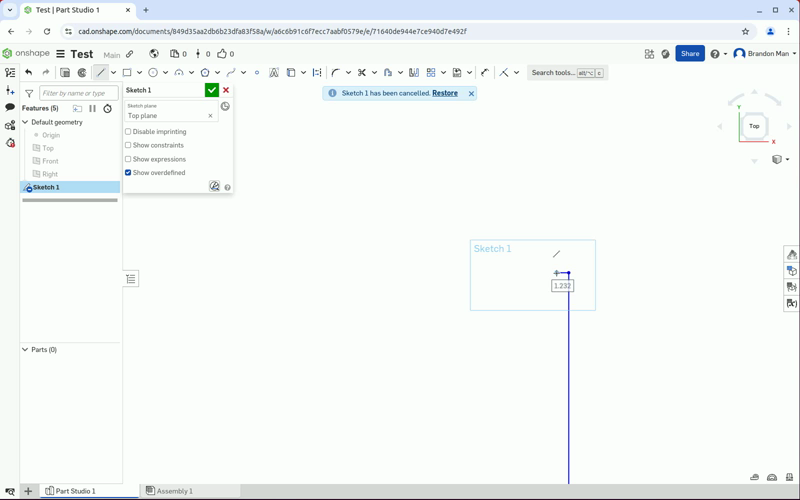
scroll(-6)
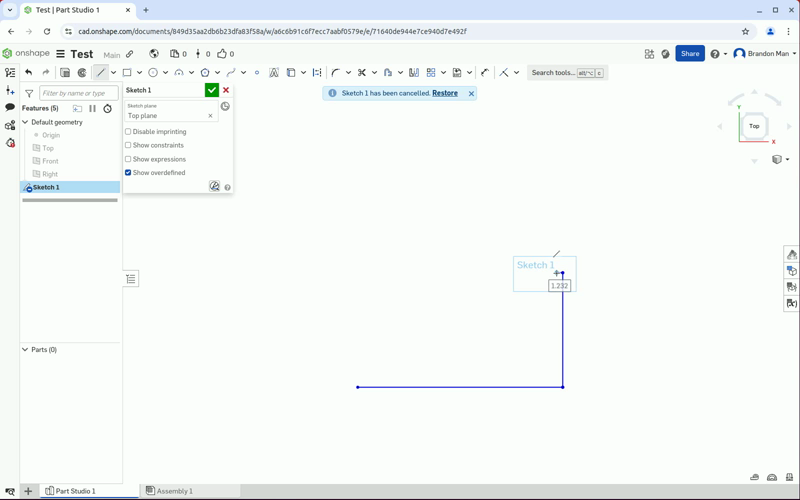
key_up(shift)
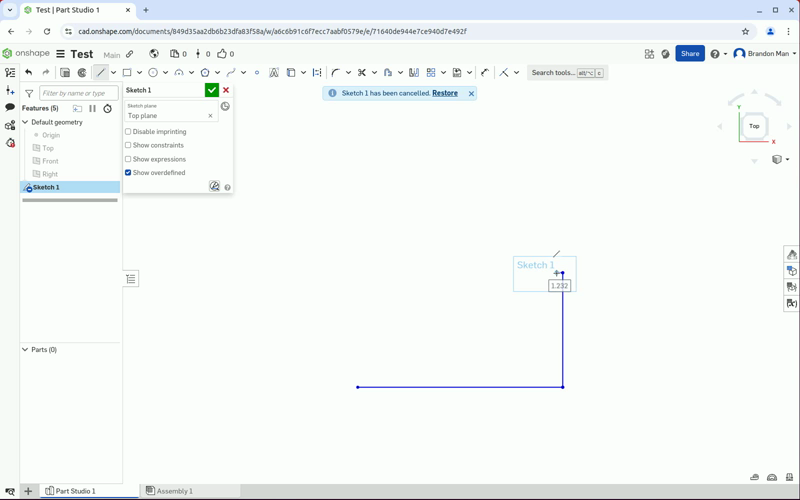
key_down(shift)
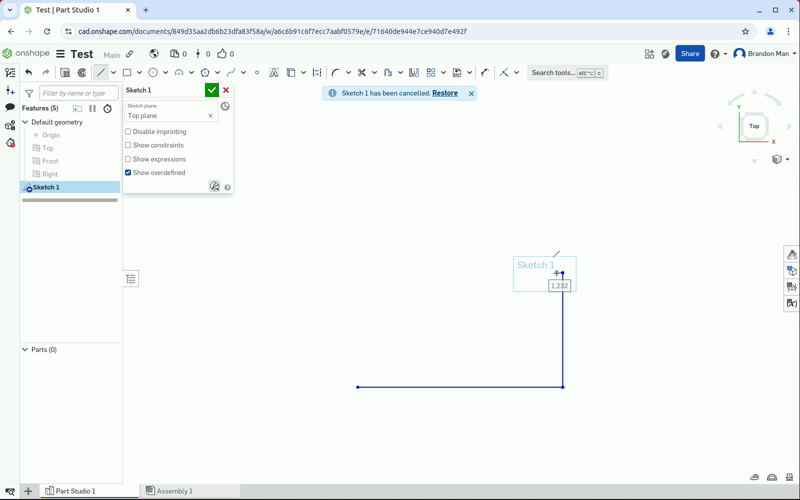
mouse_move(556, 380)
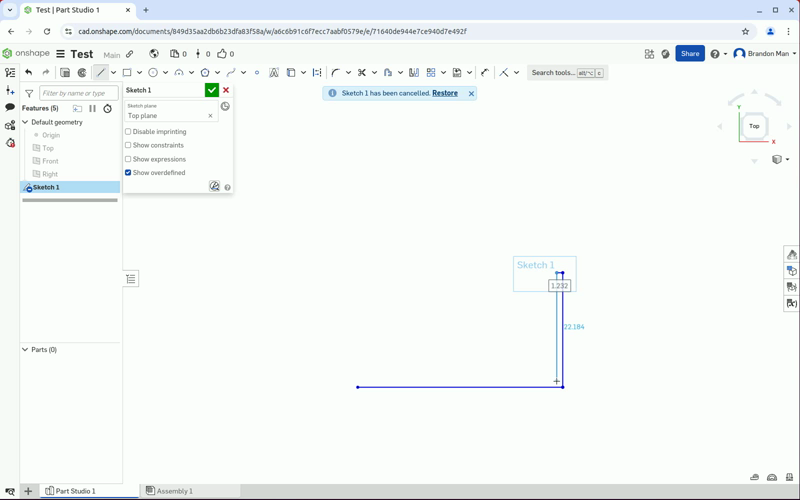
click(556, 380)
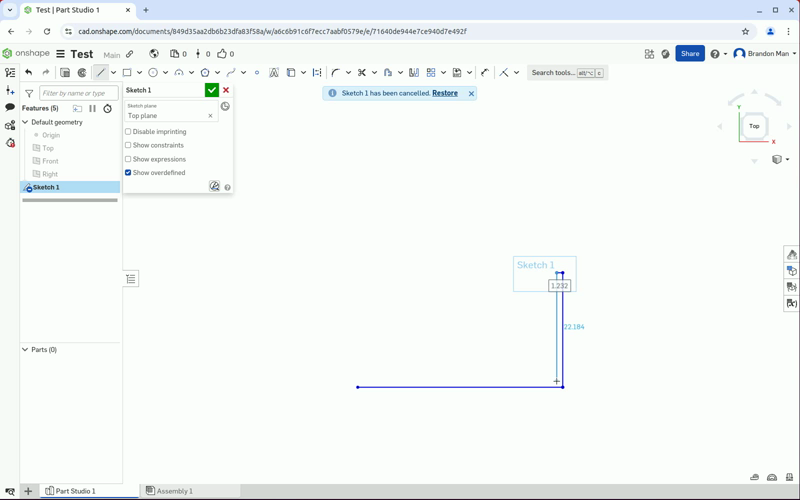
key_up(shift)
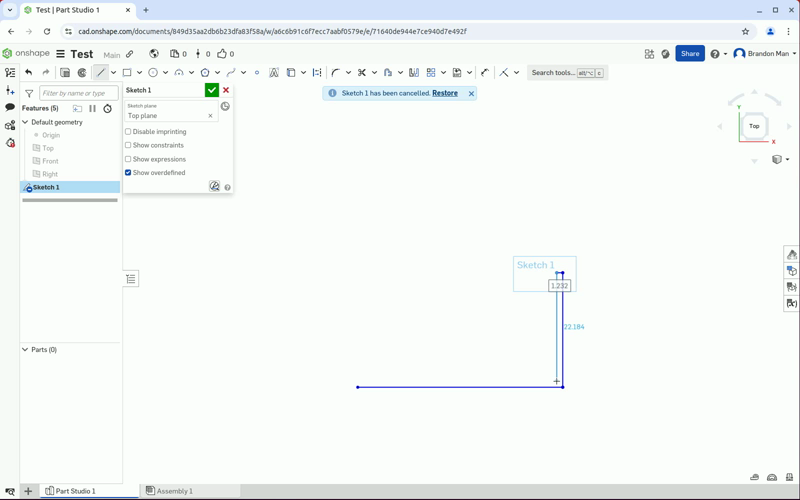
key_down(shift)
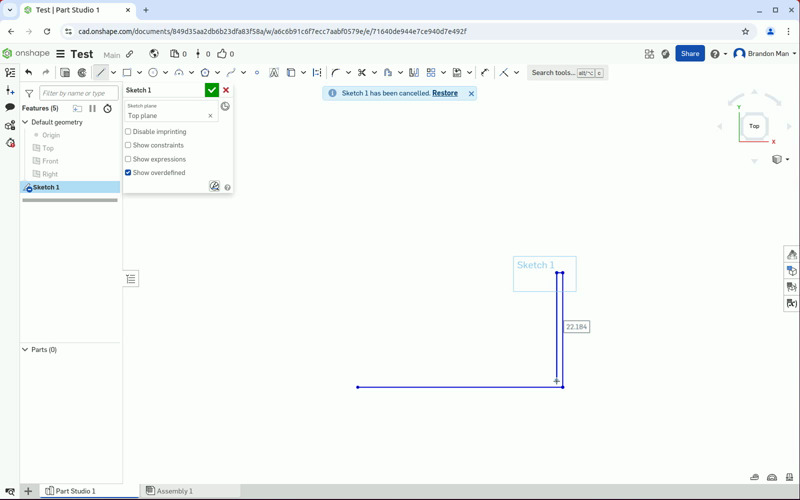
mouse_move(364, 380)
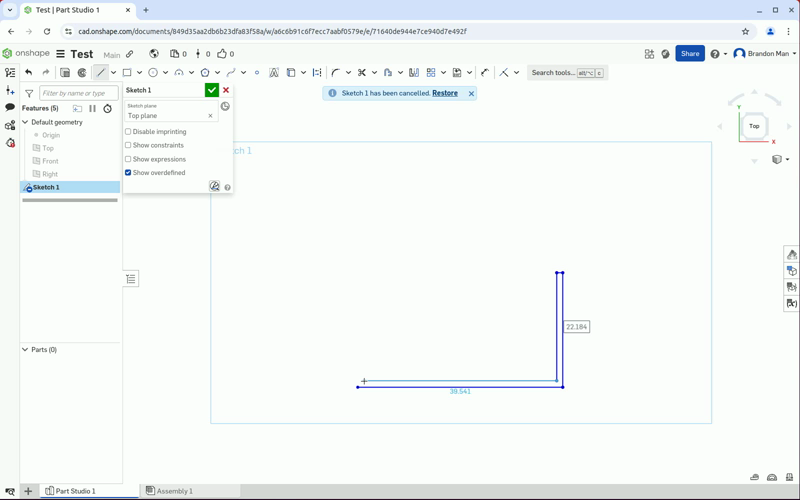
click(364, 380)
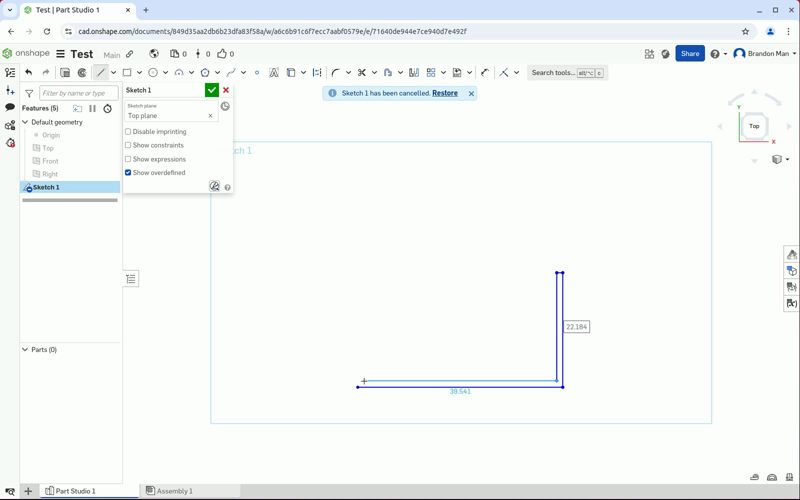
key_up(shift)
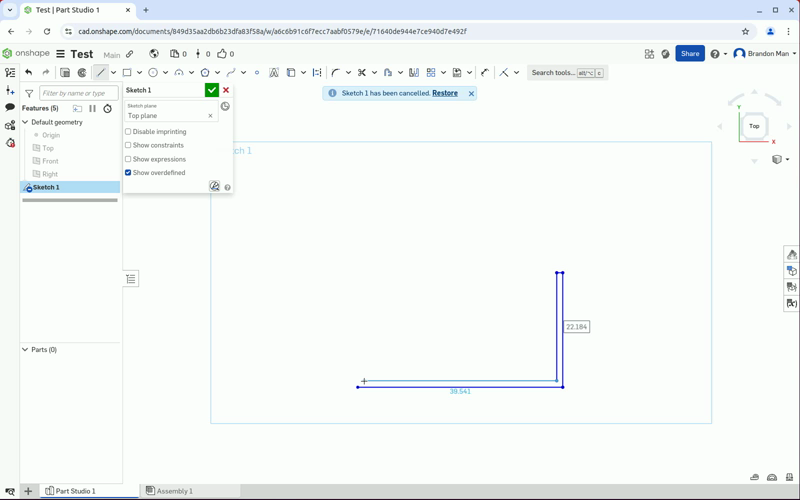
key_down(shift)
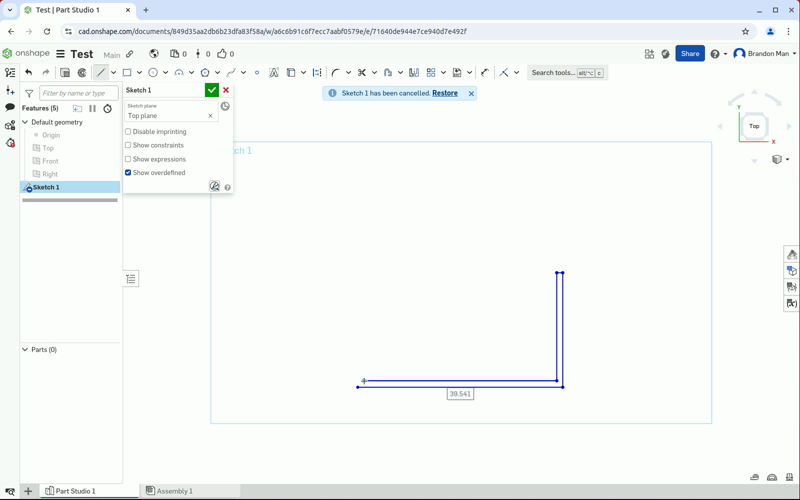
mouse_move(364, 272)
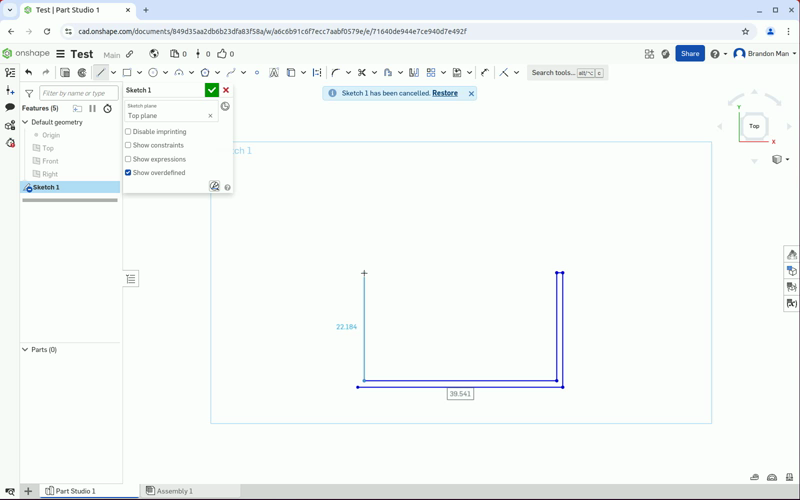
click(364, 272)
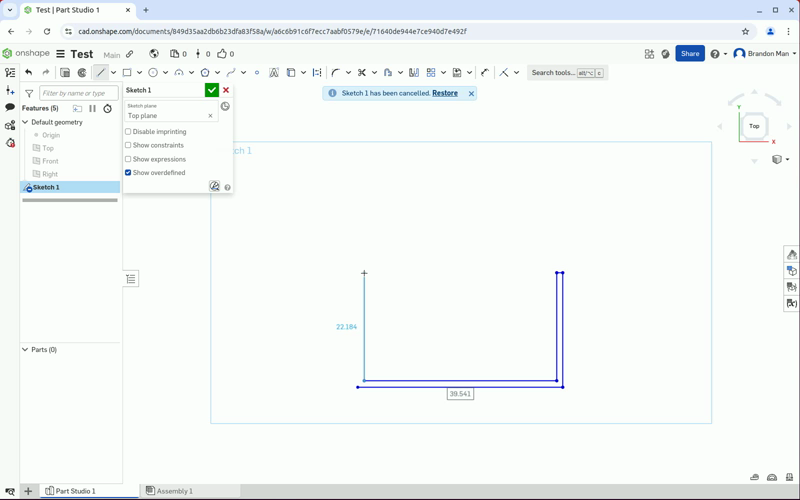
key_up(shift)
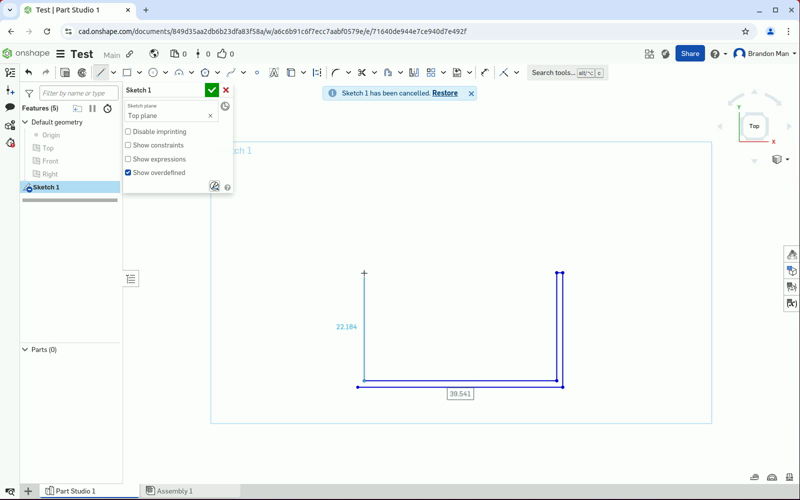
key_down(shift)
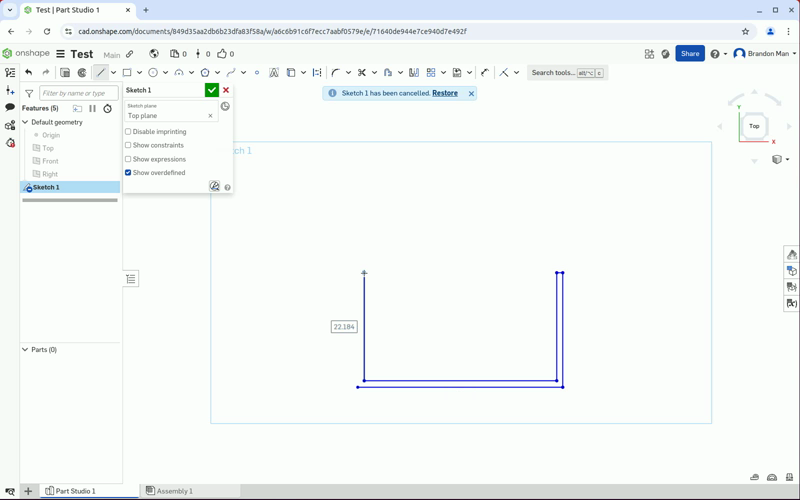
mouse_move(394, 272)
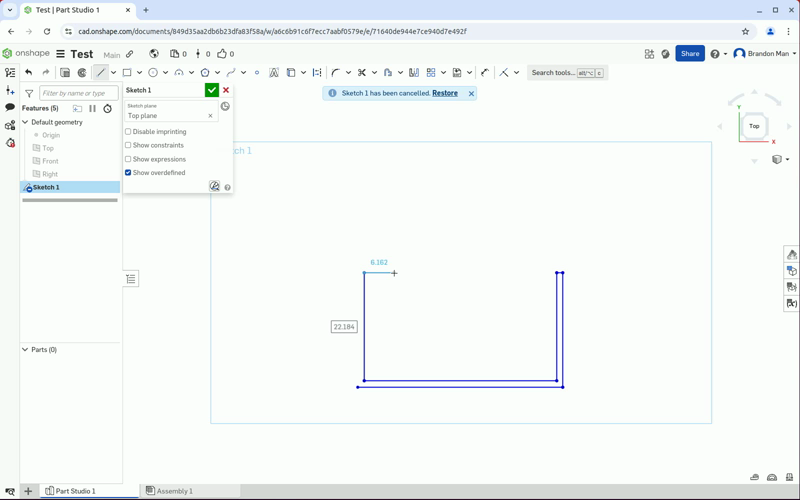
mouse_move(357, 272)
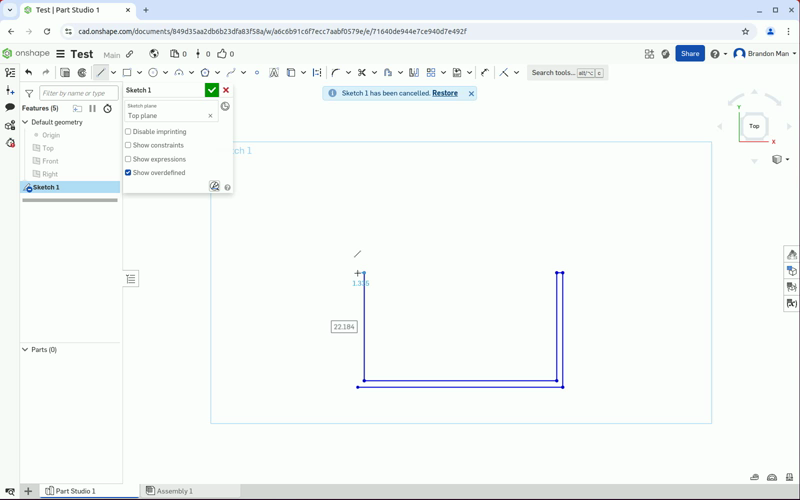
scroll(6)
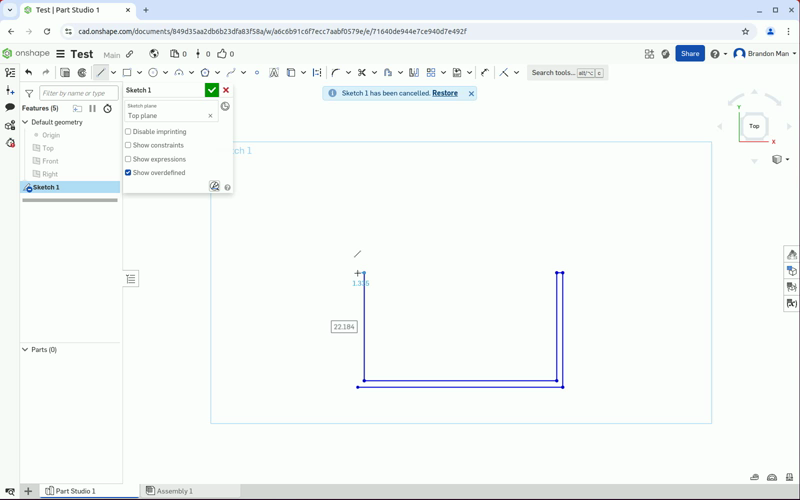
scroll(6)
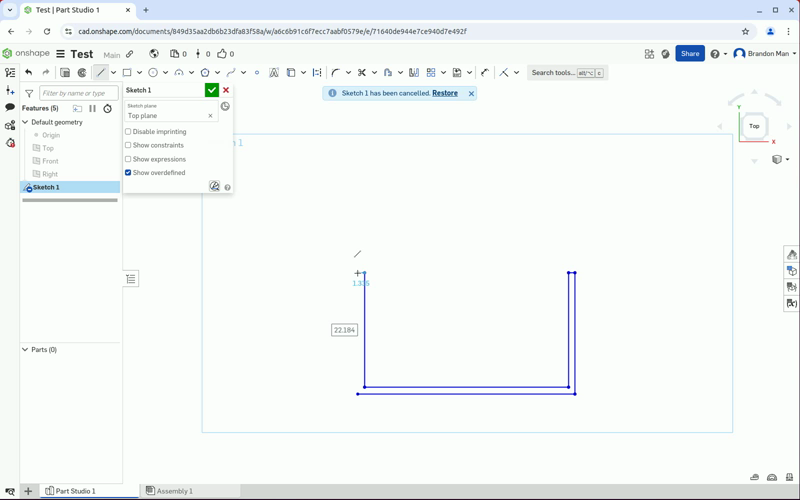
scroll(6)
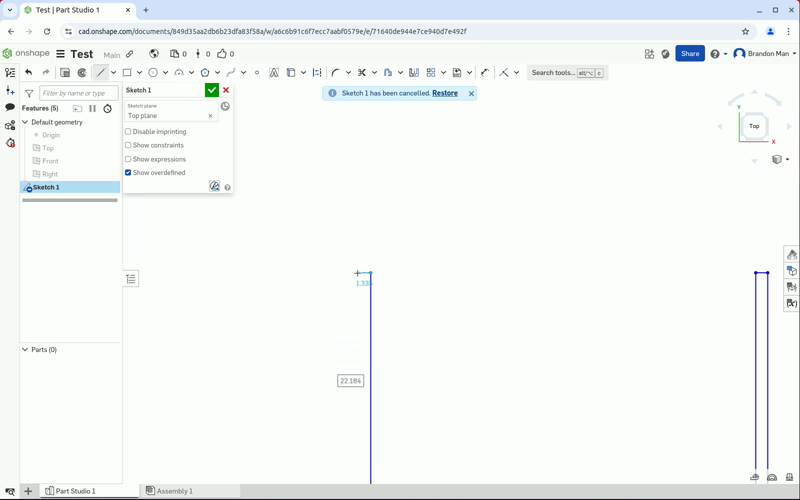
scroll(6)
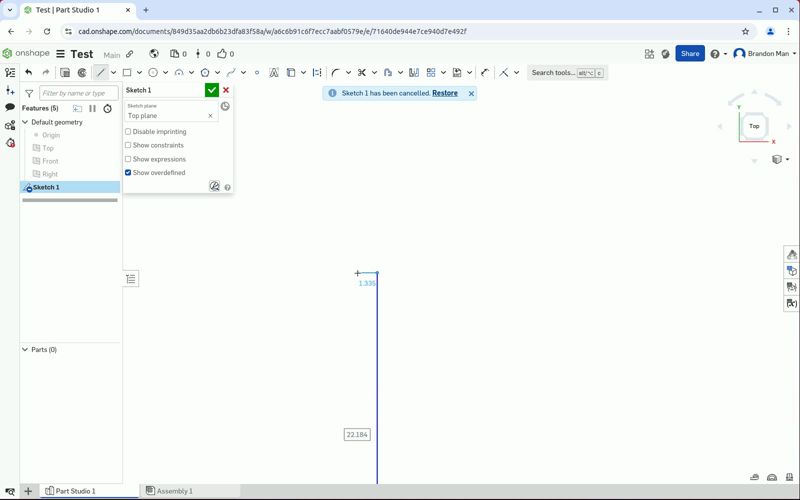
scroll(6)
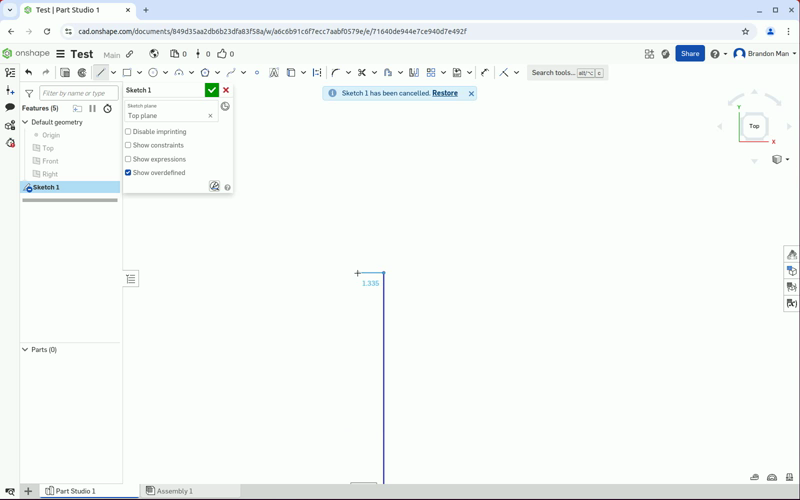
scroll(6)
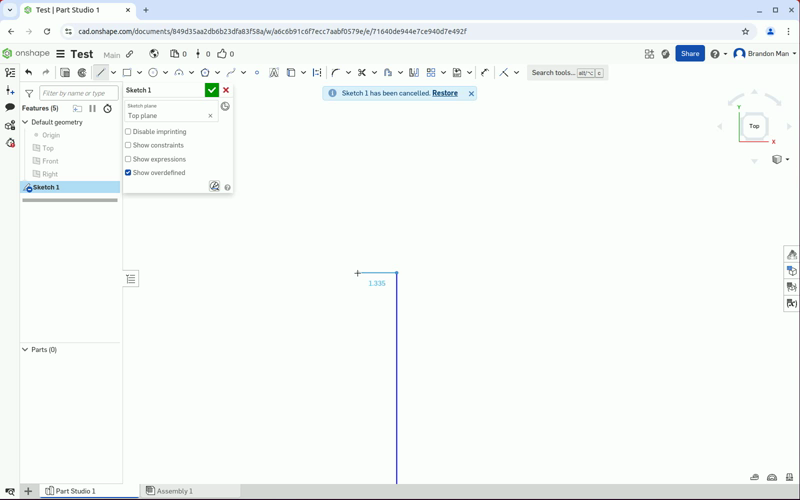
scroll(6)
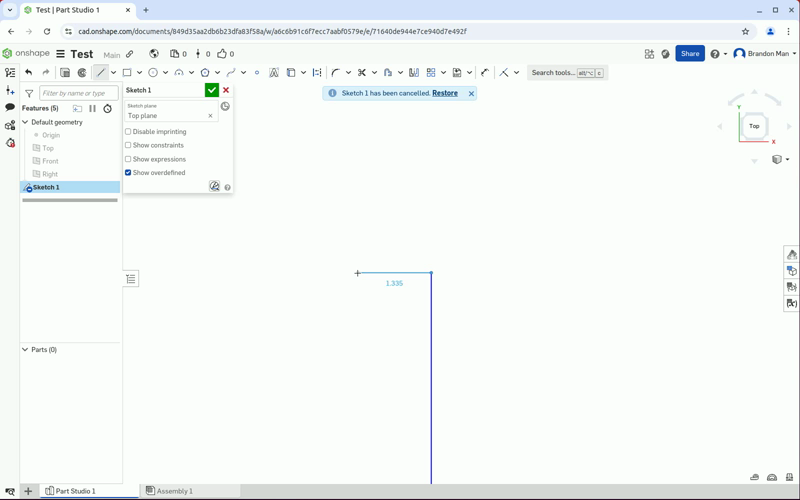
click(357, 272)
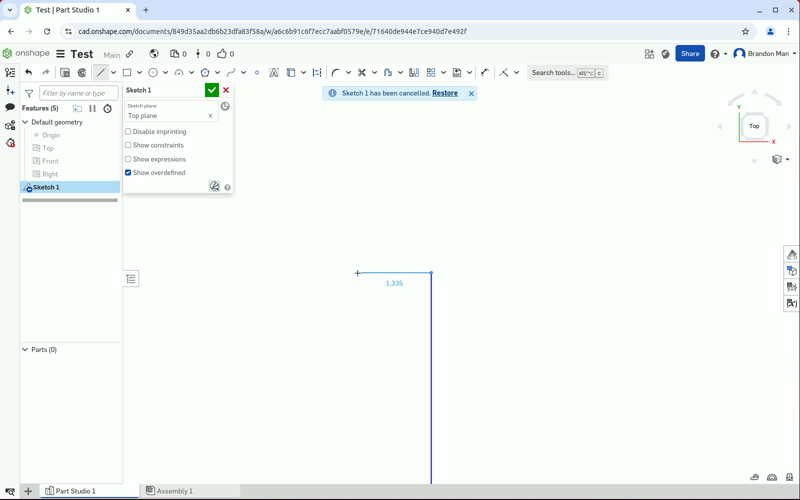
scroll(-6)
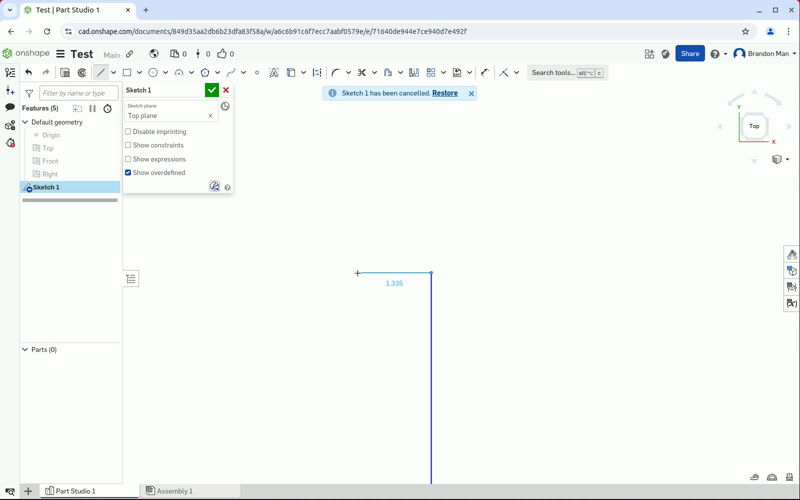
scroll(-6)
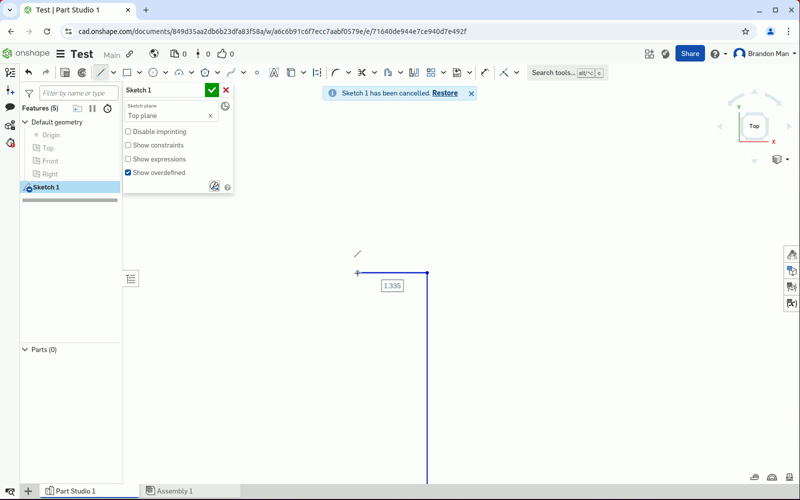
scroll(-6)
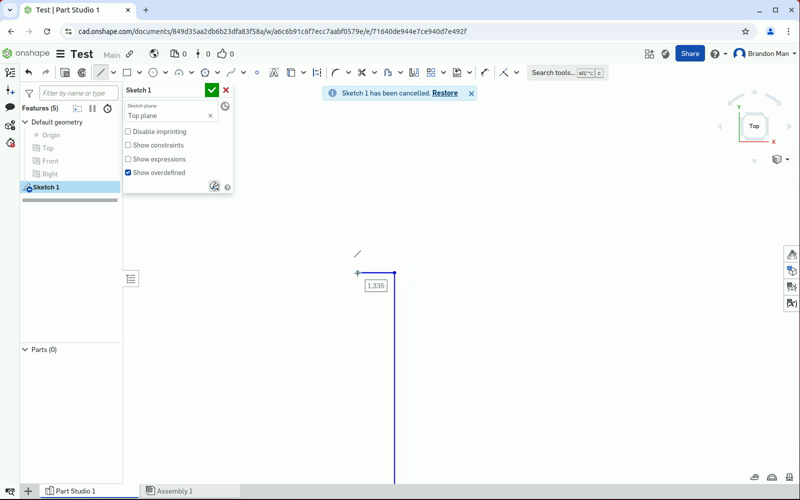
scroll(-6)
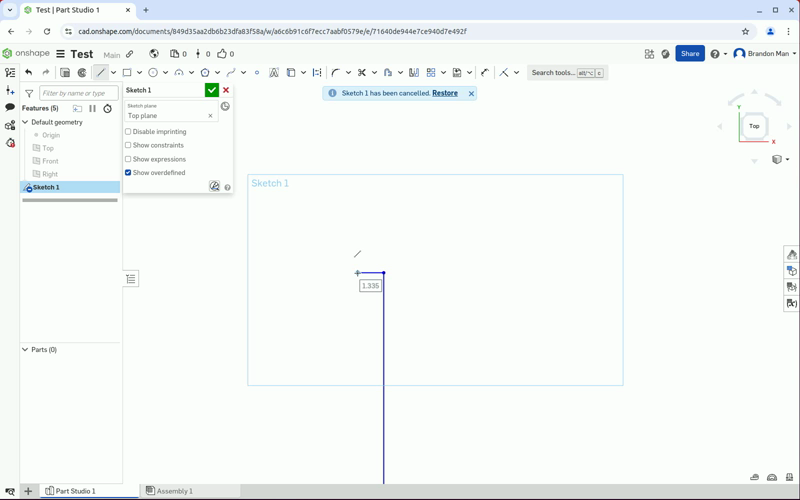
scroll(-6)
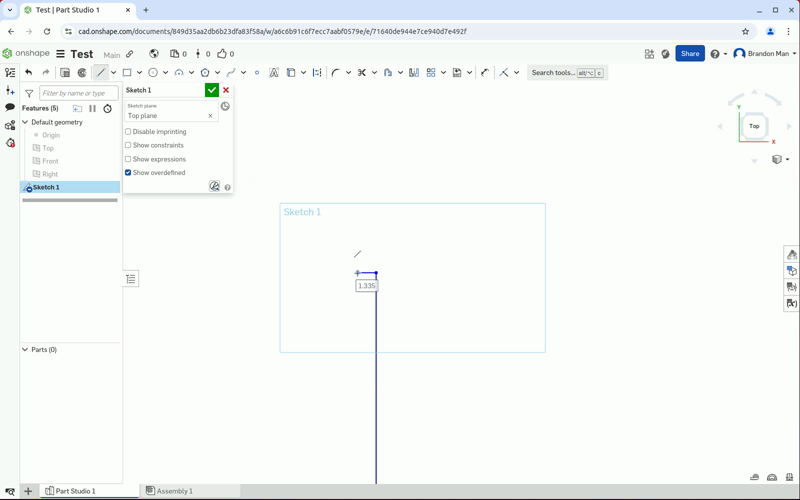
scroll(-6)
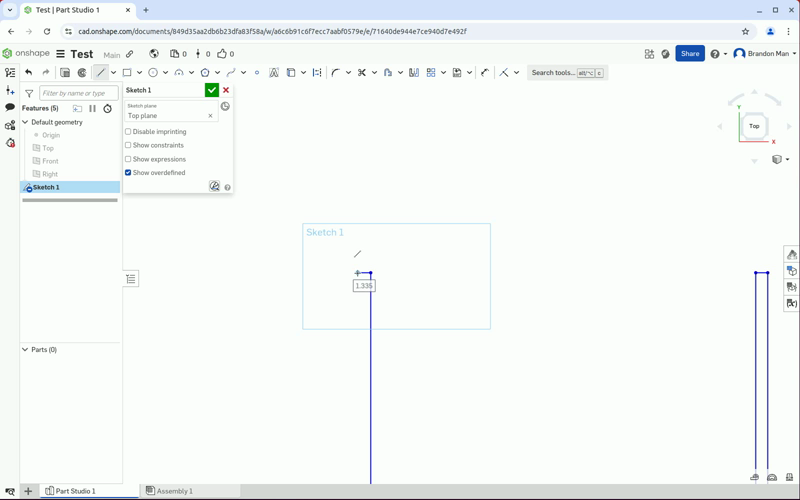
scroll(-6)
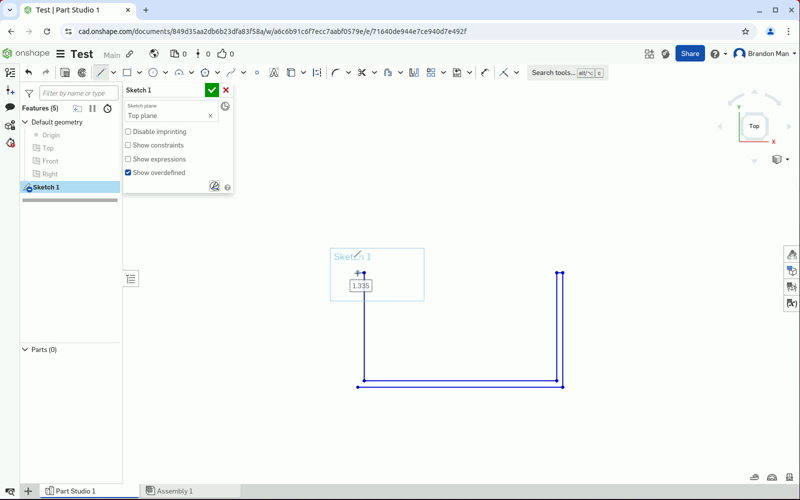
key_up(shift)
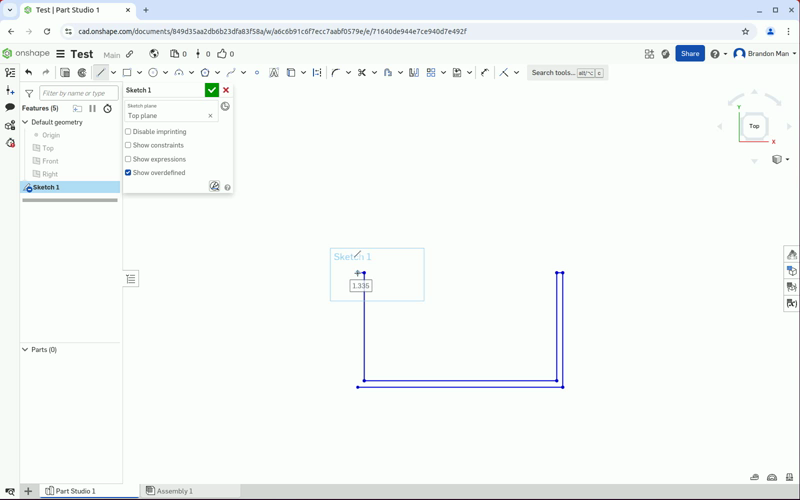
key_down(shift)
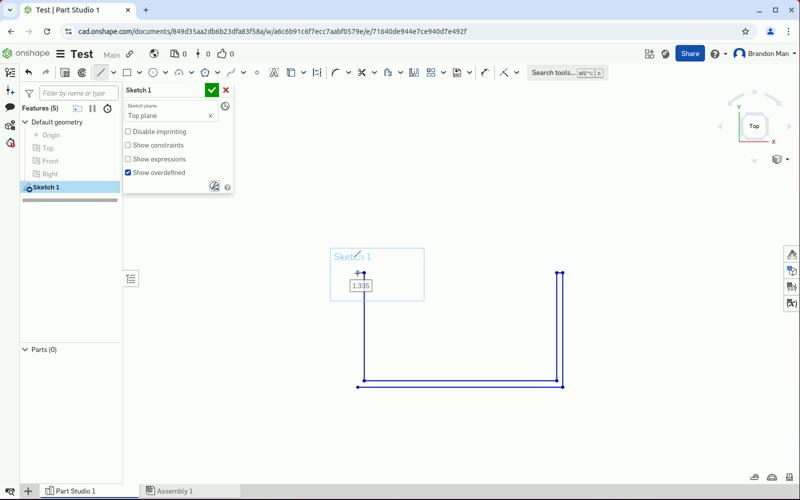
mouse_move(357, 387)
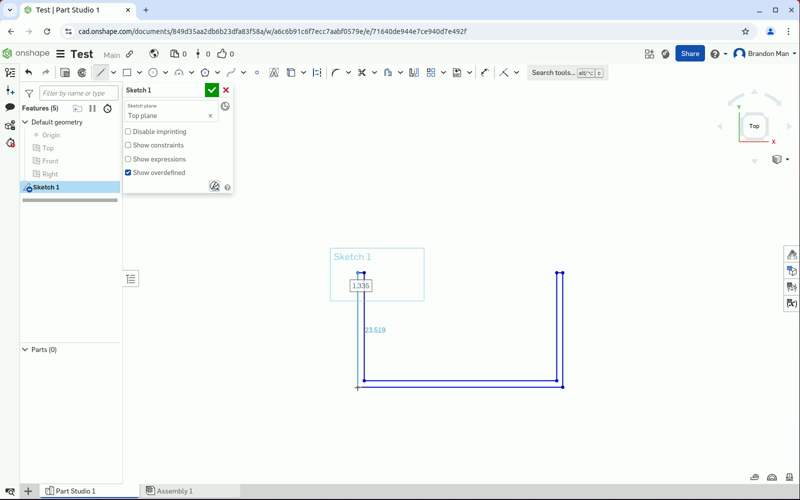
key_up(shift)
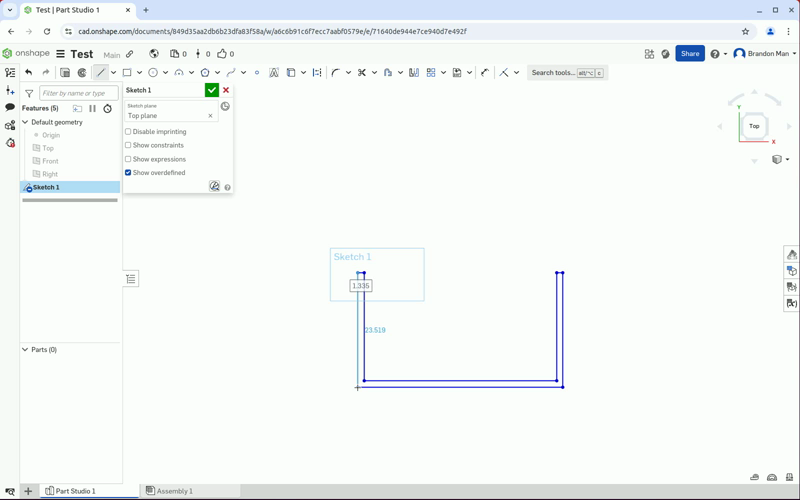
click(357, 387)
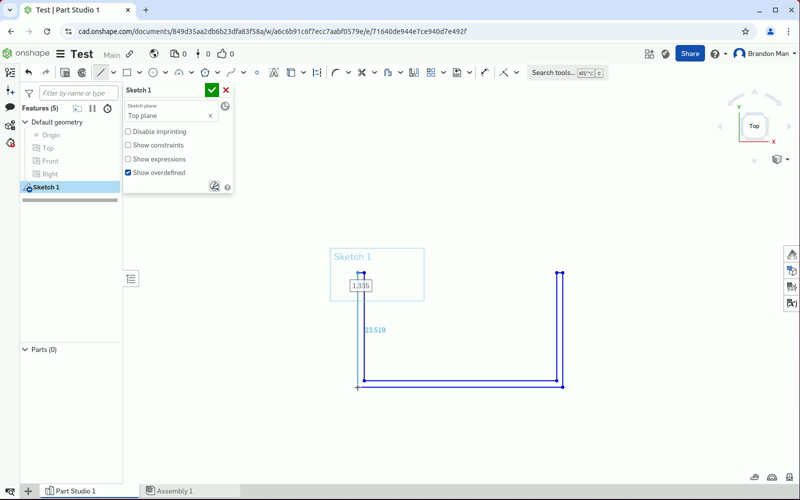
key(esc)
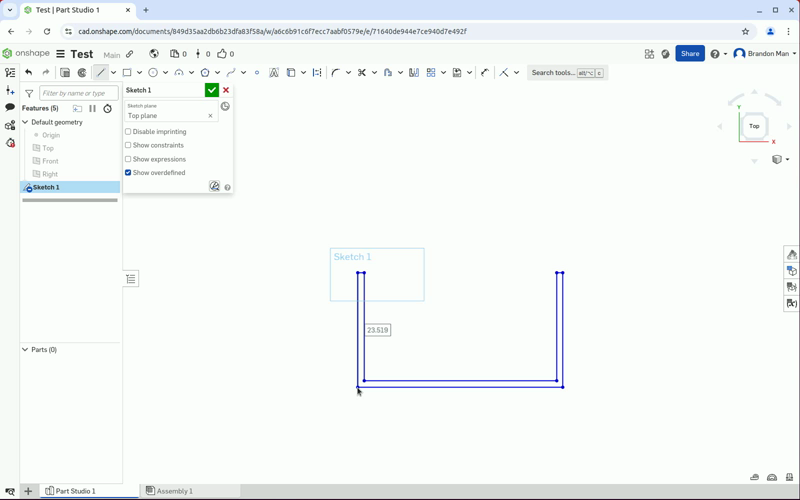
mouse_move(383, 383)
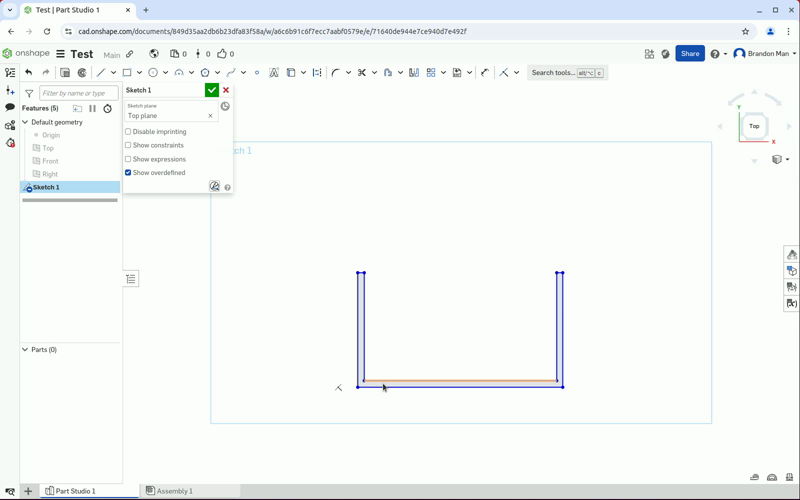
click(383, 383)
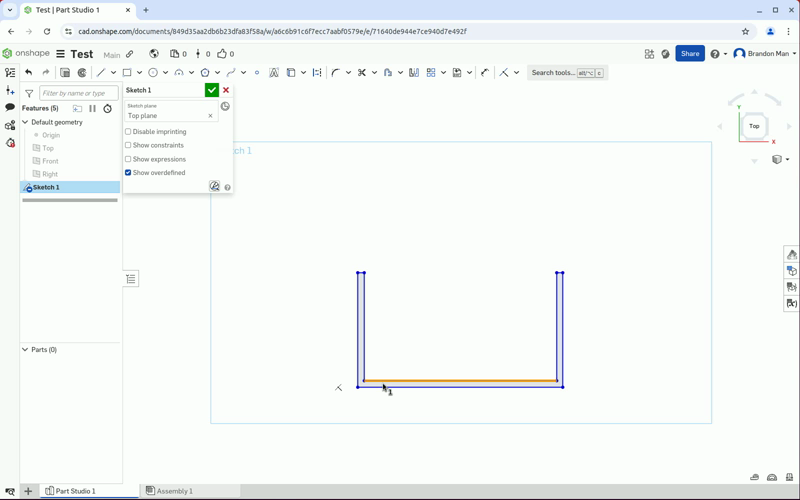
mouse_move(73, 352)
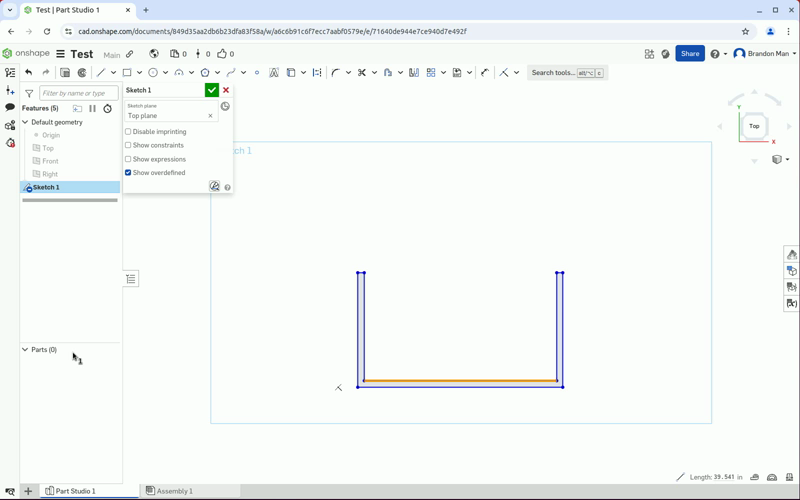
key(shift+y)
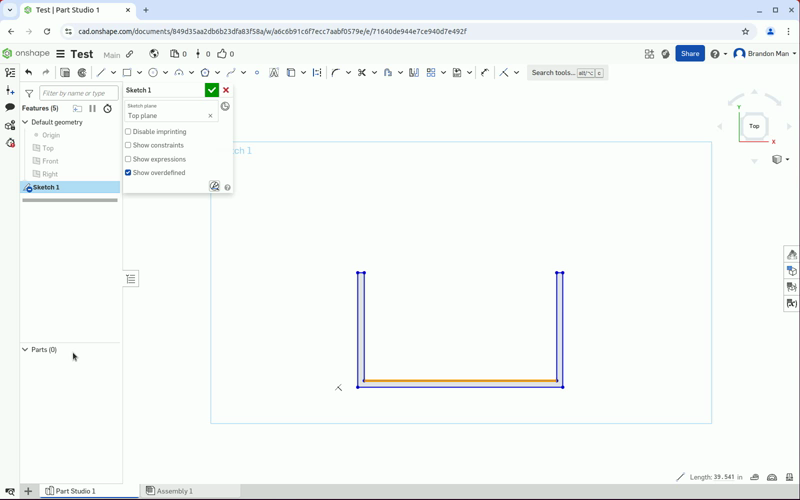
key(shift+e)
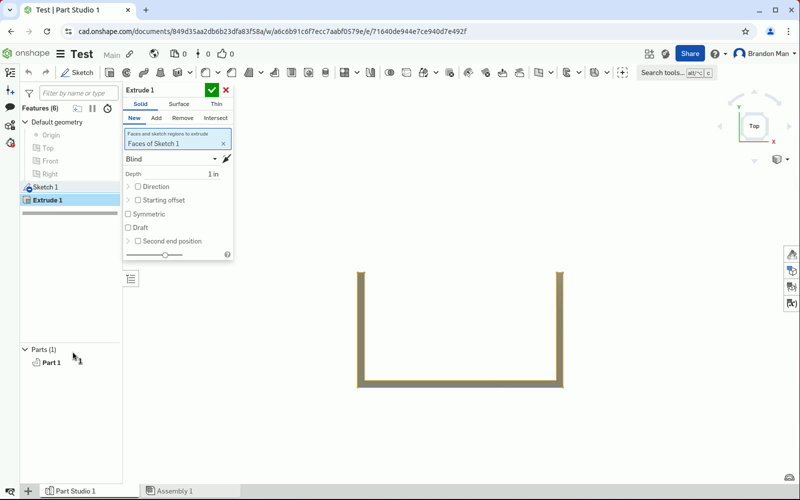
mouse_move(143, 106)
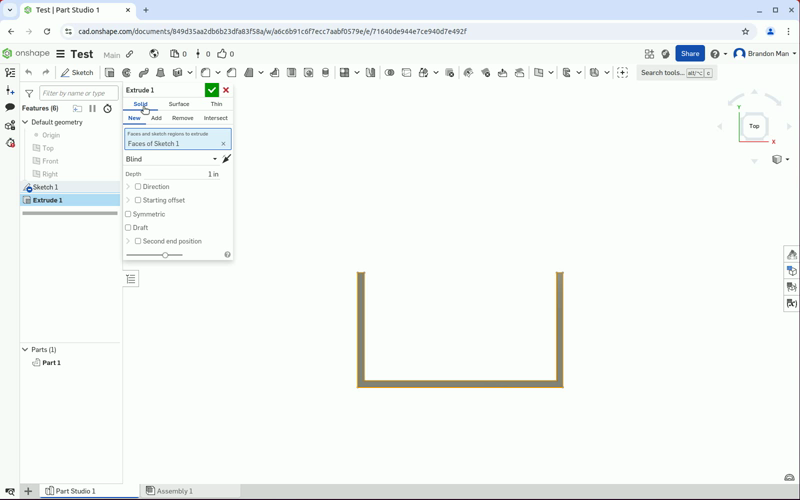
click(143, 106)
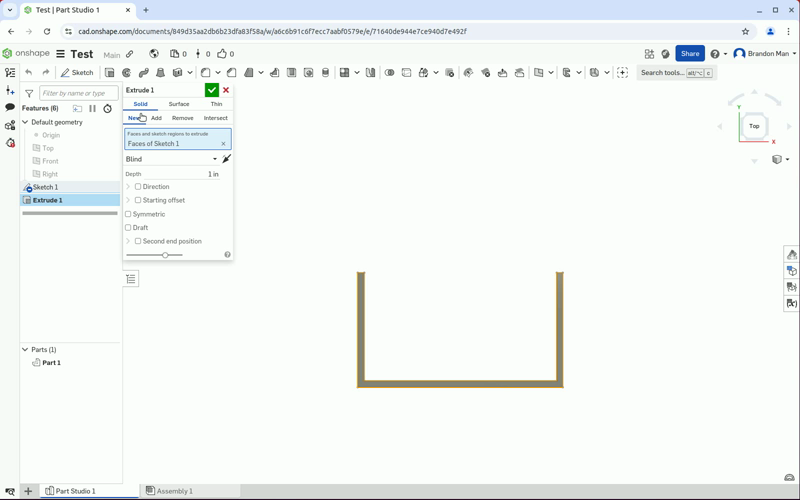
mouse_move(137, 120)
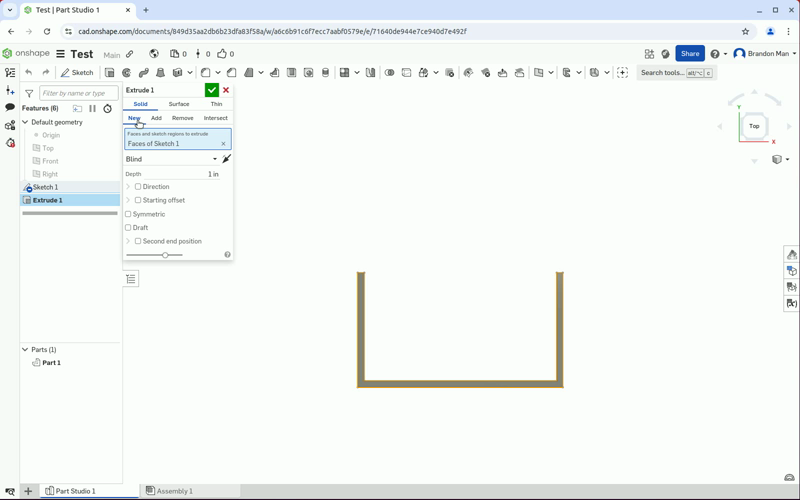
click(137, 120)
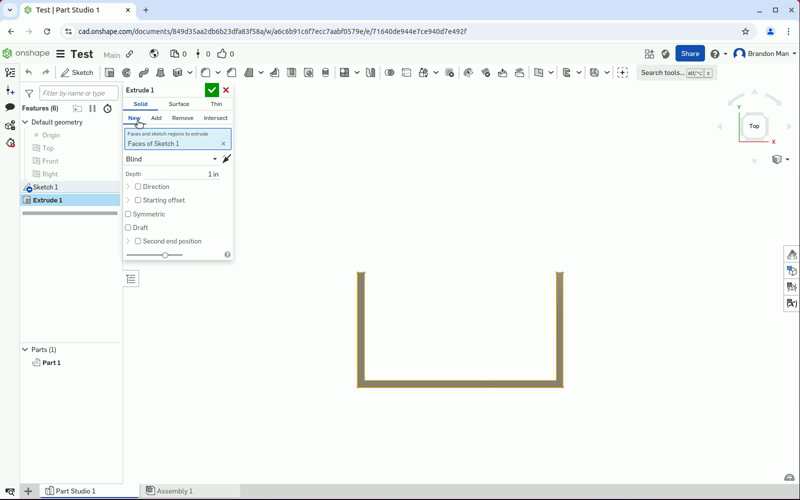
key(tab, 4)
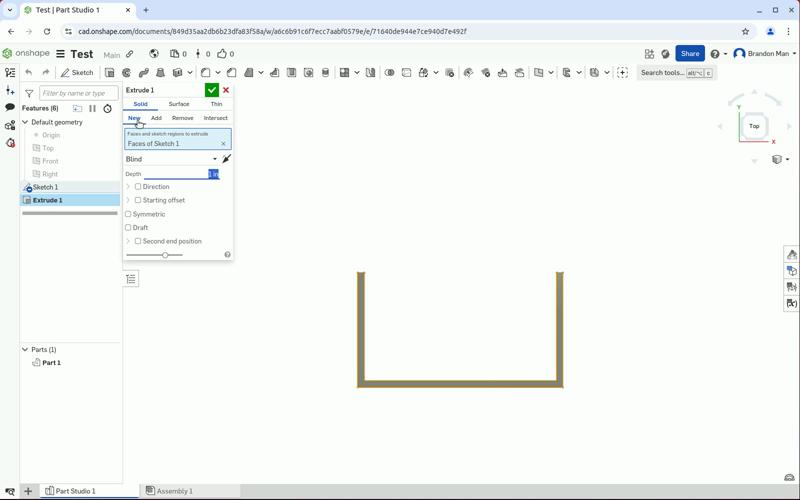
text(1.444)
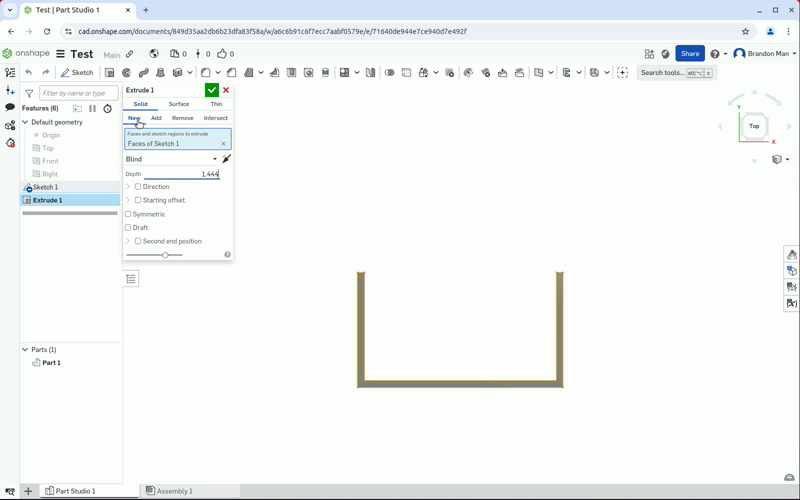
key(enter)
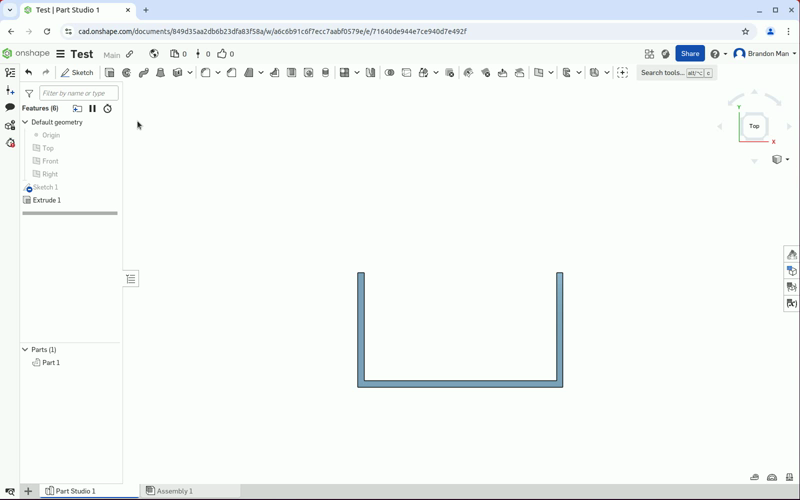
key(shift+h)
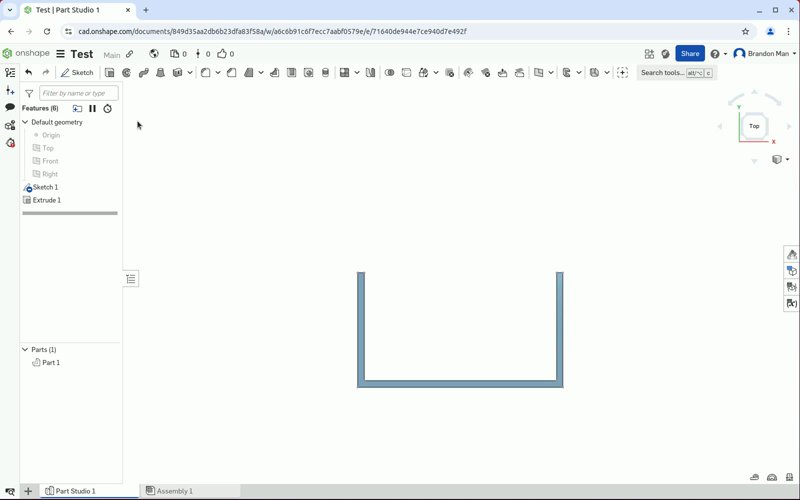
key(shift+h)
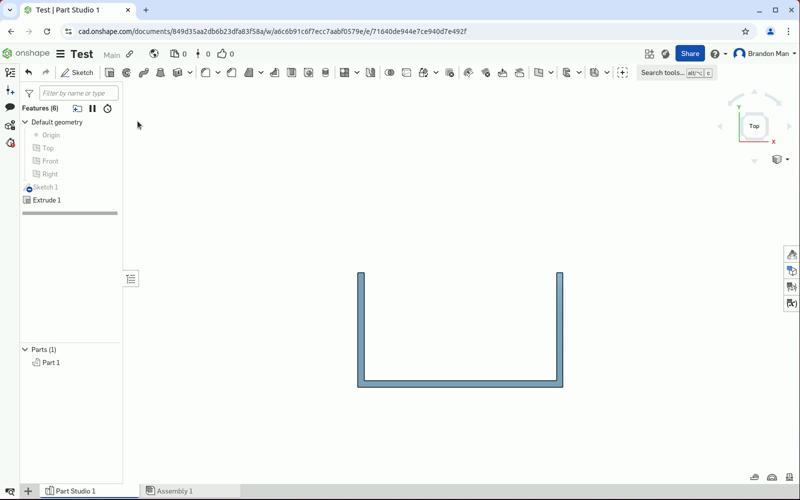
mouse_move(73, 189)
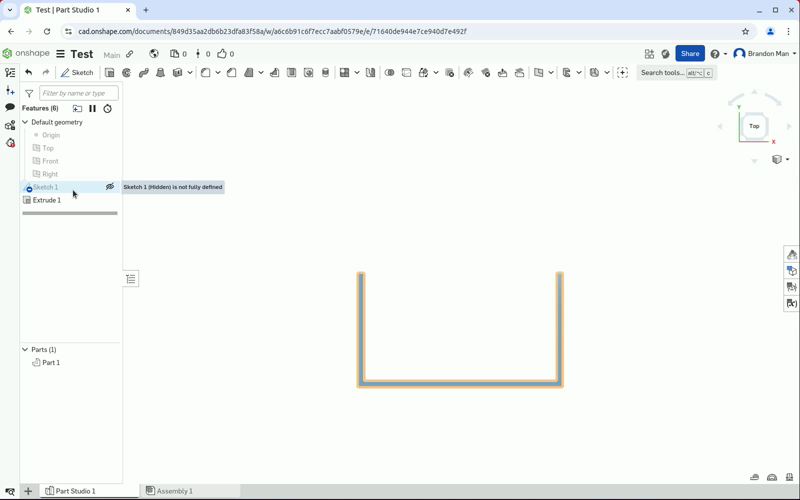
click(73, 189)
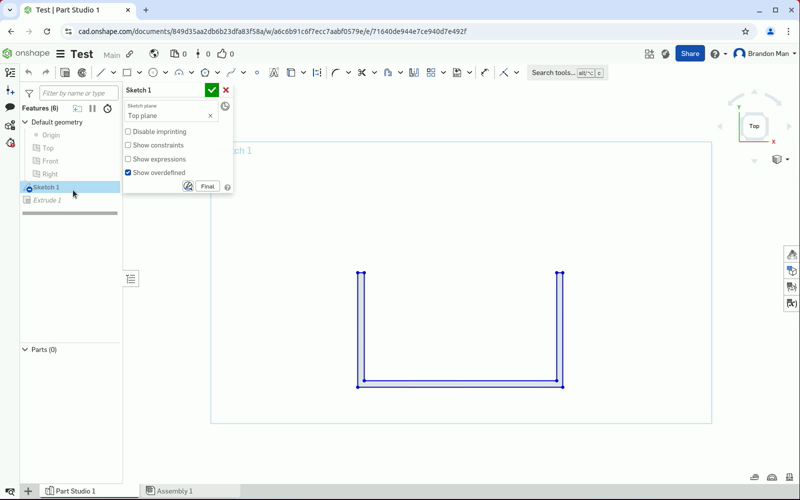
mouse_move(229, 92)
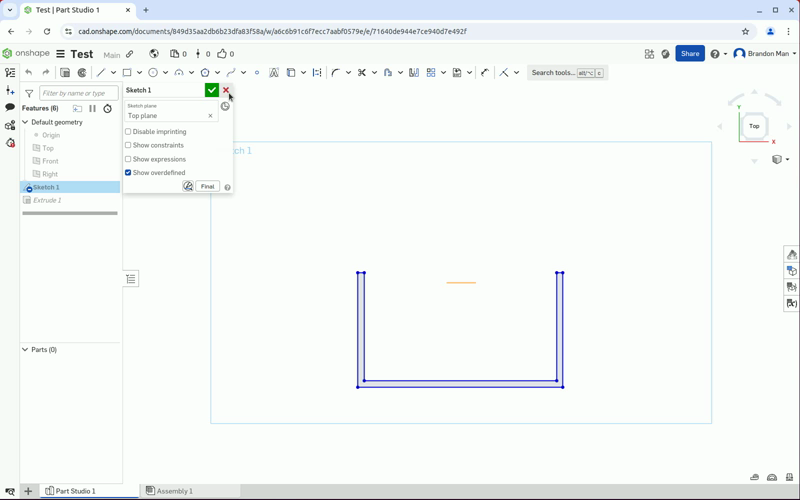
click(229, 92)
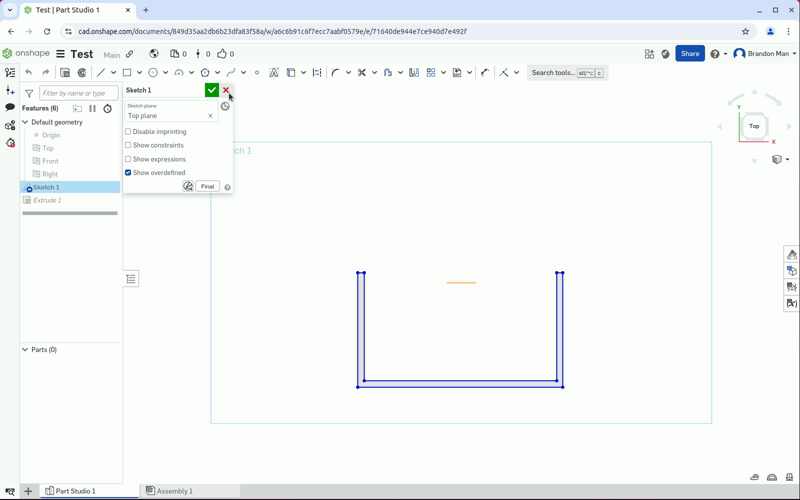
key(shift+s)
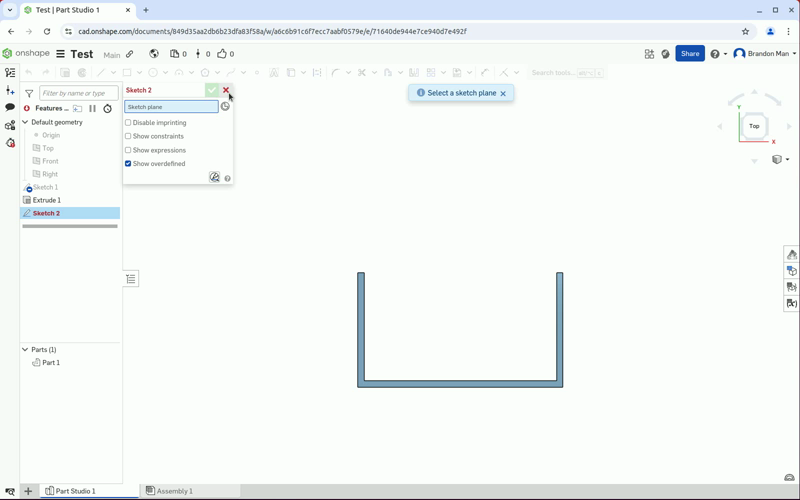
mouse_move(73, 150)
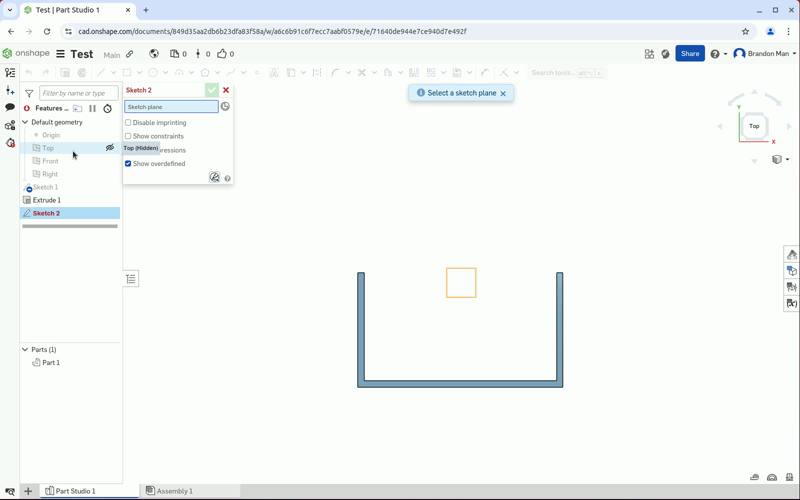
click(73, 150)
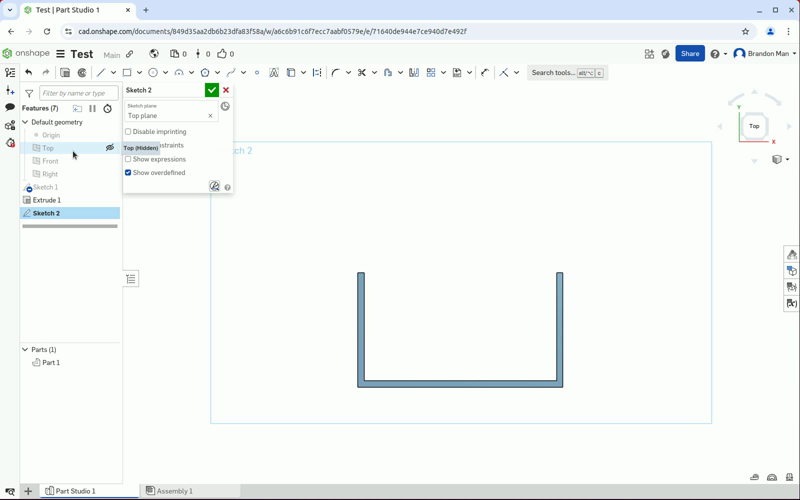
mouse_move(73, 352)
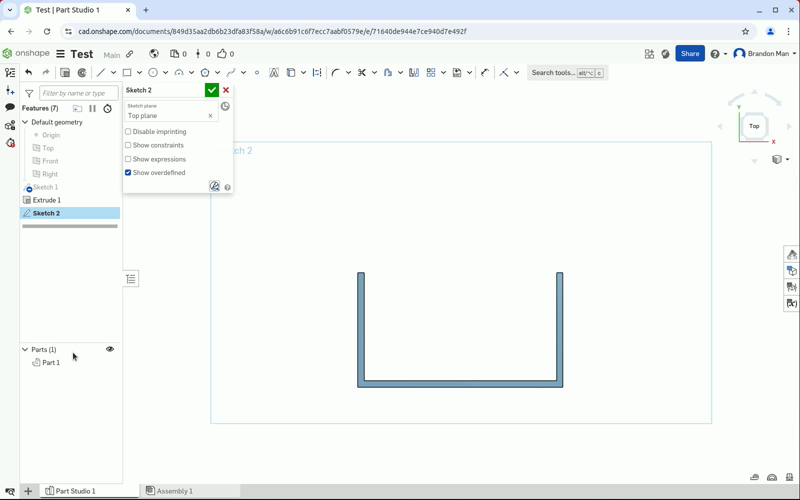
key(y)
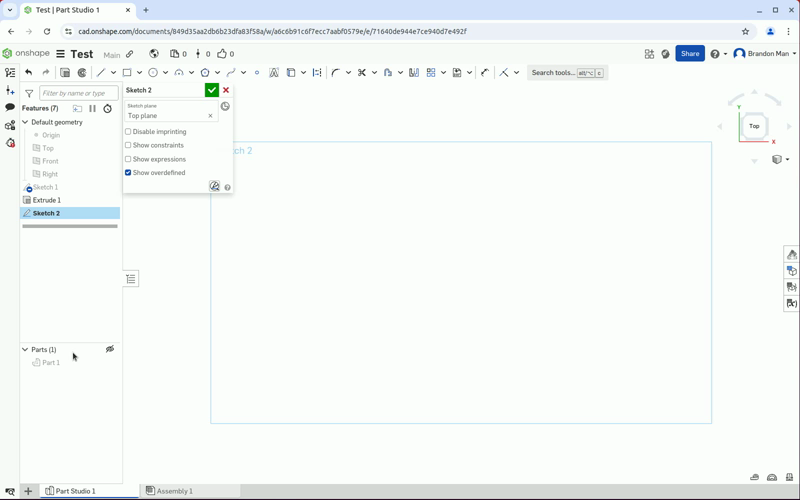
key(l)
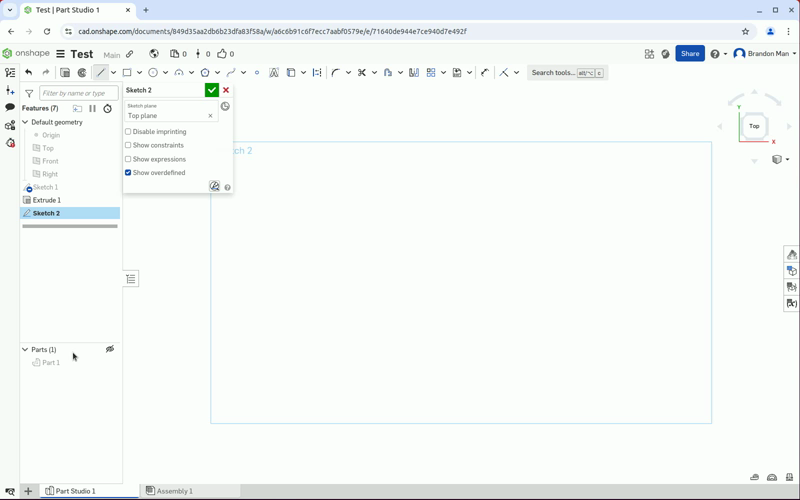
key_down(shift)
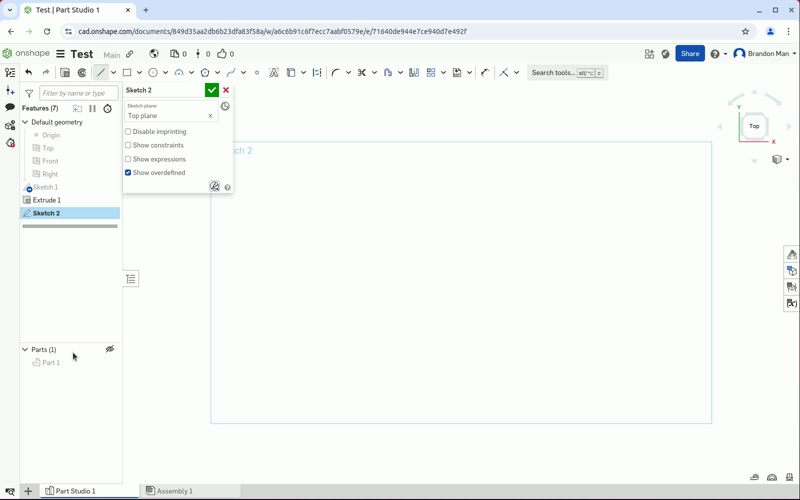
mouse_move(357, 272)
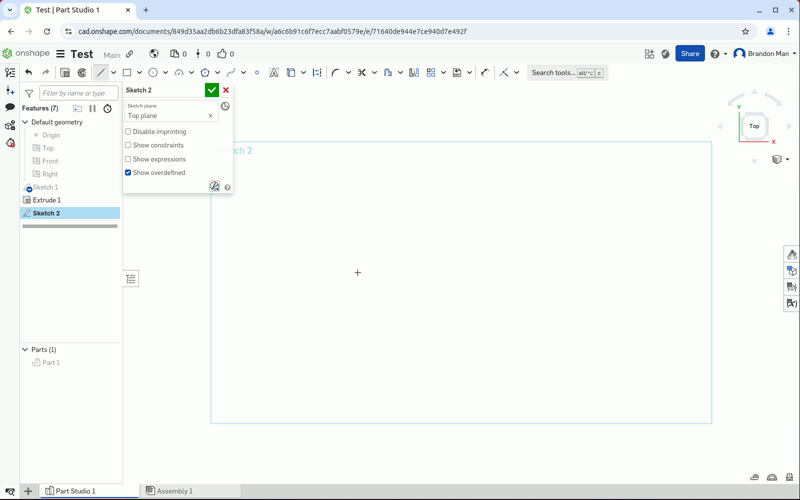
click(357, 272)
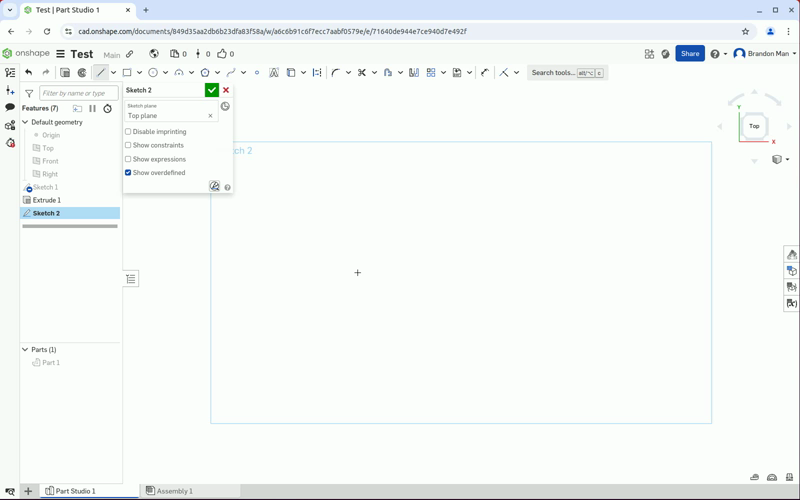
key_up(shift)
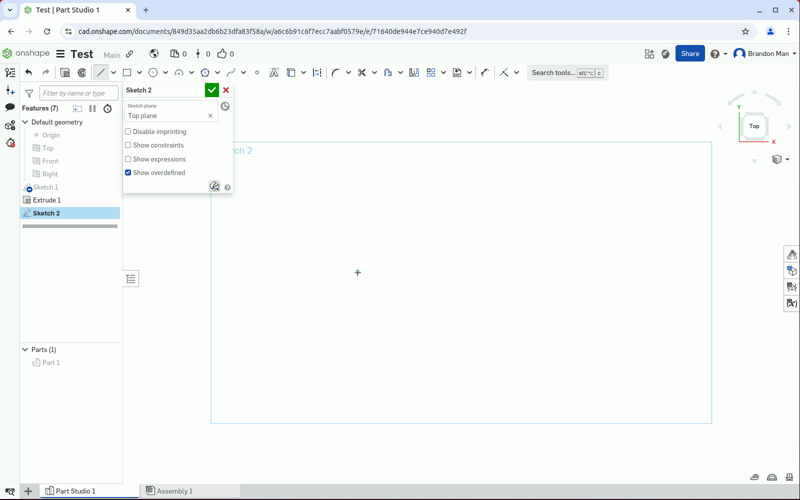
key_down(shift)
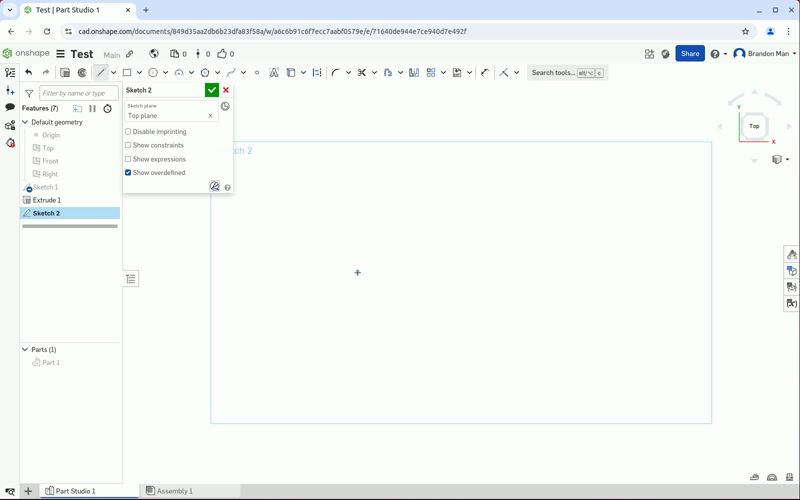
mouse_move(387, 272)
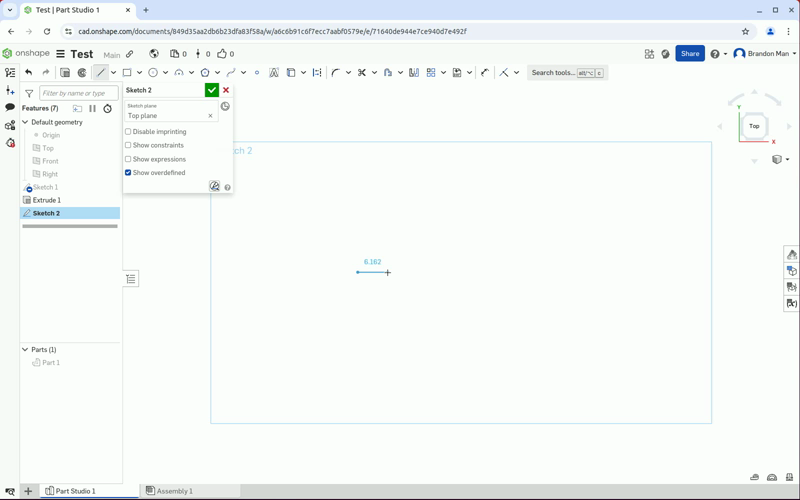
mouse_move(364, 272)
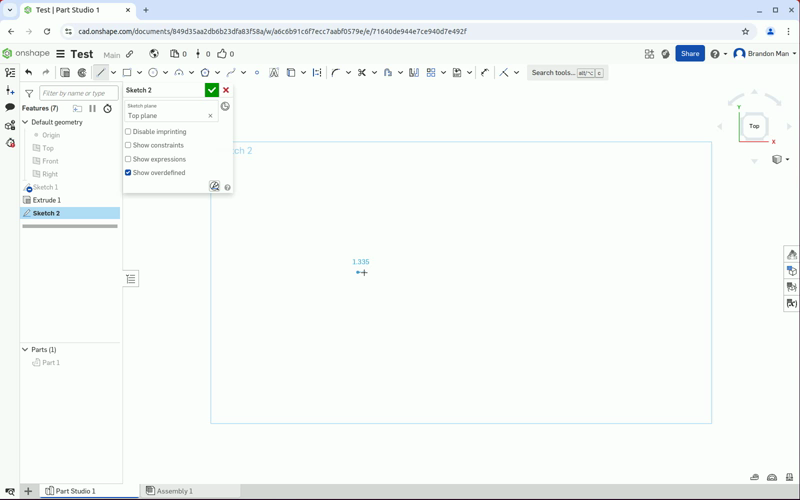
scroll(6)
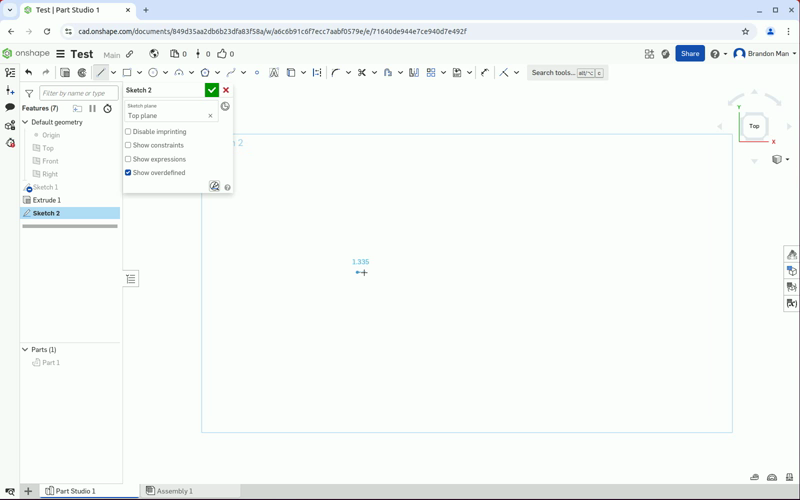
scroll(6)
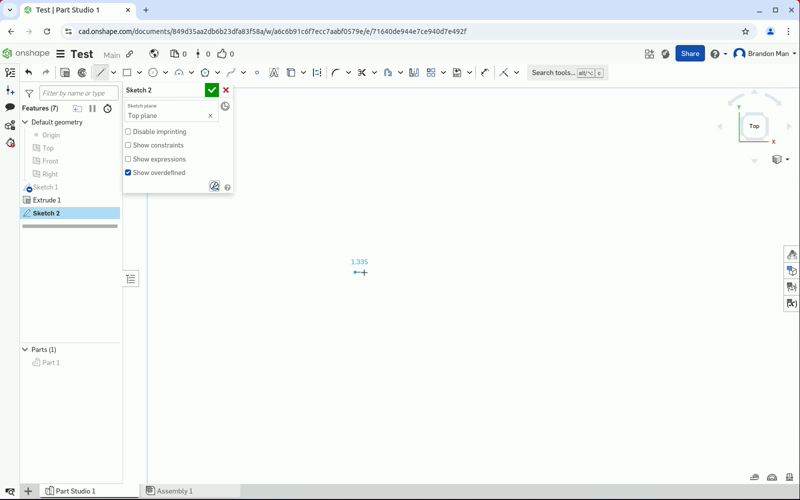
scroll(6)
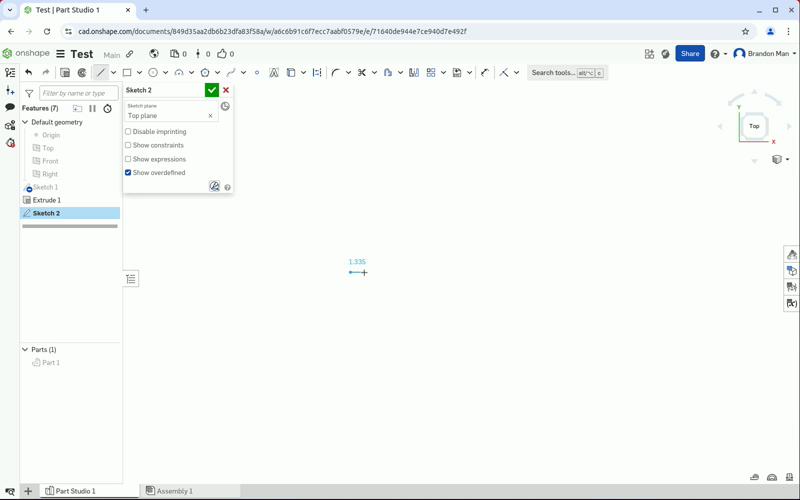
scroll(6)
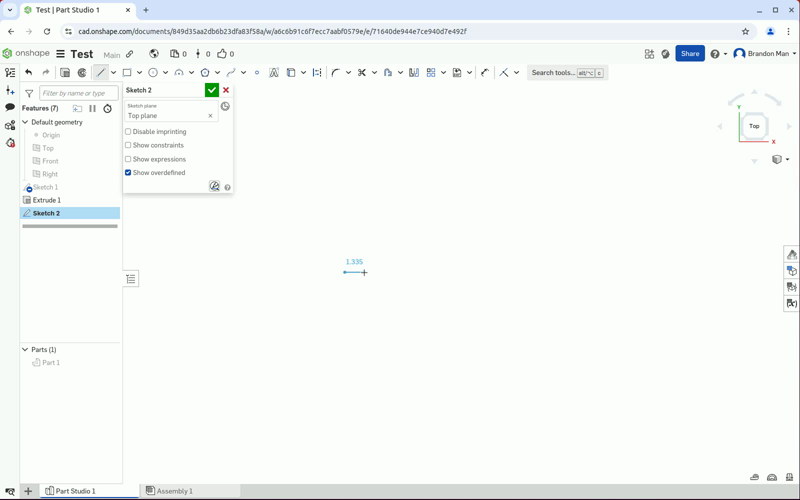
scroll(6)
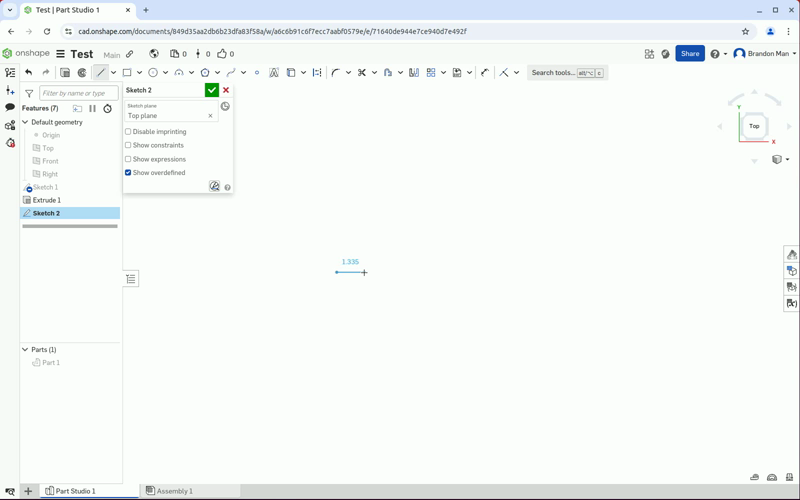
scroll(6)
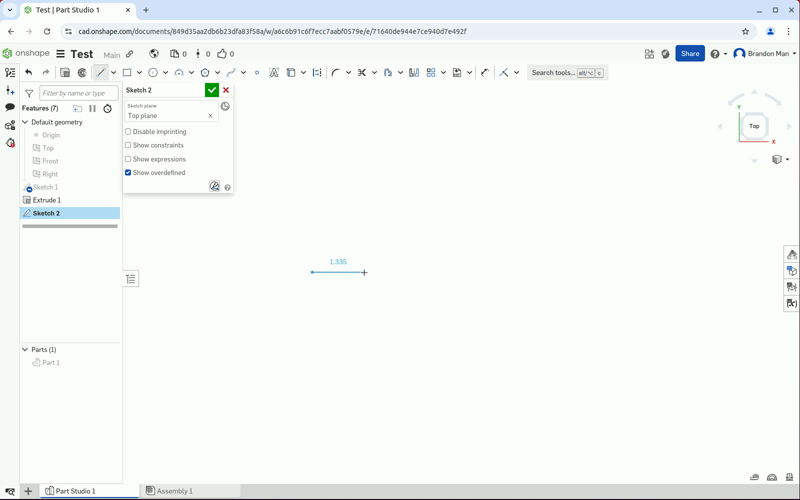
scroll(6)
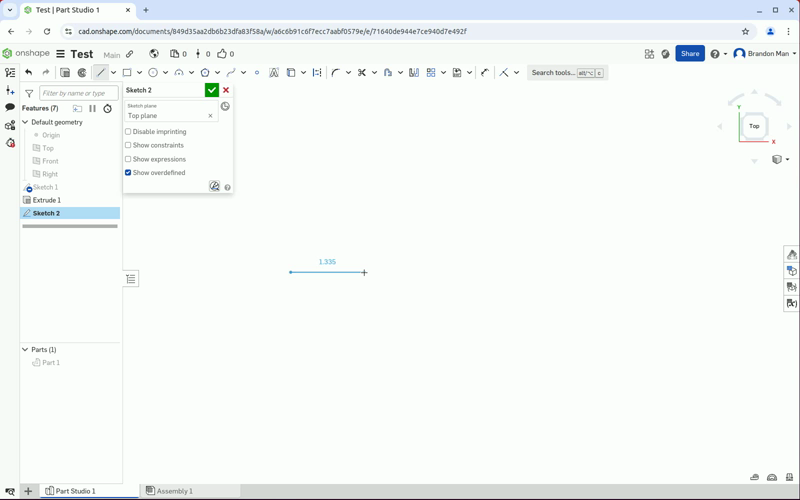
click(364, 272)
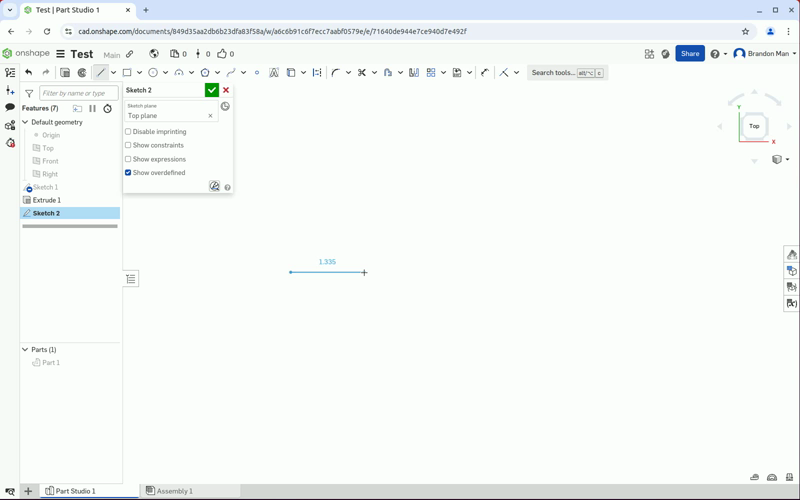
scroll(-6)
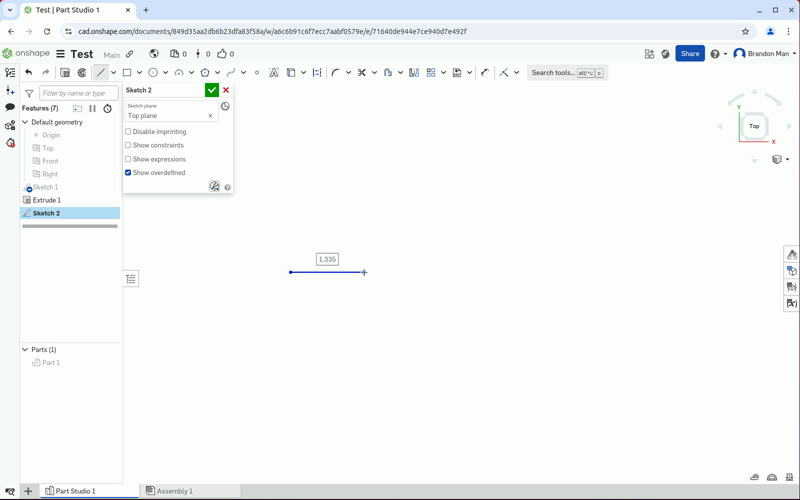
scroll(-6)
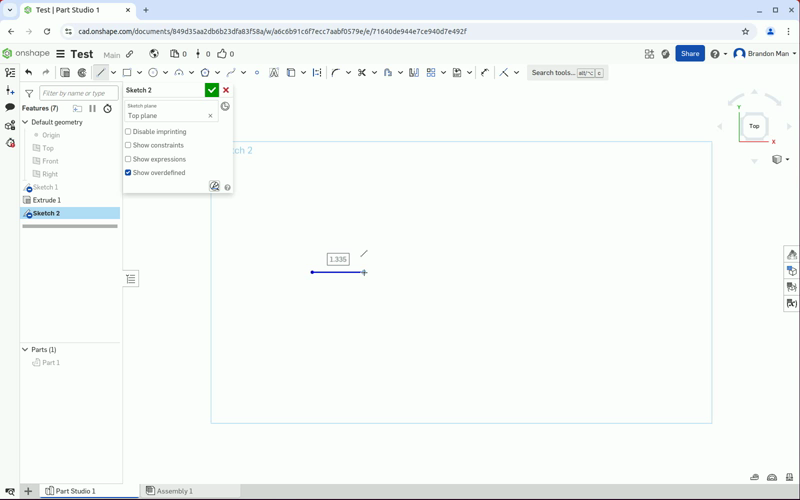
scroll(-6)
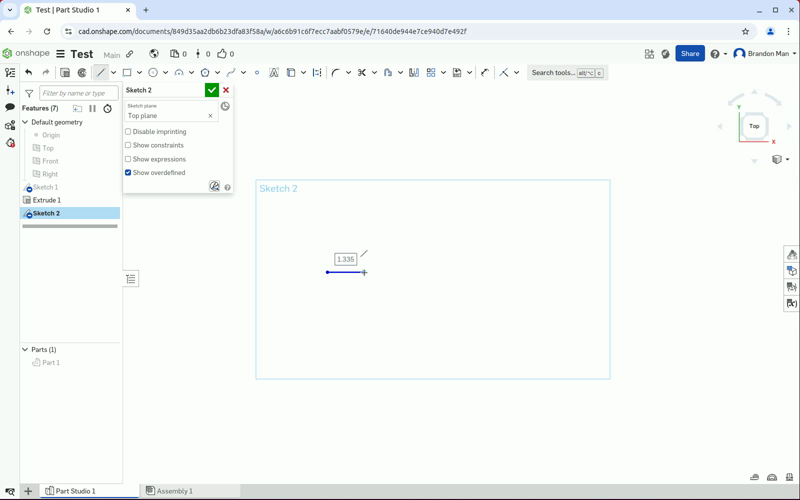
scroll(-6)
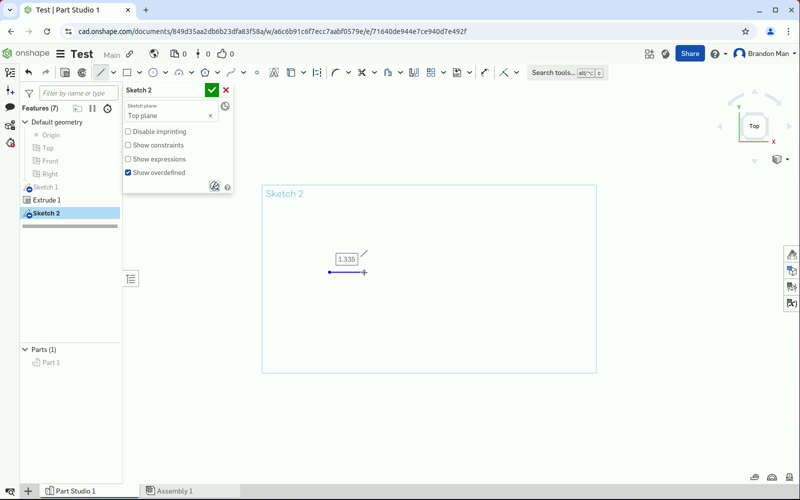
scroll(-6)
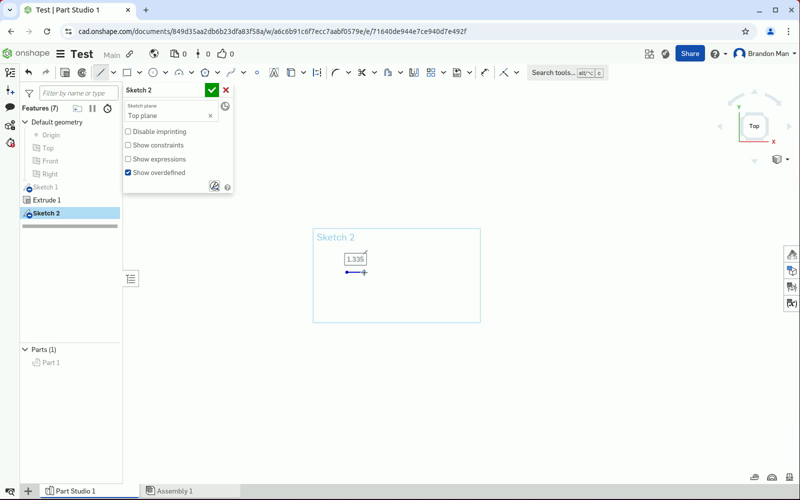
scroll(-6)
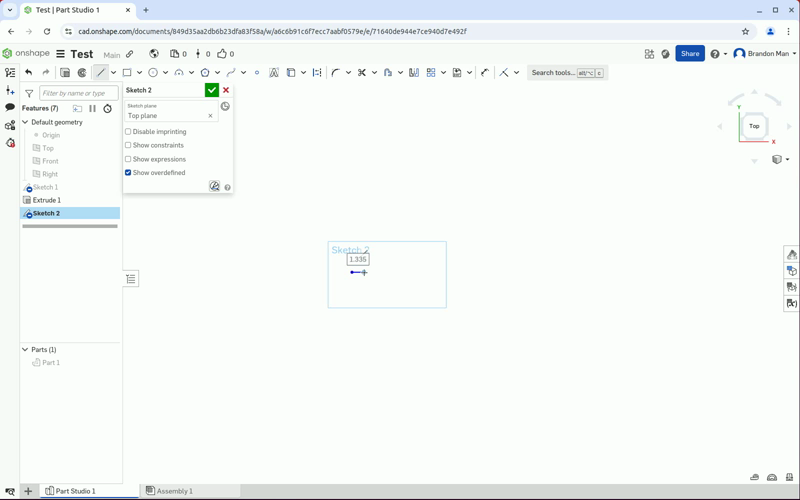
scroll(-6)
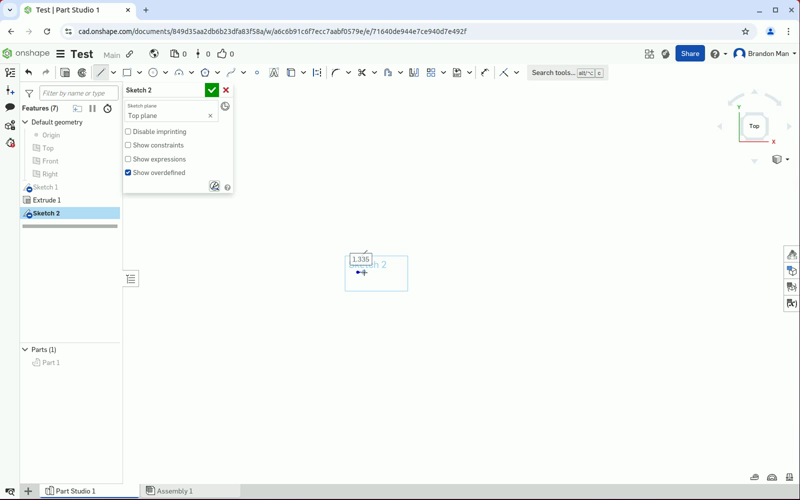
key_up(shift)
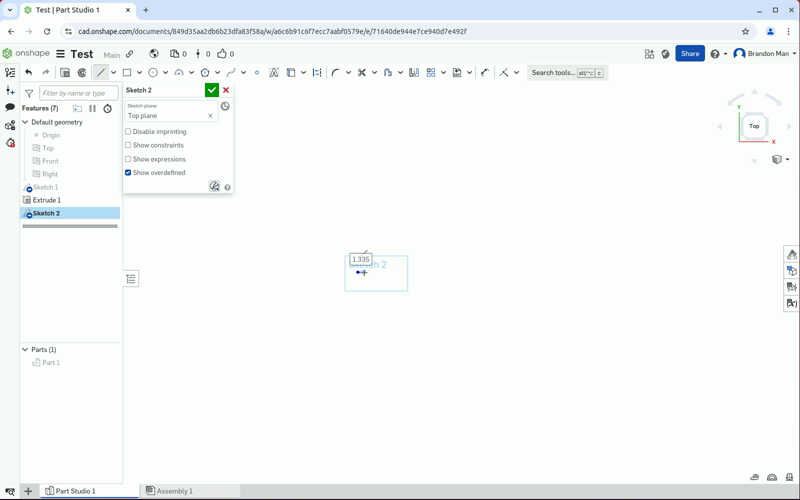
key_down(shift)
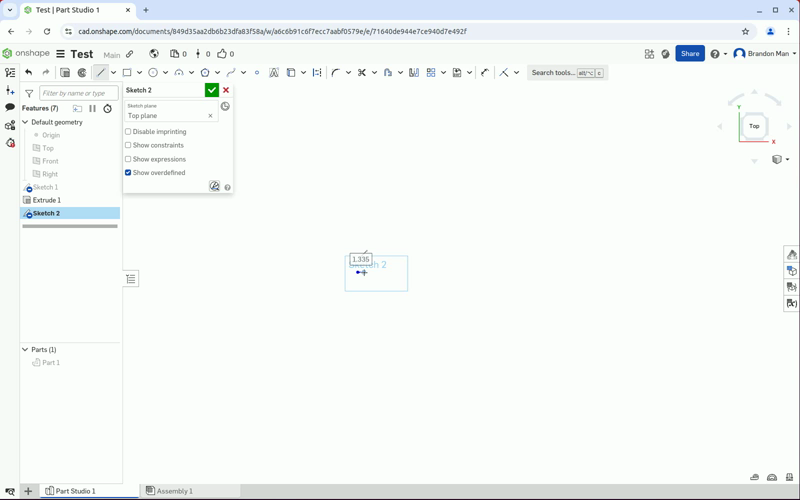
mouse_move(364, 188)
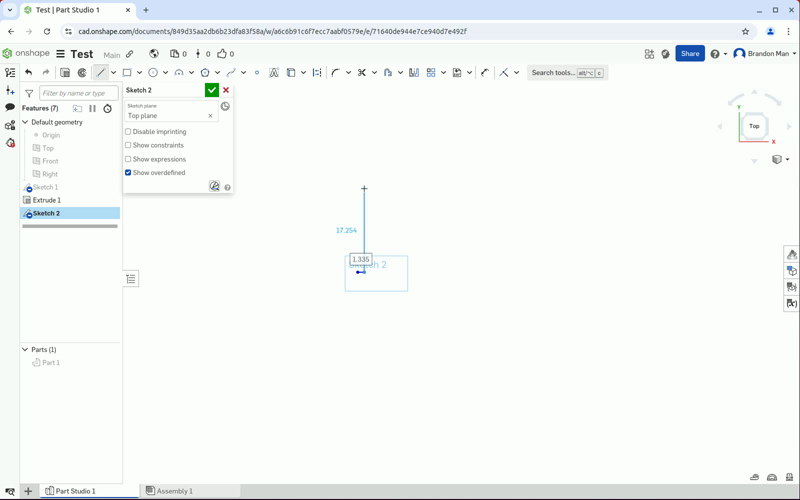
click(364, 188)
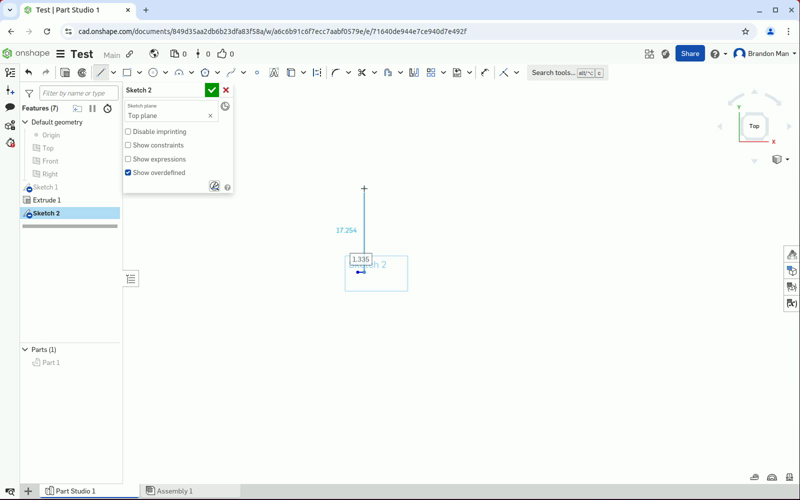
key_up(shift)
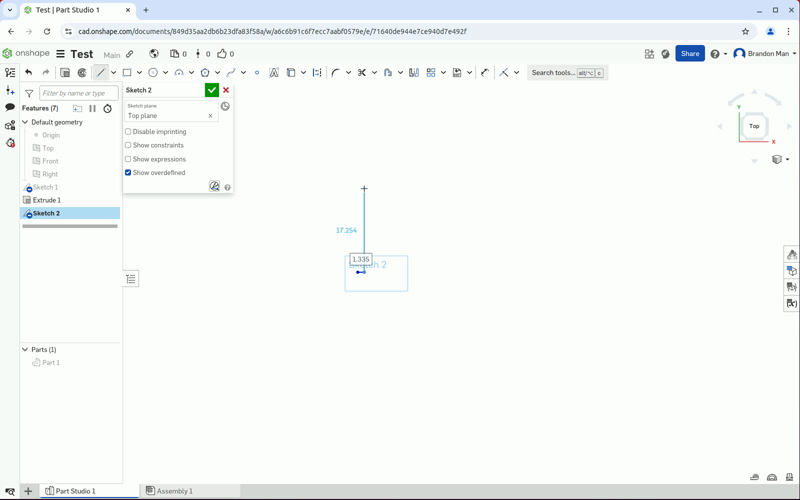
key_down(shift)
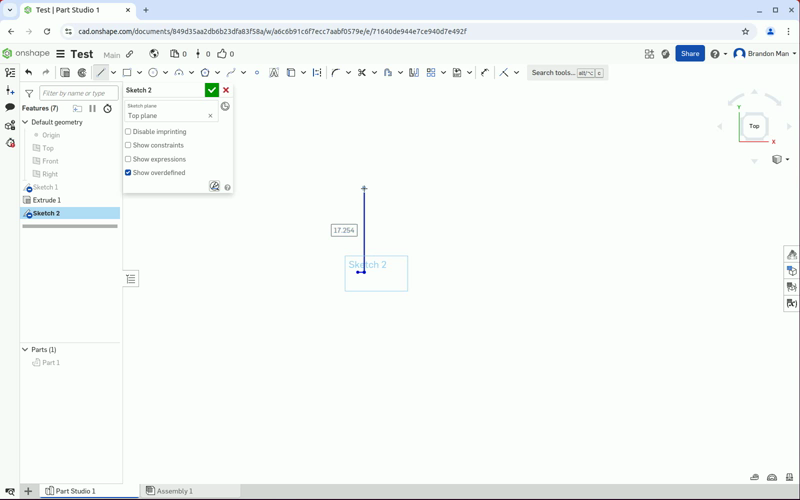
mouse_move(556, 188)
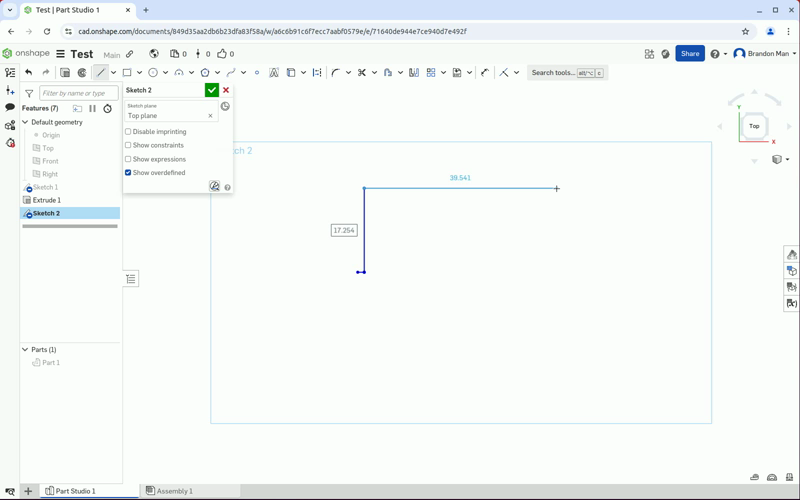
click(556, 188)
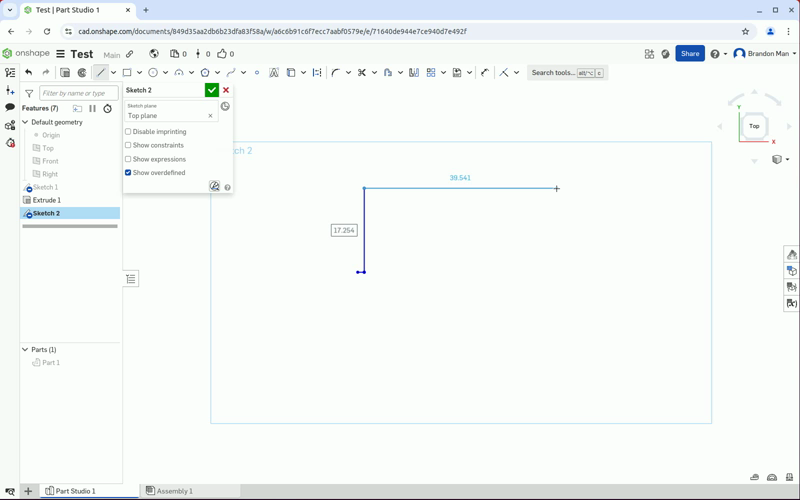
key_up(shift)
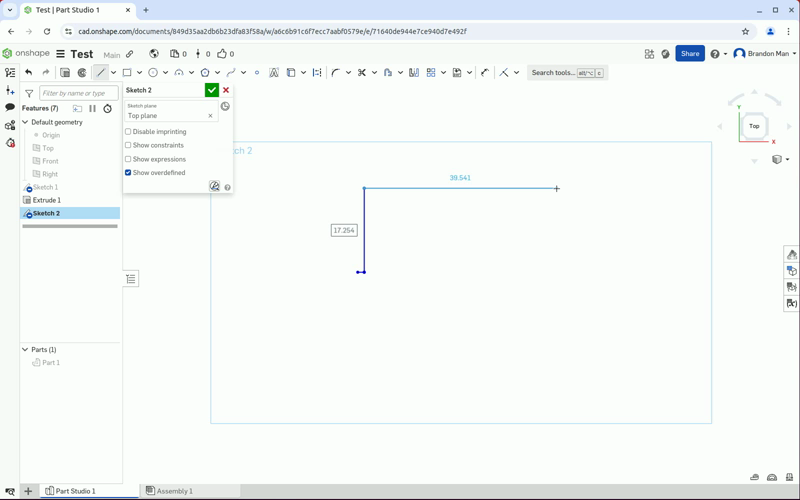
key_down(shift)
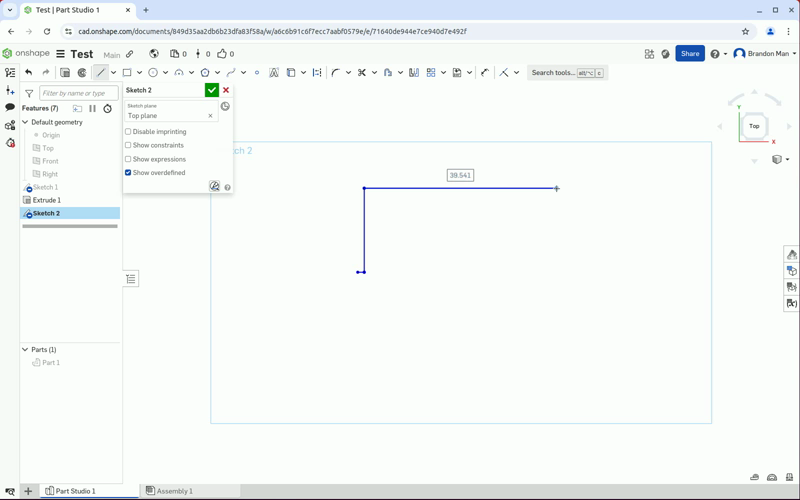
mouse_move(556, 272)
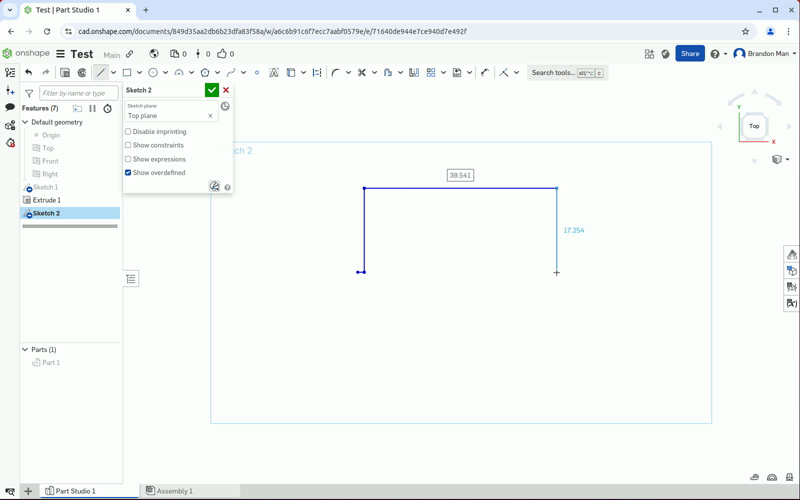
click(556, 272)
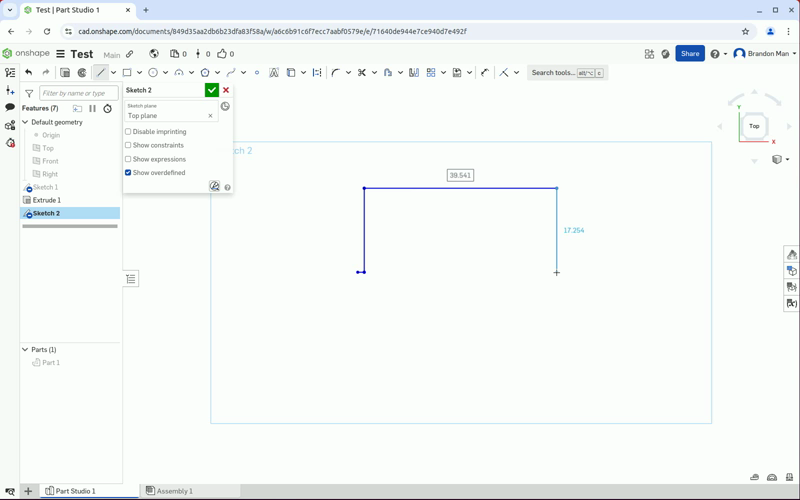
key_up(shift)
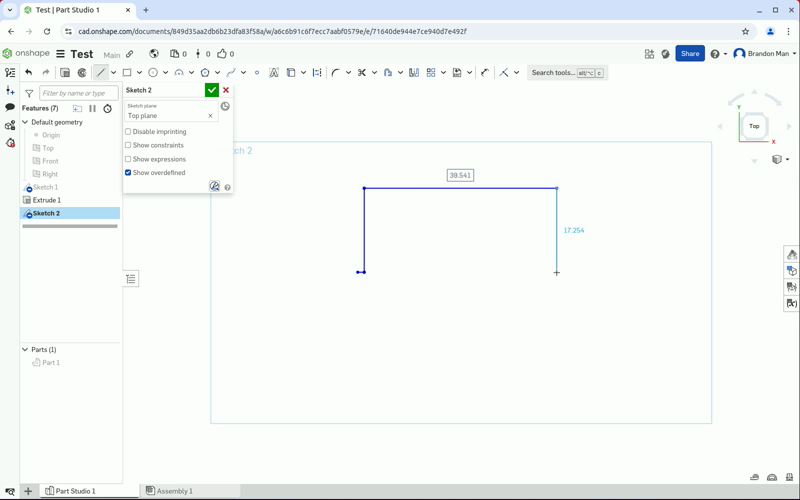
key_down(shift)
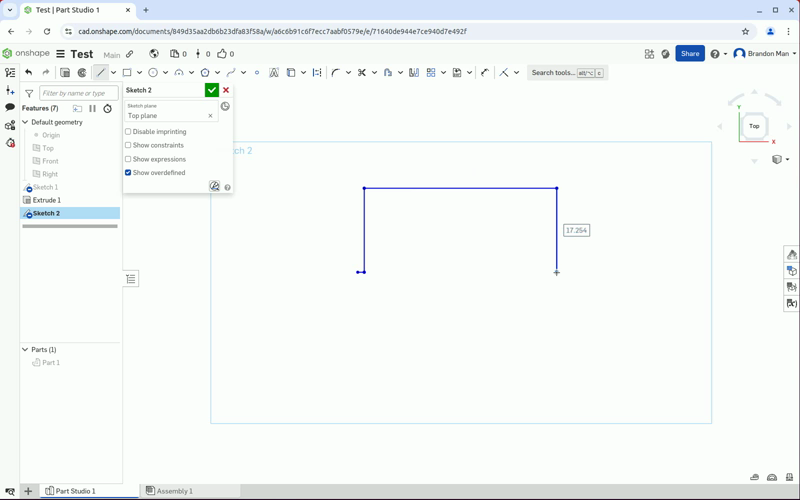
mouse_move(586, 272)
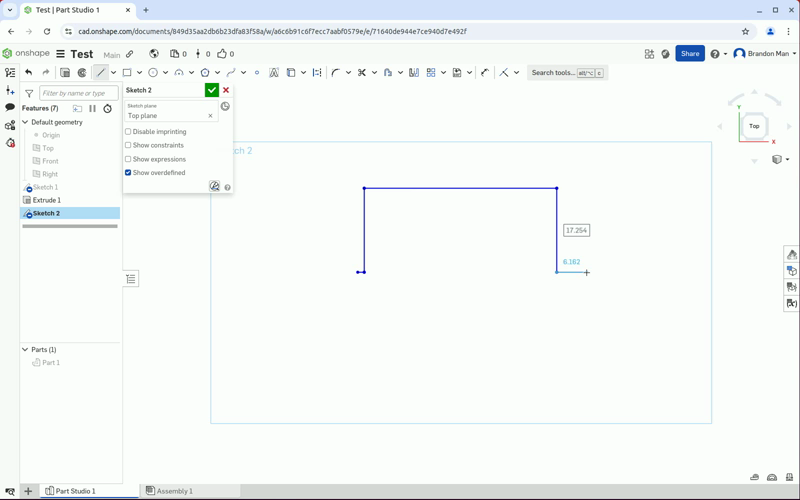
mouse_move(562, 272)
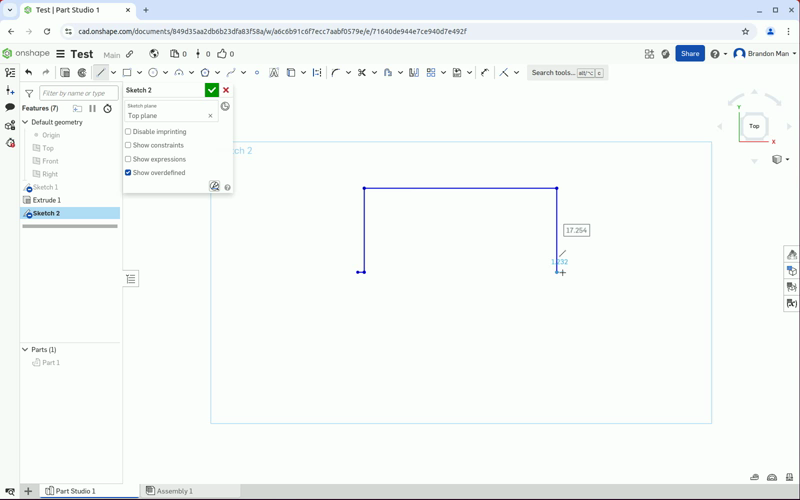
scroll(6)
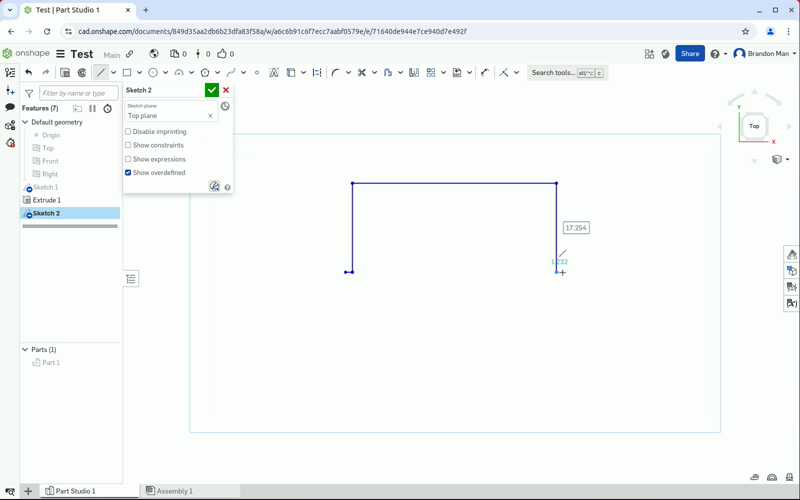
scroll(6)
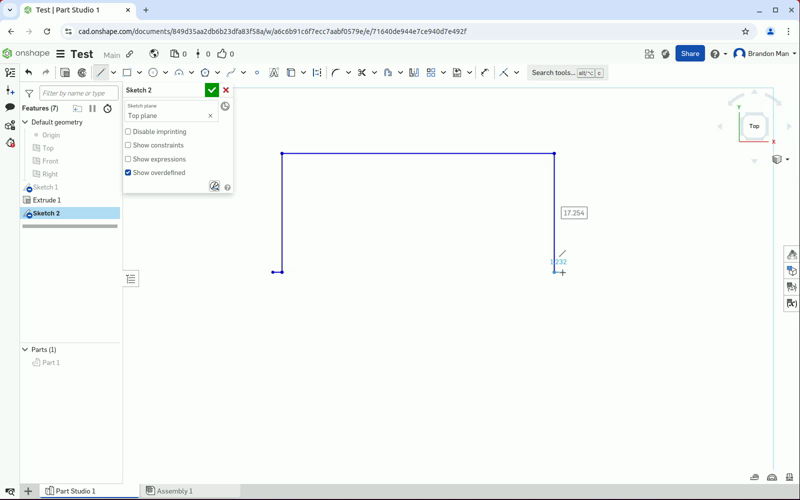
scroll(6)
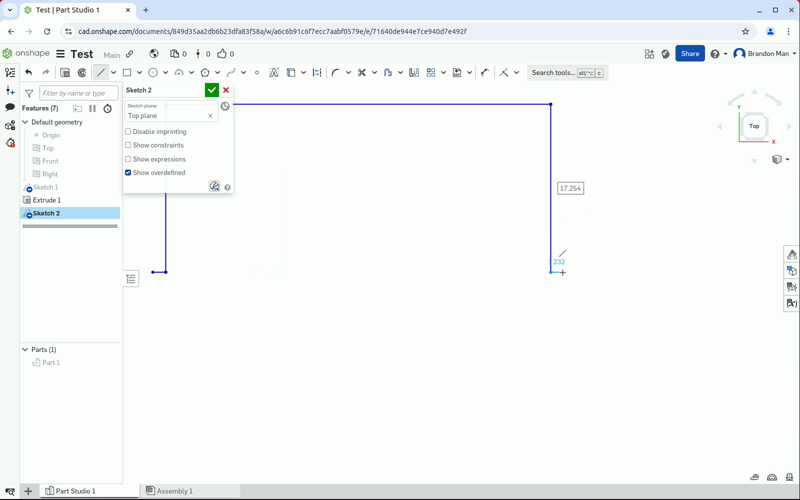
scroll(6)
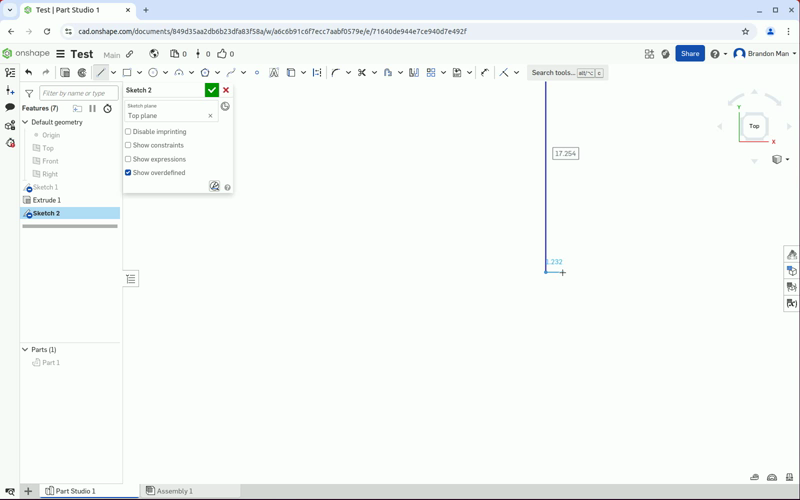
scroll(6)
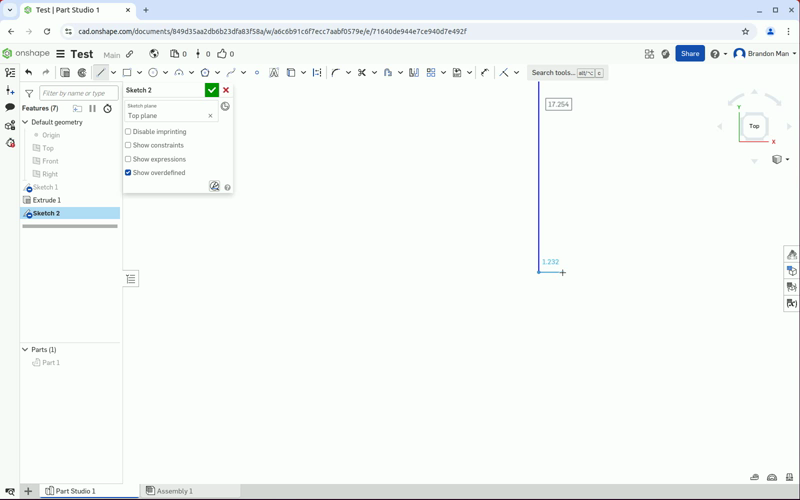
scroll(6)
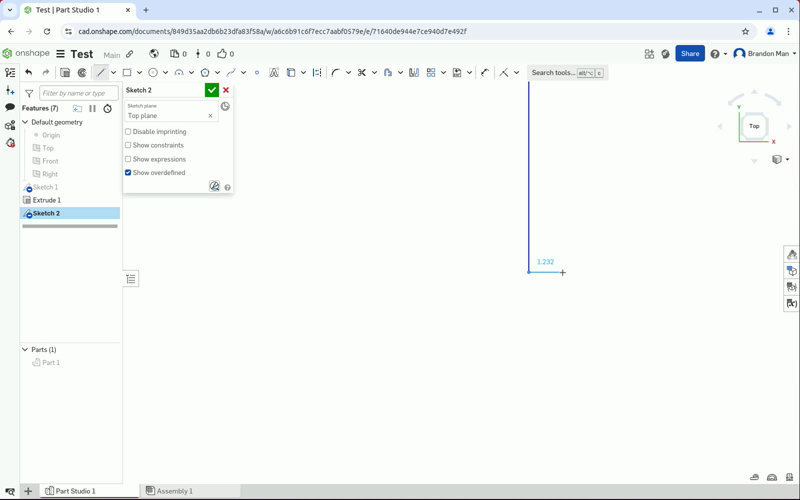
scroll(6)
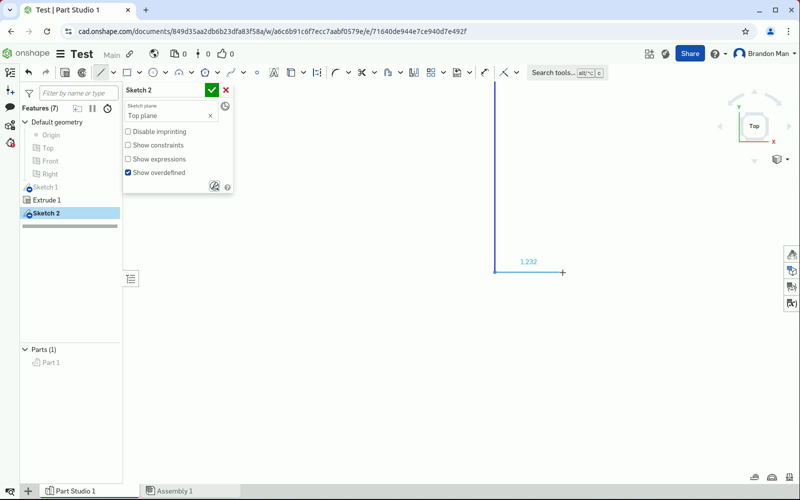
click(562, 272)
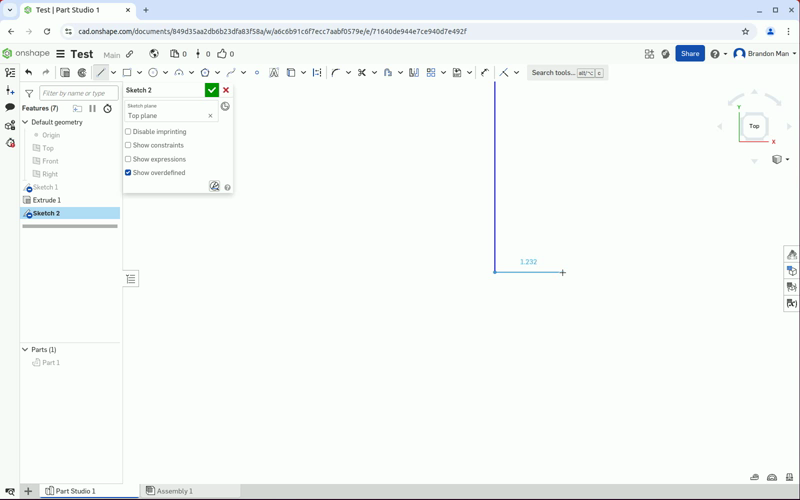
scroll(-6)
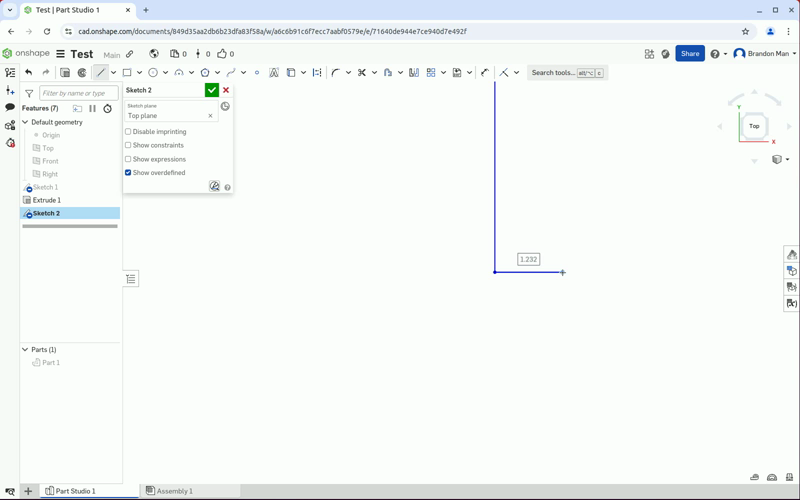
scroll(-6)
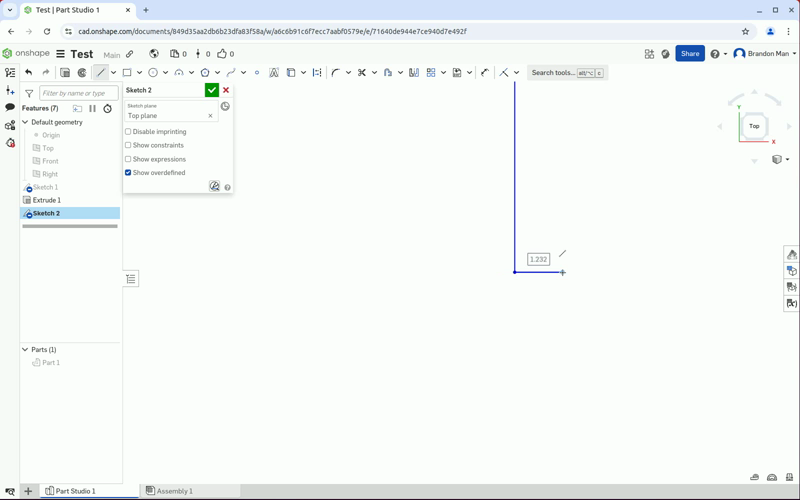
scroll(-6)
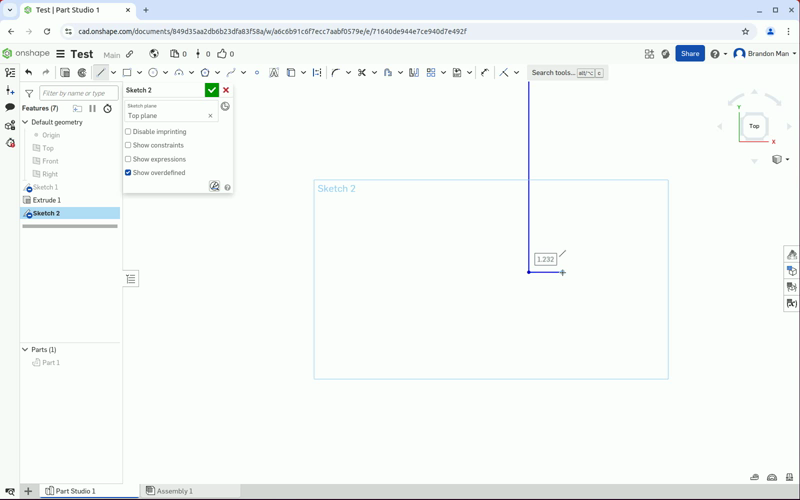
scroll(-6)
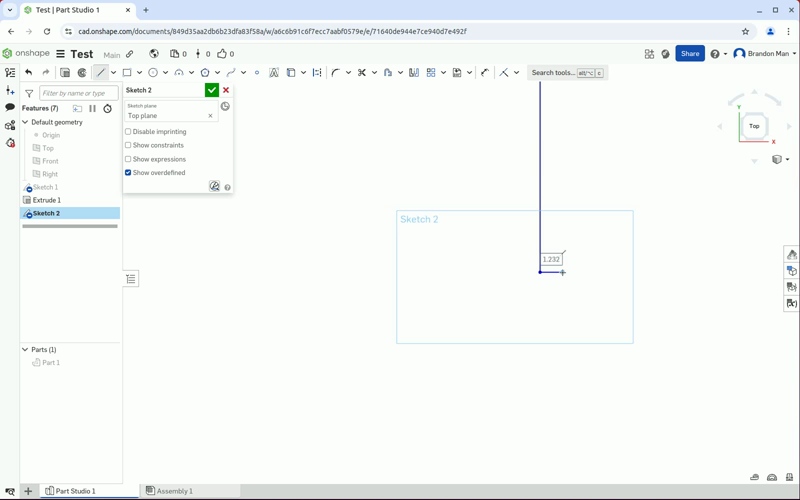
scroll(-6)
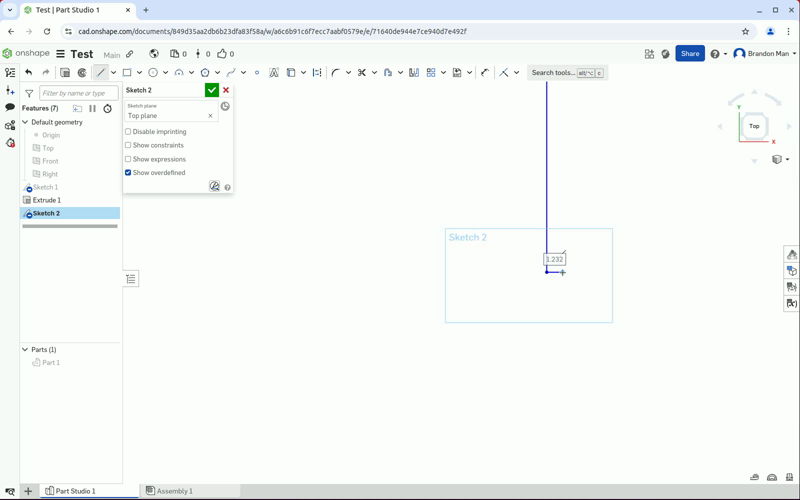
scroll(-6)
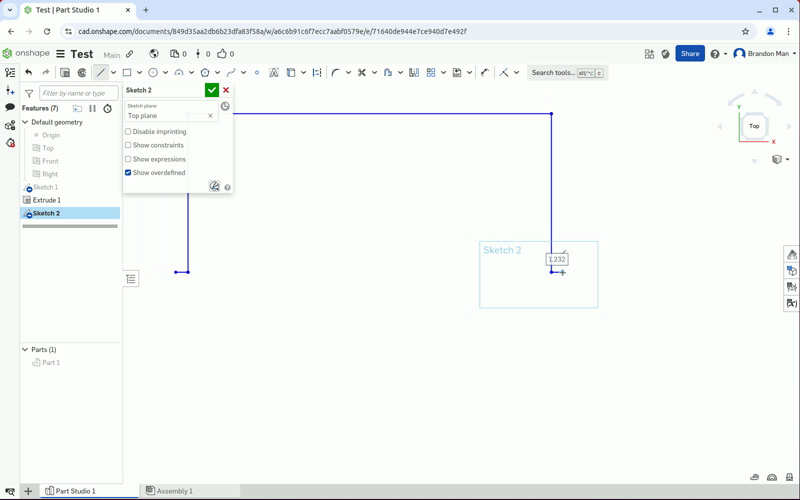
scroll(-6)
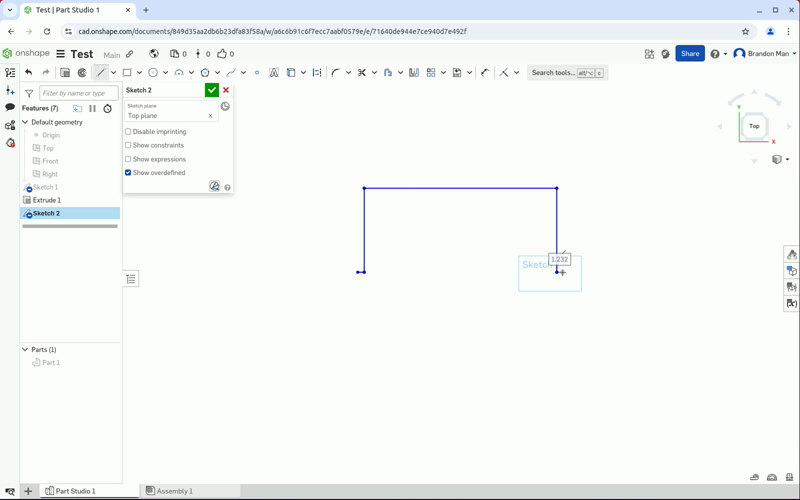
key_up(shift)
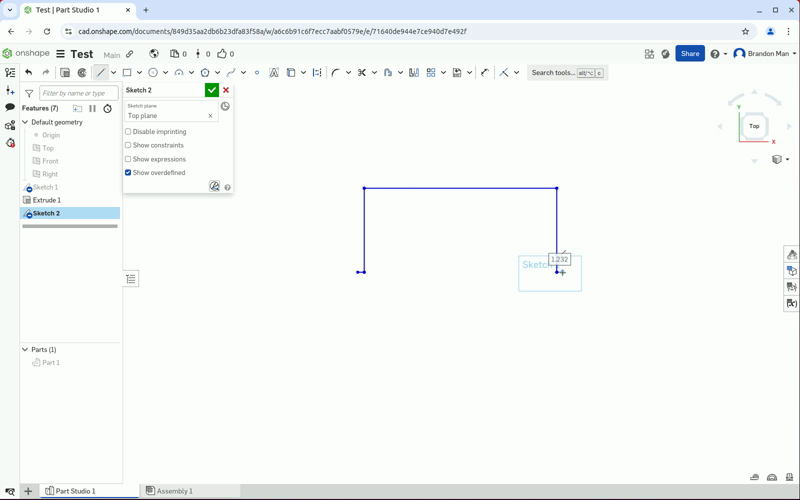
key_down(shift)
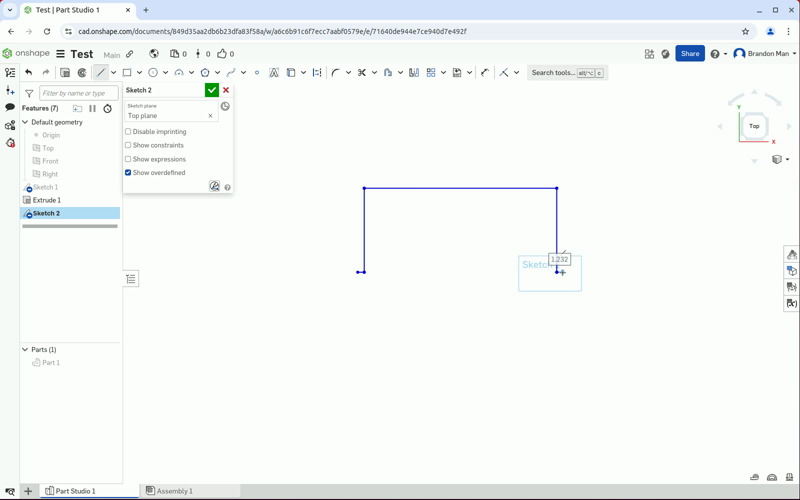
mouse_move(562, 181)
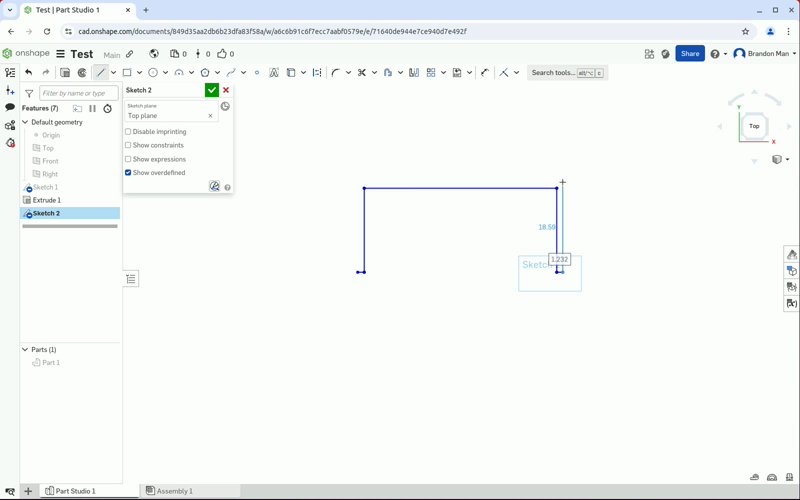
click(562, 181)
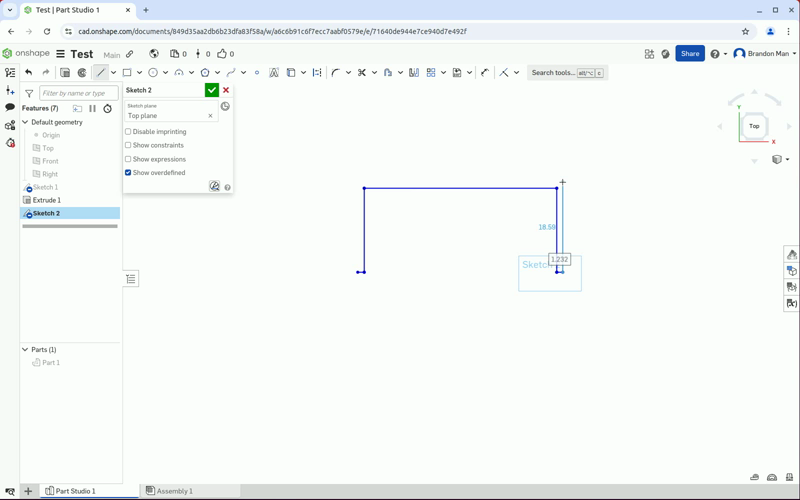
key_up(shift)
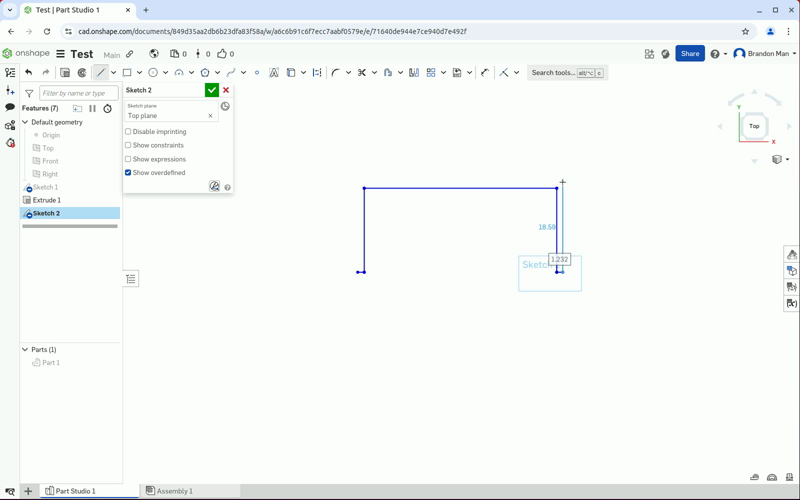
key_down(shift)
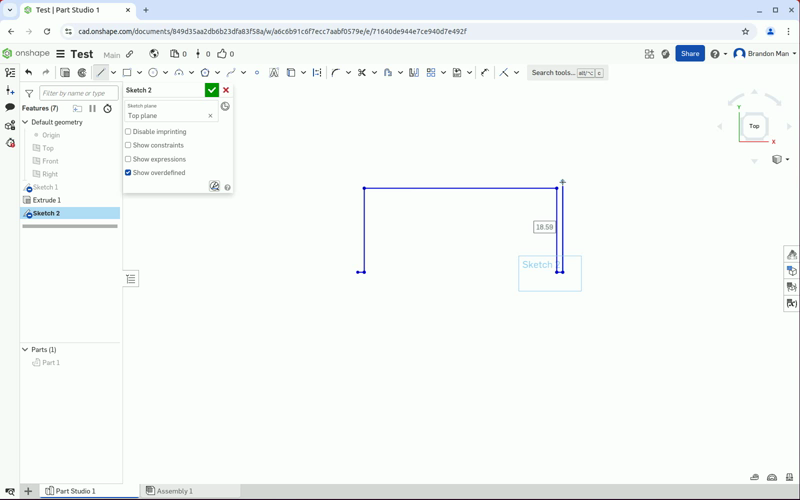
mouse_move(357, 181)
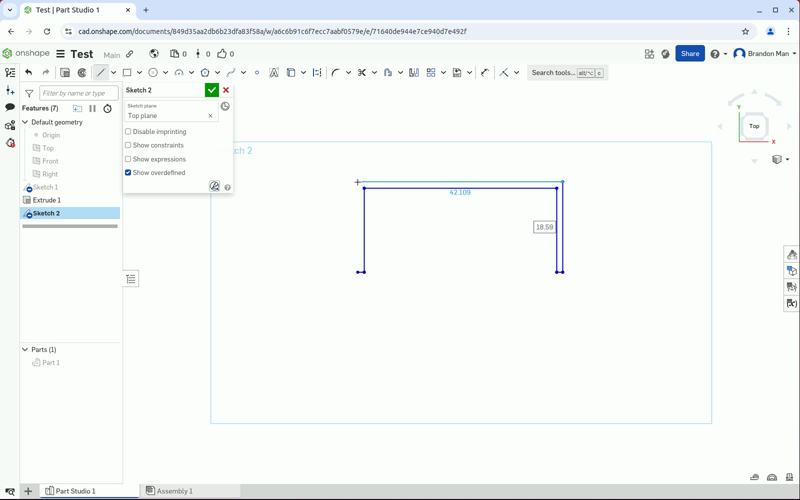
click(357, 181)
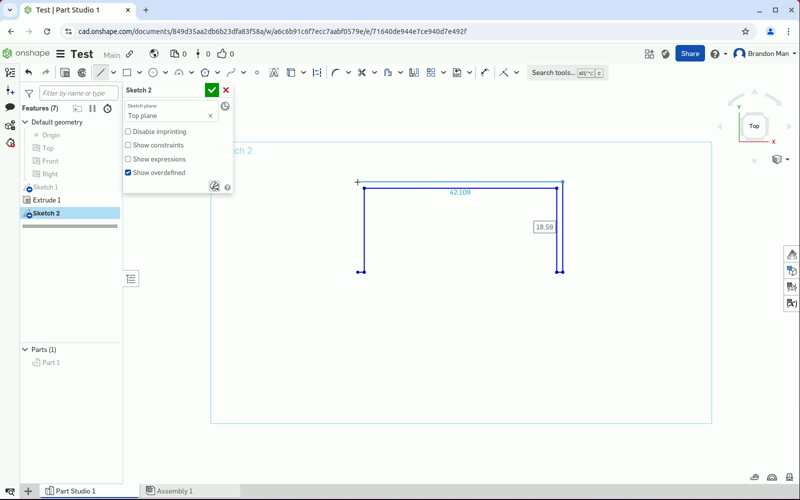
key_up(shift)
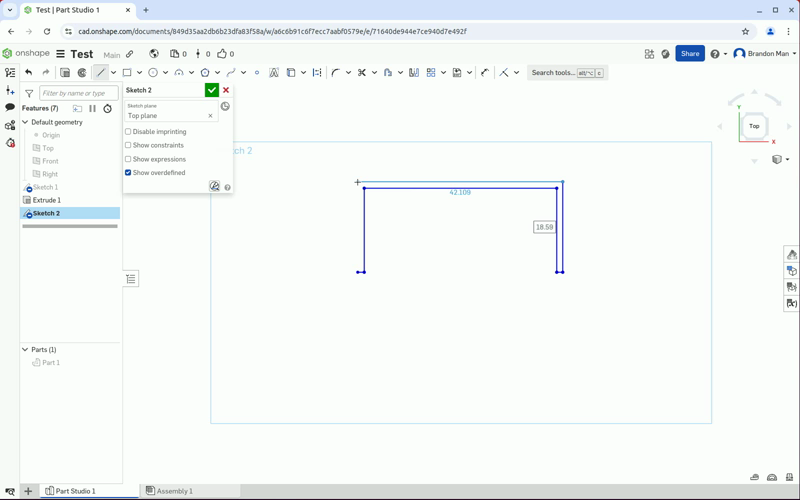
key_down(shift)
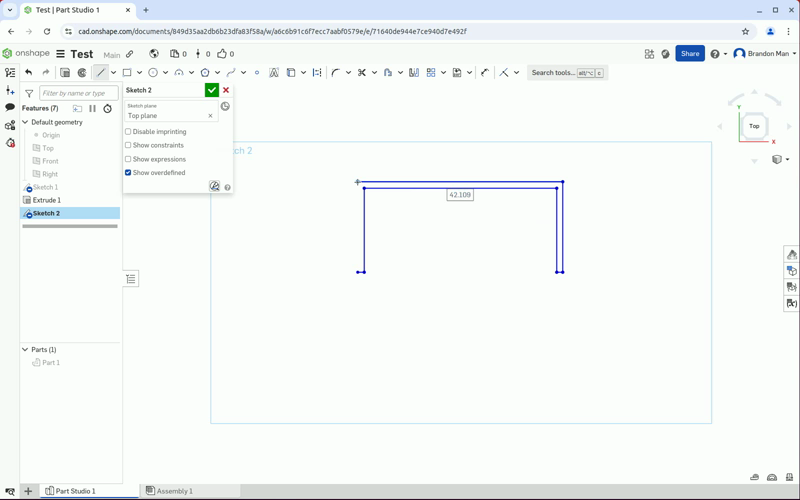
mouse_move(357, 272)
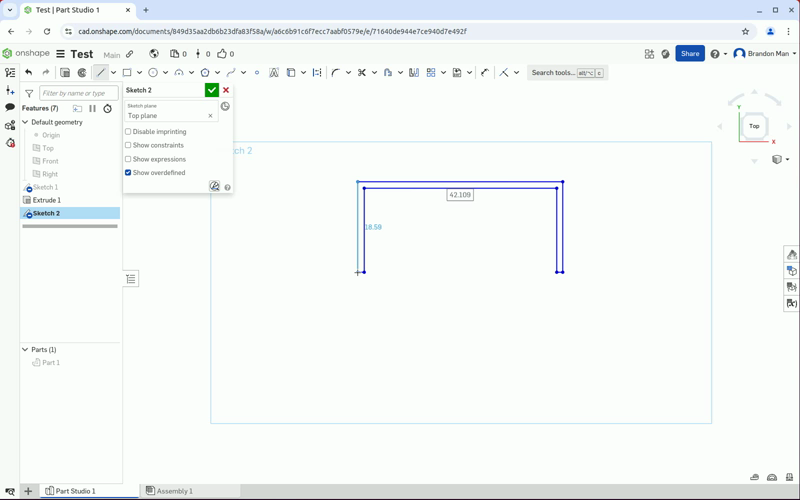
key_up(shift)
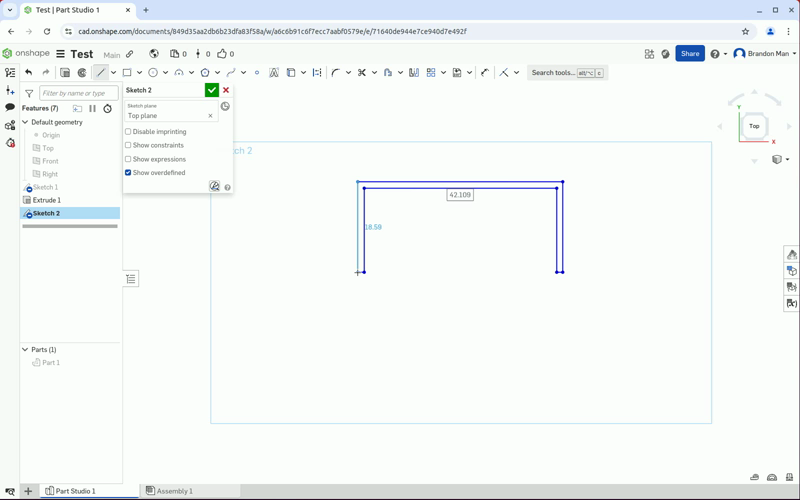
click(357, 272)
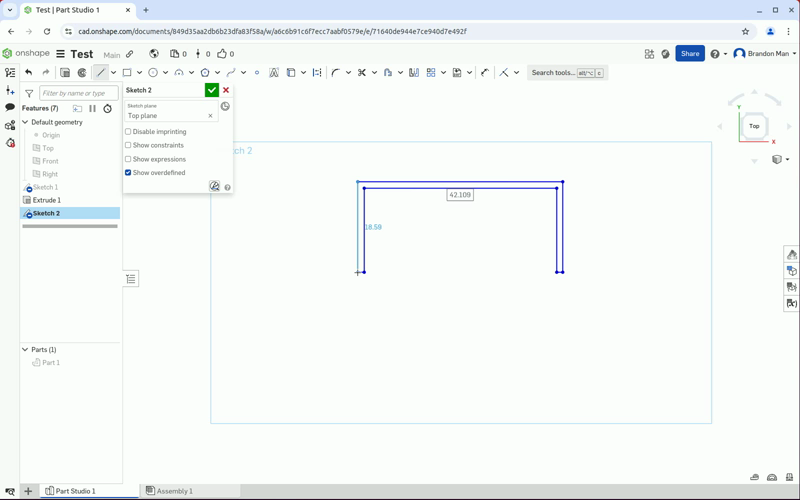
key(esc)
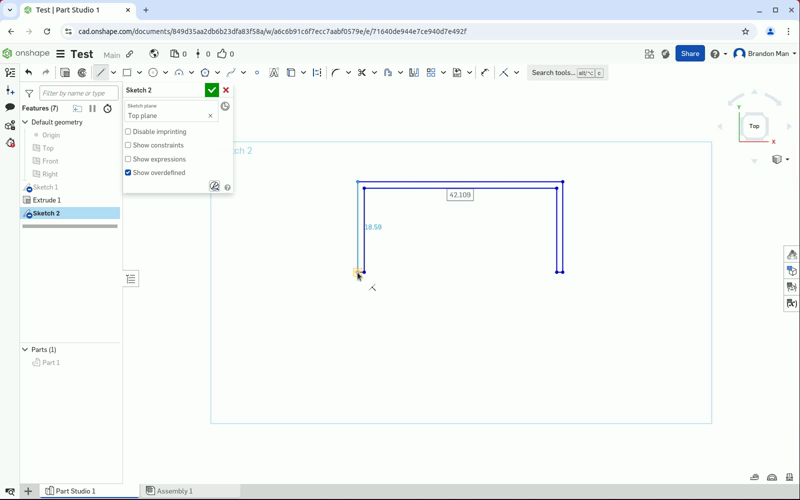
mouse_move(360, 238)
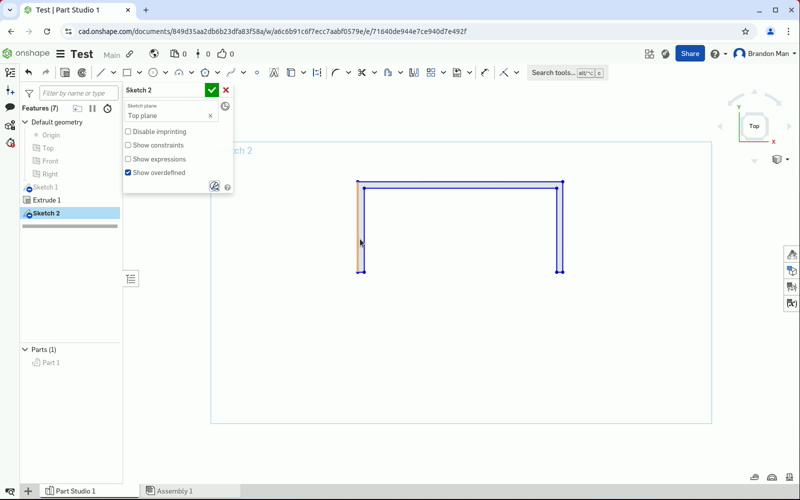
click(360, 238)
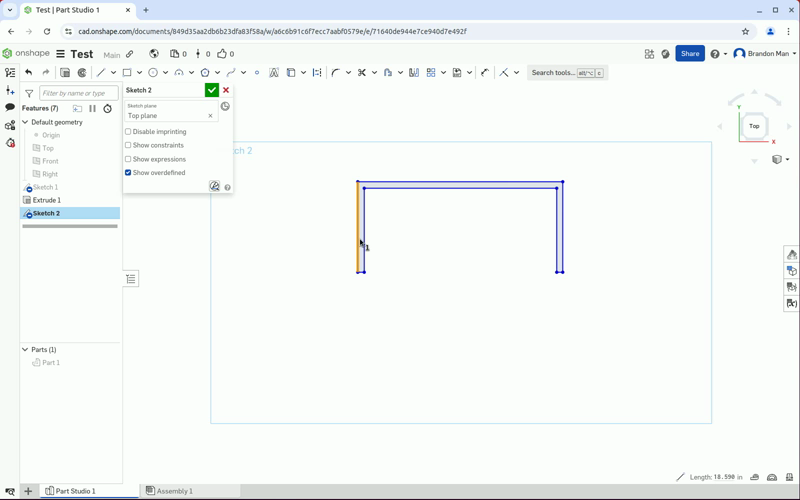
mouse_move(73, 352)
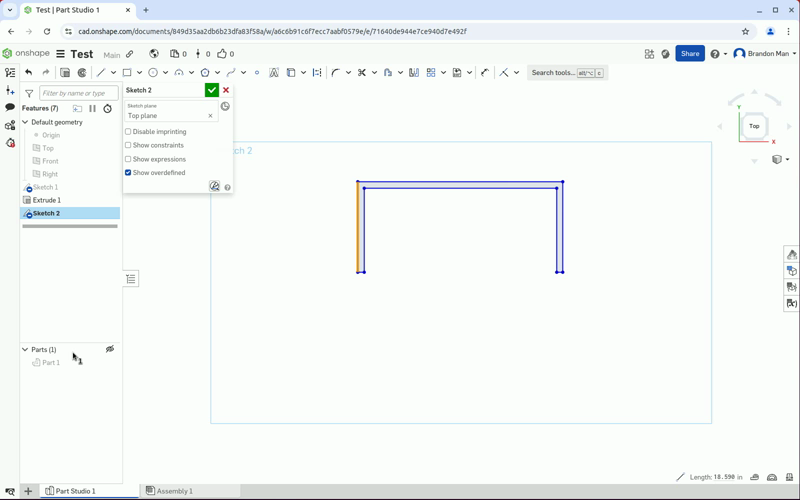
key(shift+y)
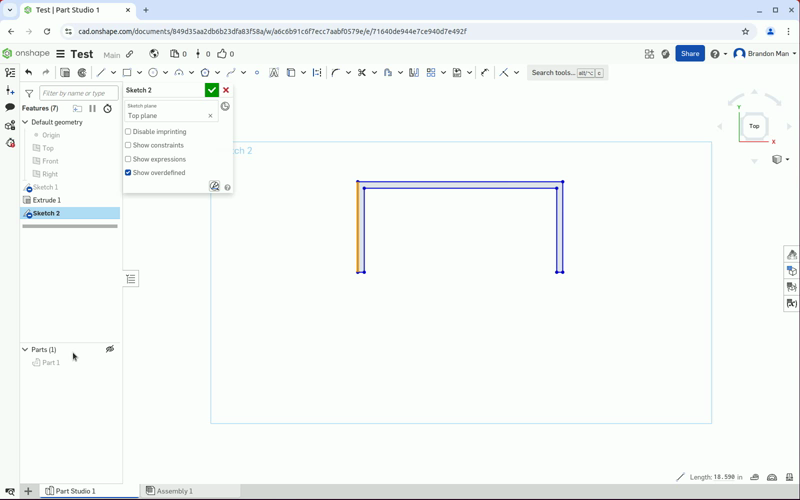
key(shift+e)
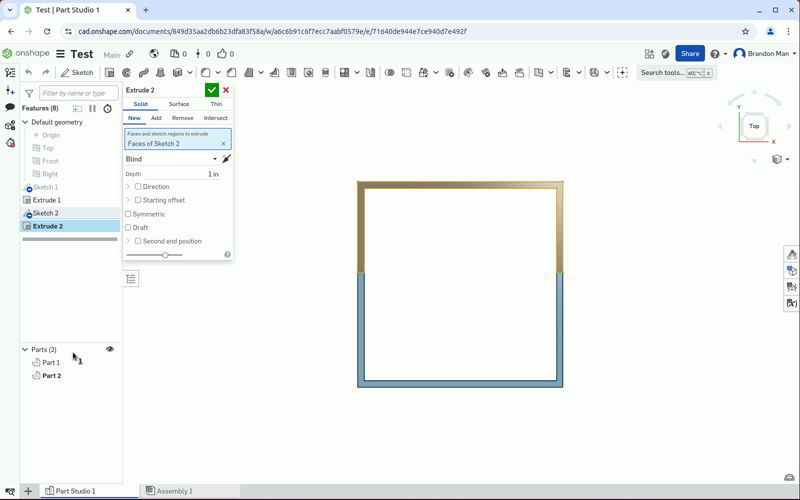
mouse_move(143, 106)
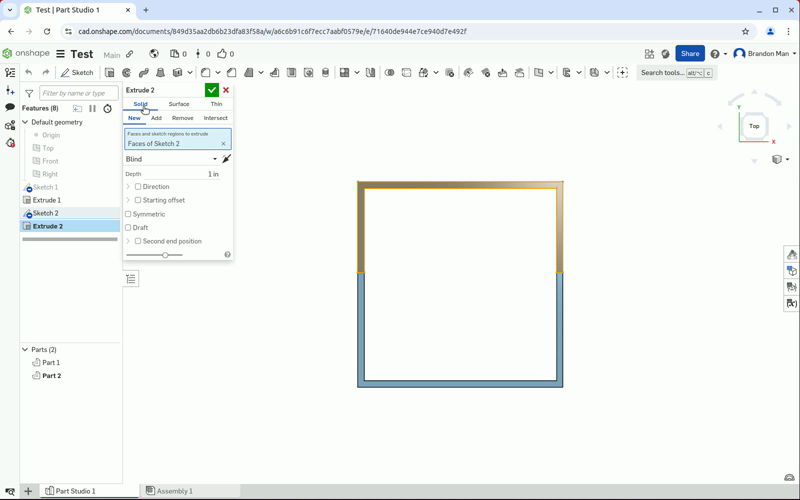
click(143, 106)
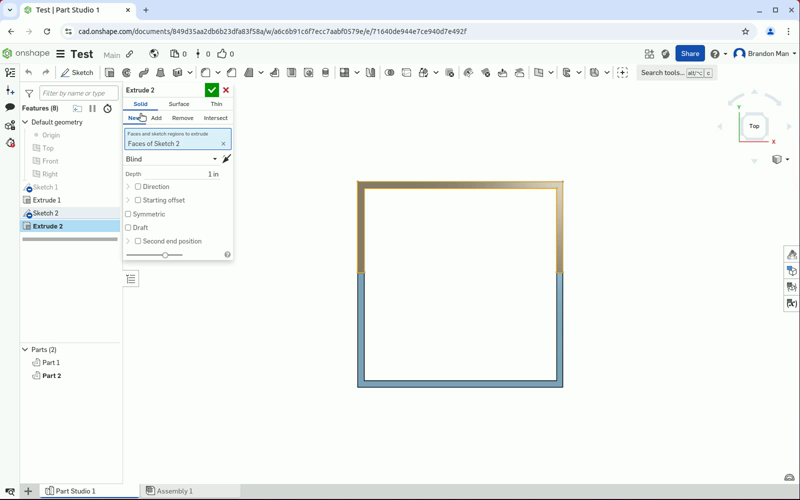
mouse_move(137, 120)
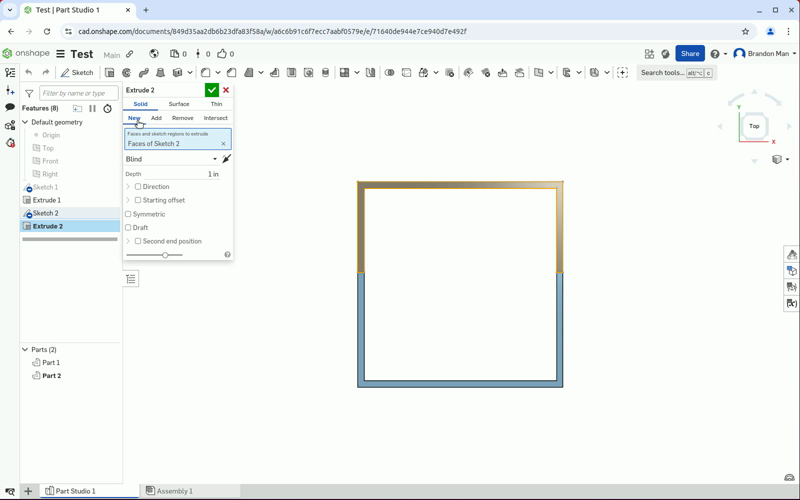
click(137, 120)
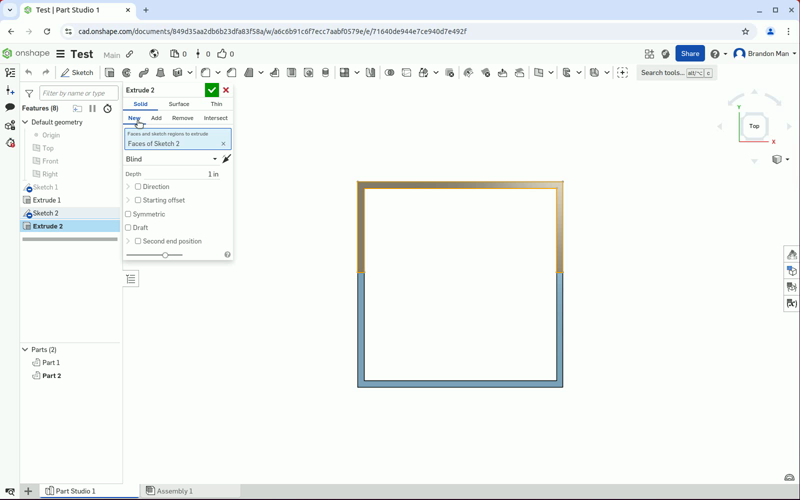
key(tab, 4)
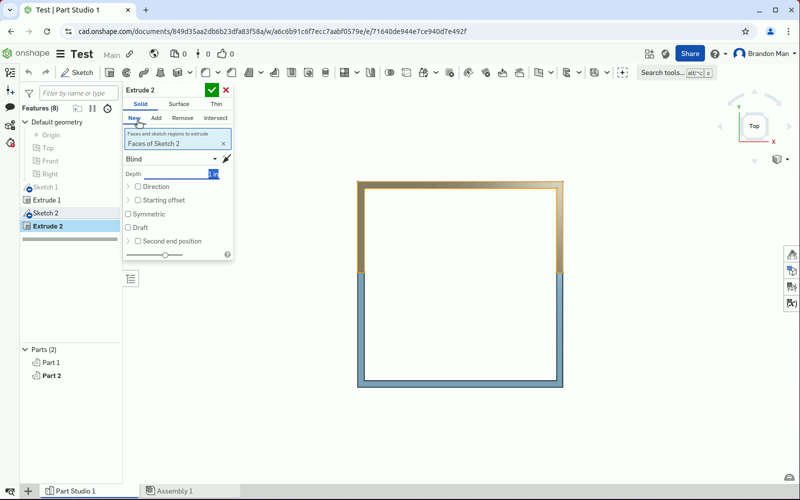
text(1.204)
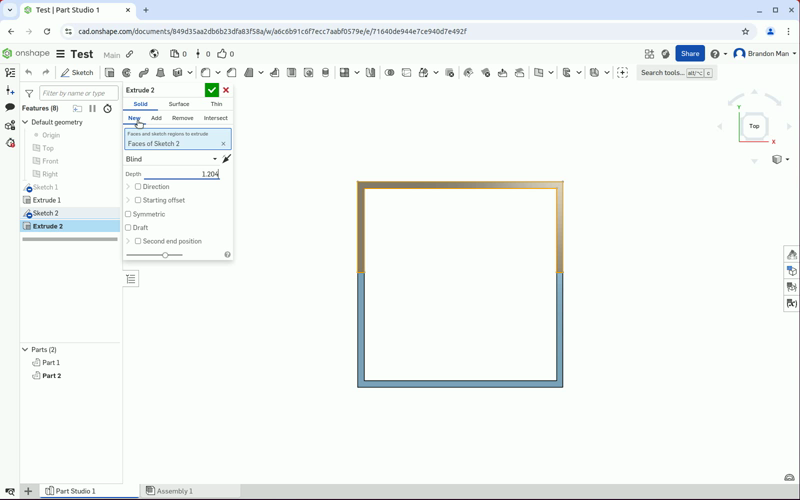
key(enter)
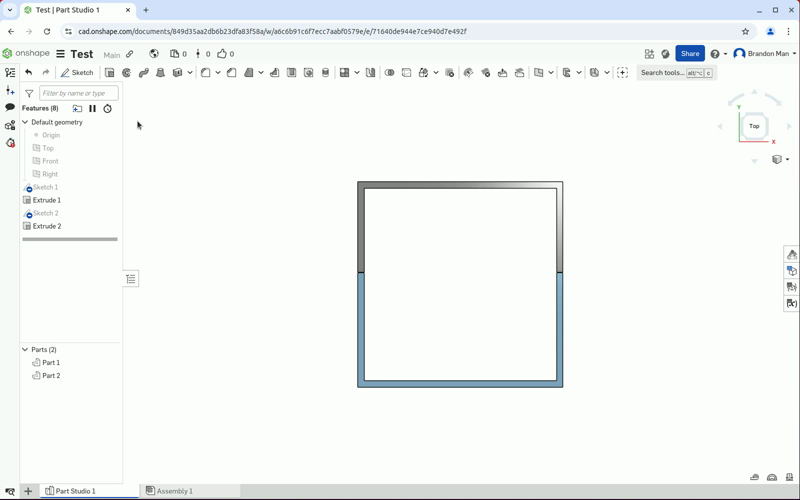
key(shift+h)
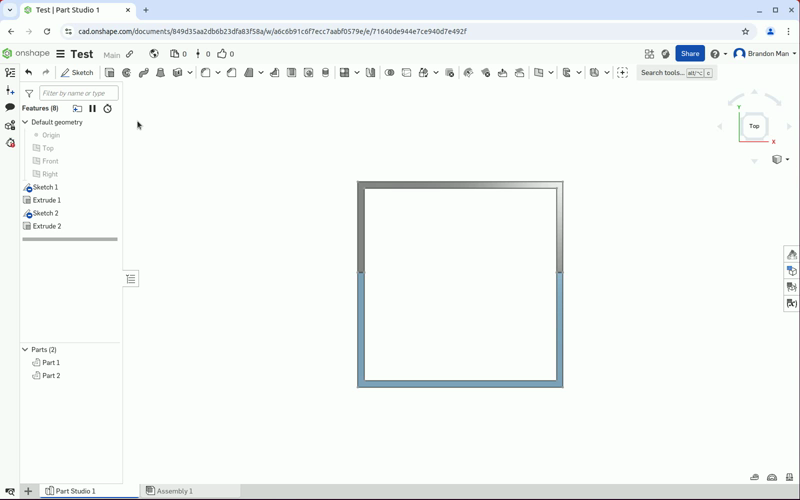
key(shift+h)
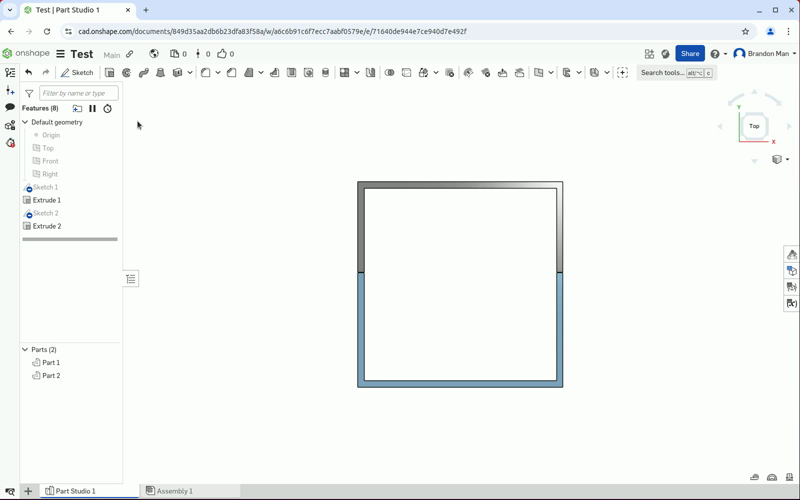
mouse_move(73, 189)
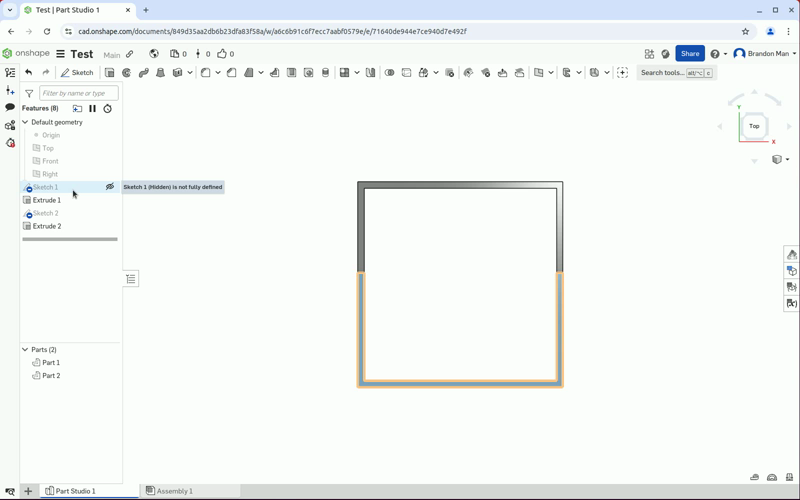
click(73, 189)
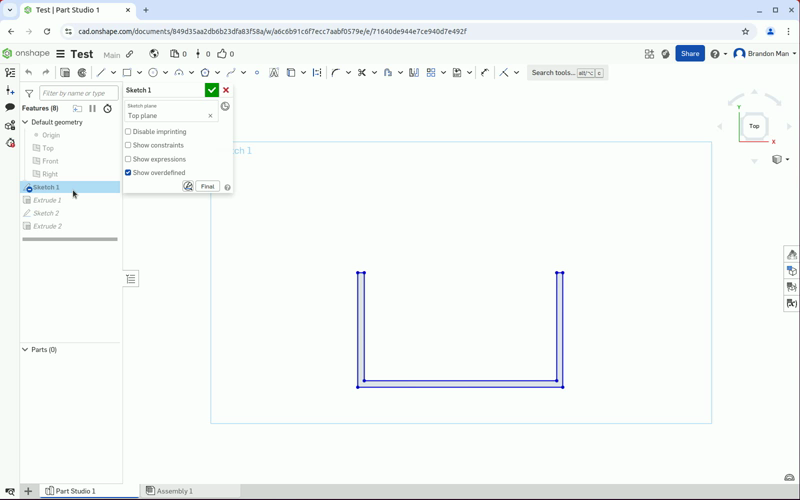
mouse_move(229, 92)
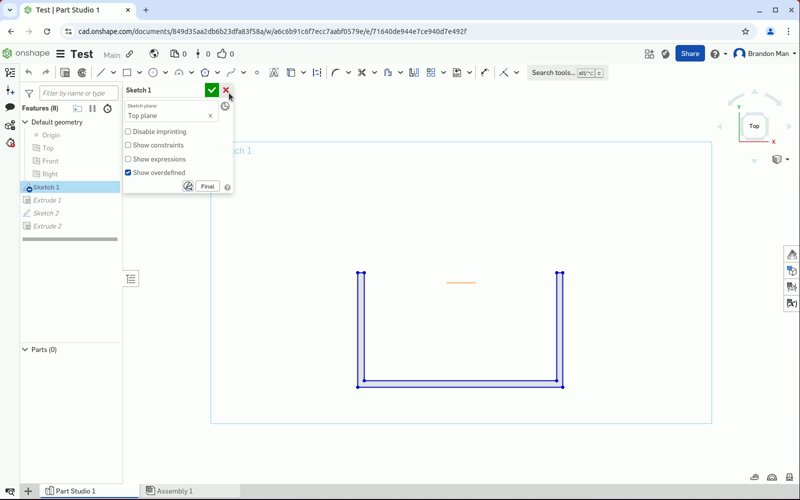
click(229, 92)
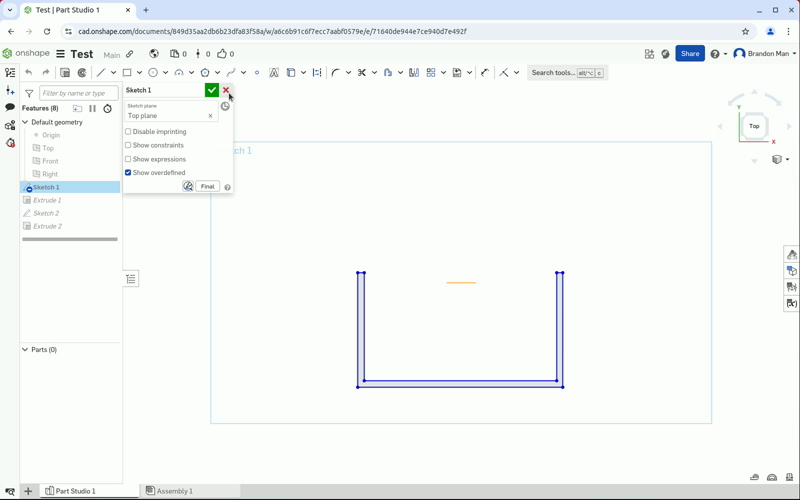
key(shift+s)
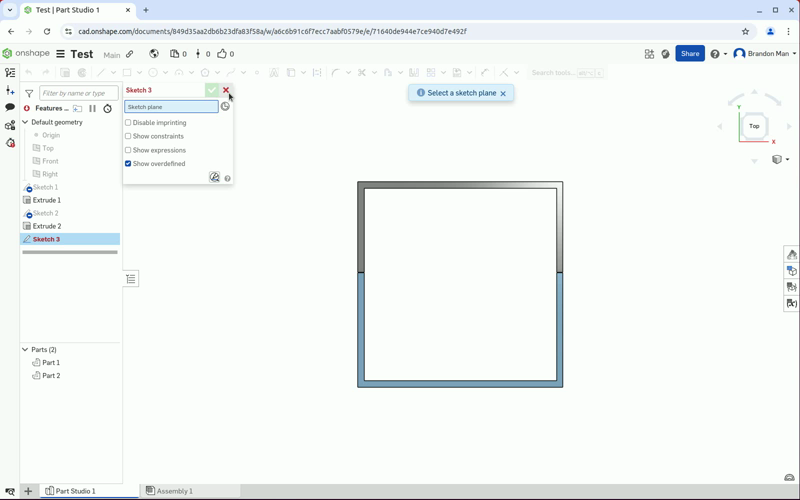
mouse_move(73, 150)
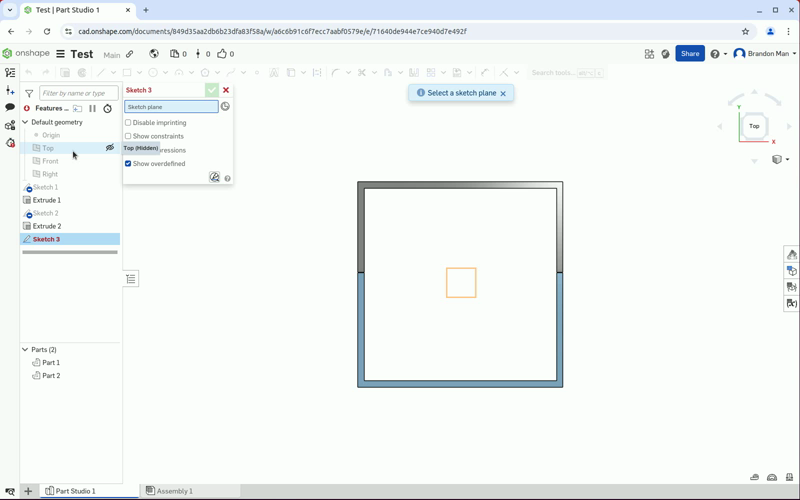
click(73, 150)
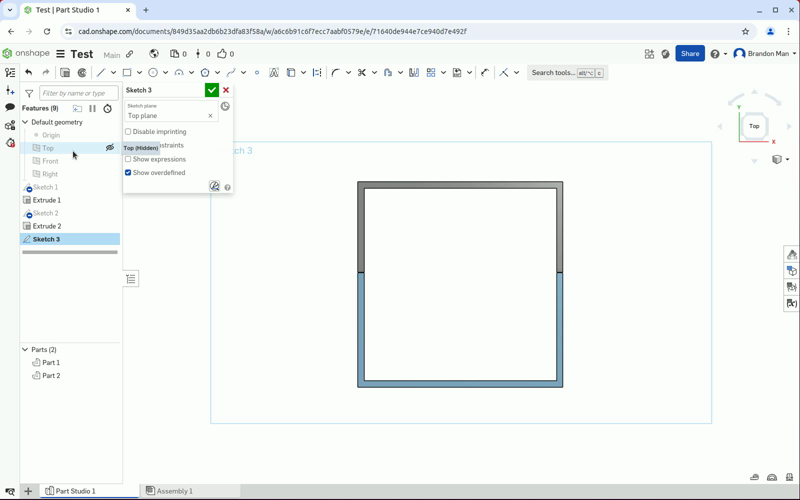
mouse_move(73, 352)
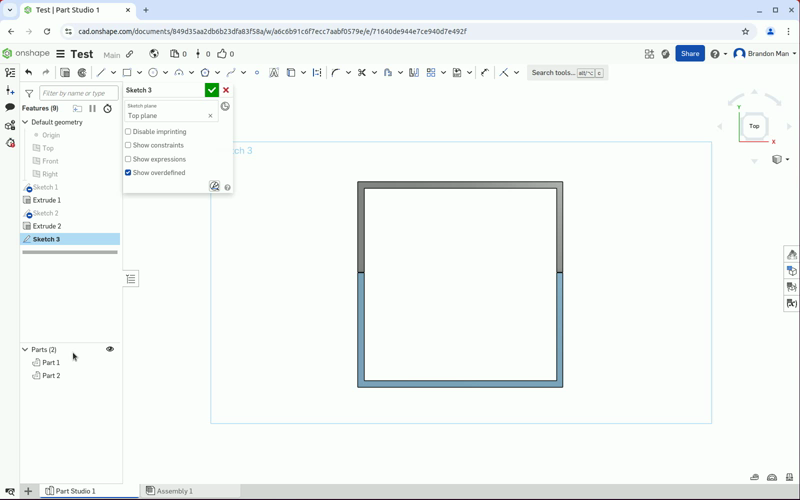
key(y)
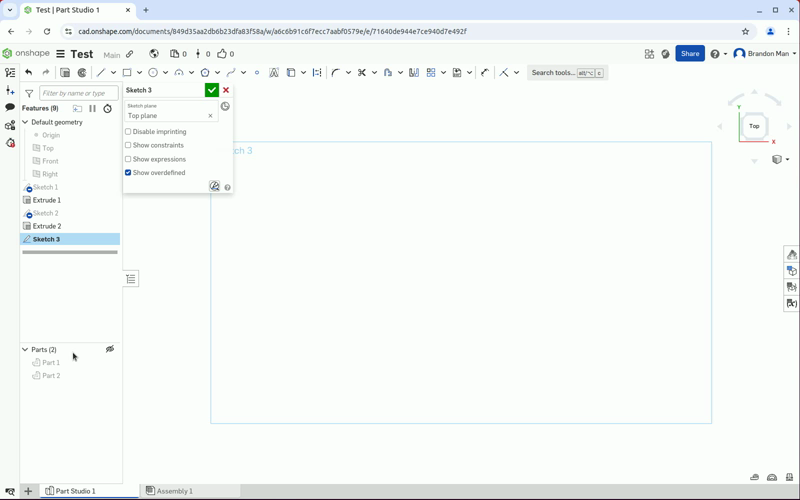
key(l)
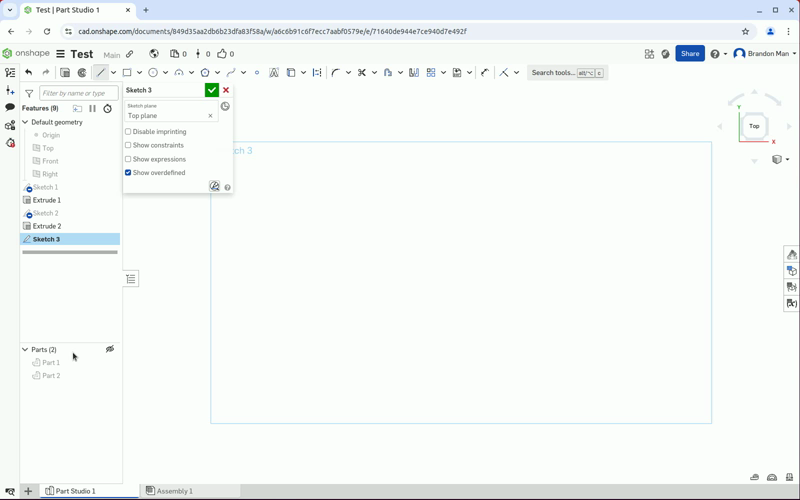
key_down(shift)
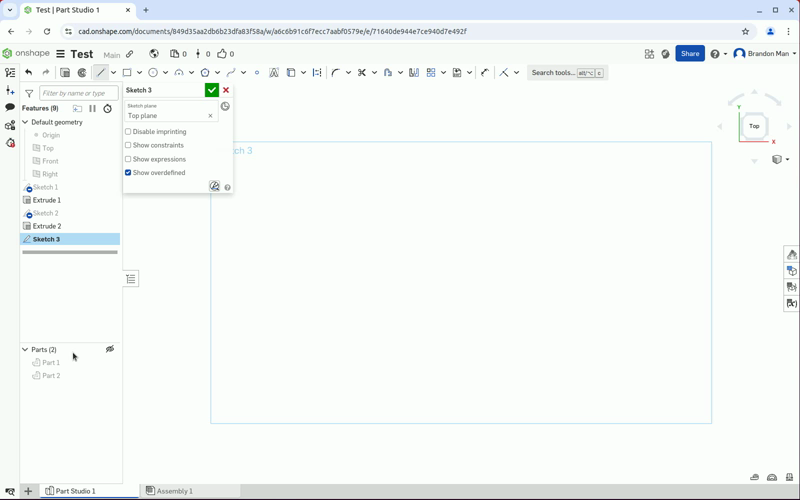
mouse_move(350, 395)
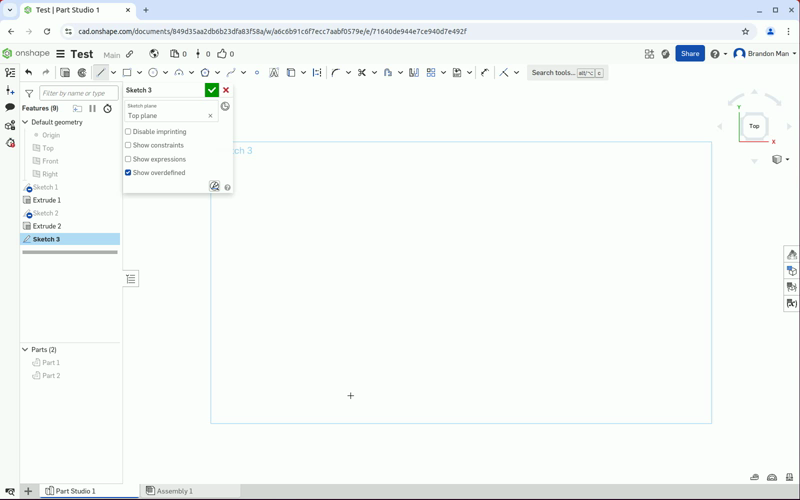
click(350, 395)
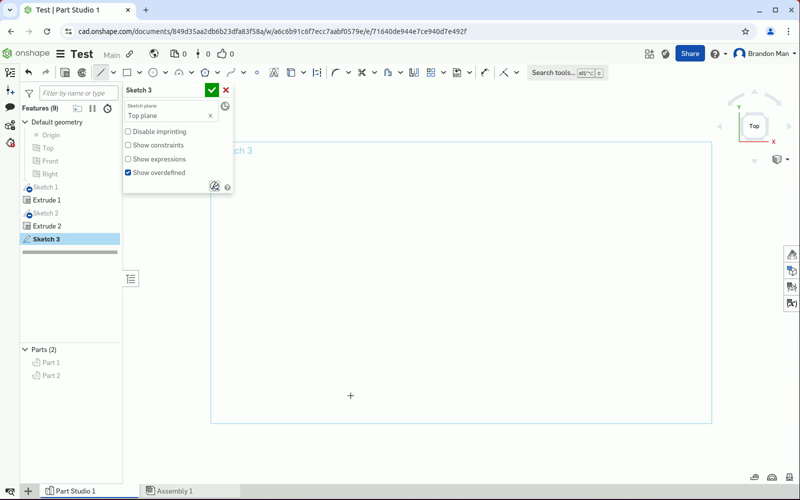
key_up(shift)
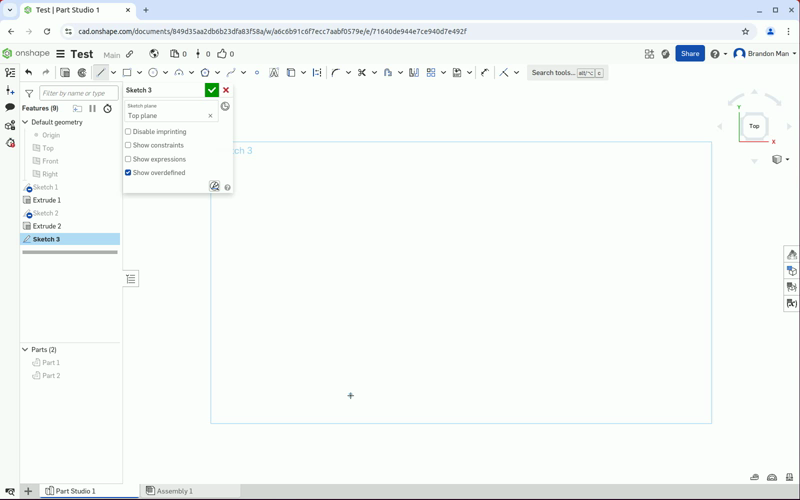
key_down(shift)
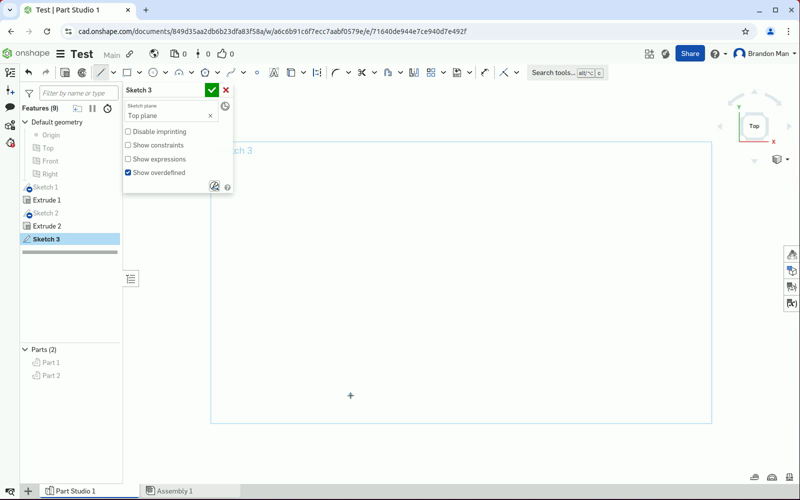
mouse_move(570, 395)
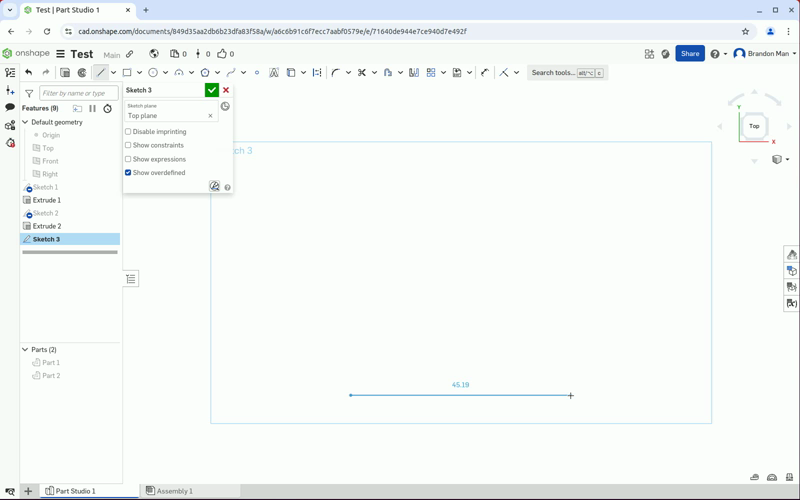
click(570, 395)
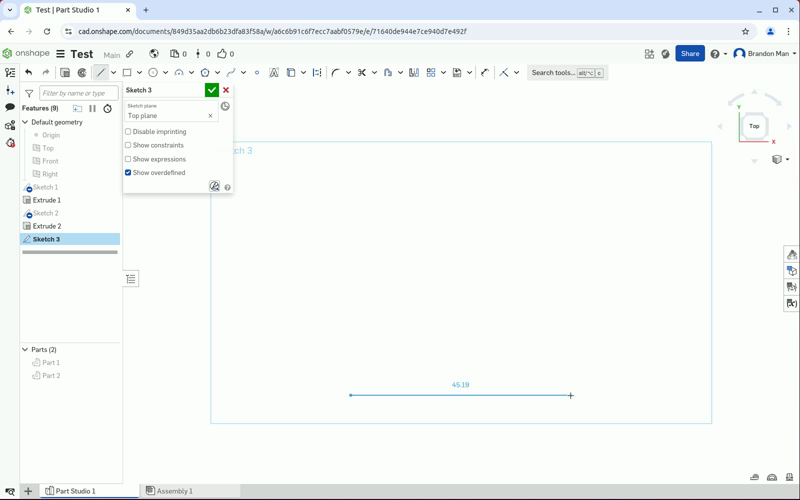
key_up(shift)
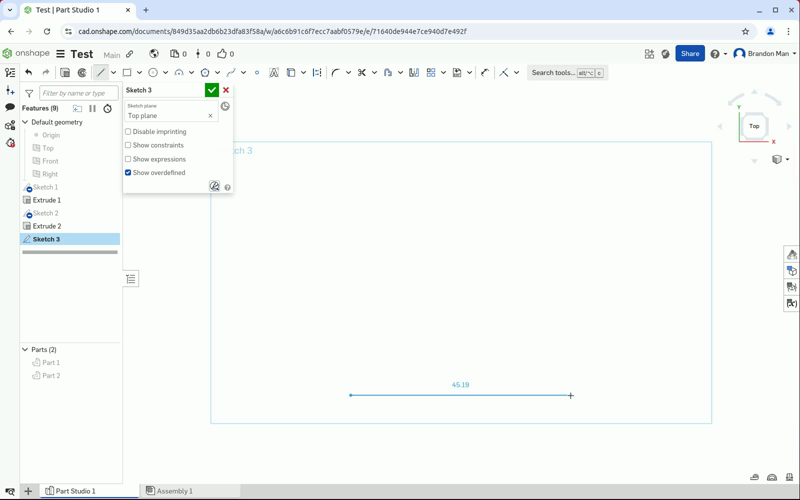
key_down(shift)
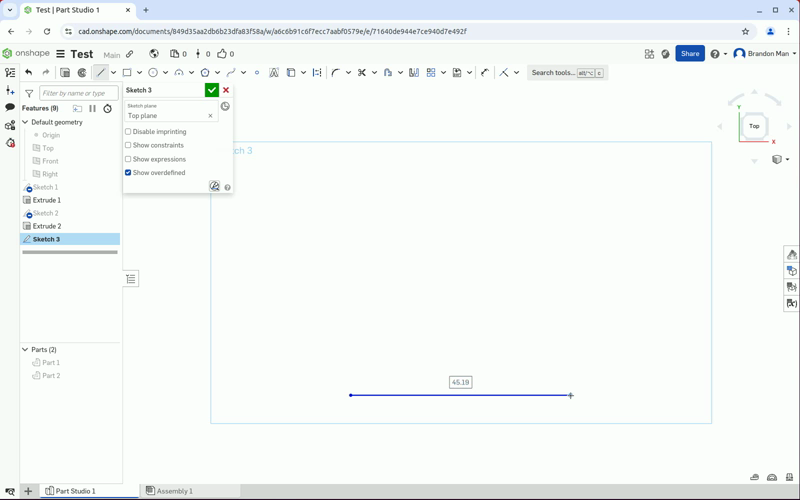
mouse_move(570, 175)
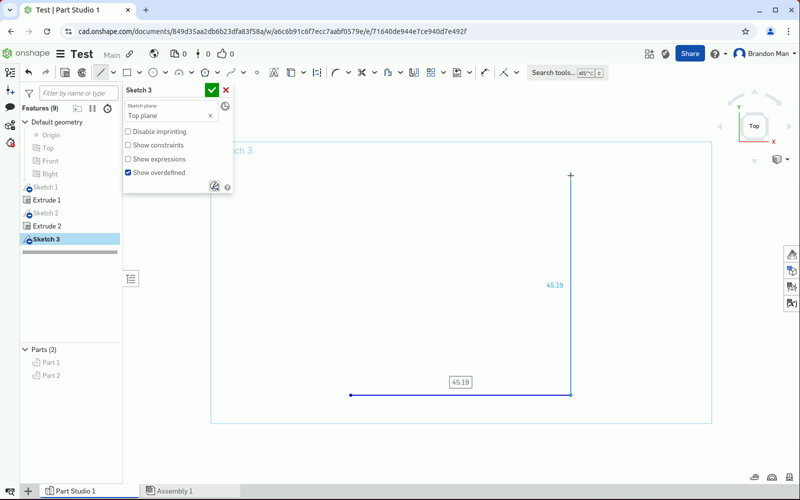
click(570, 175)
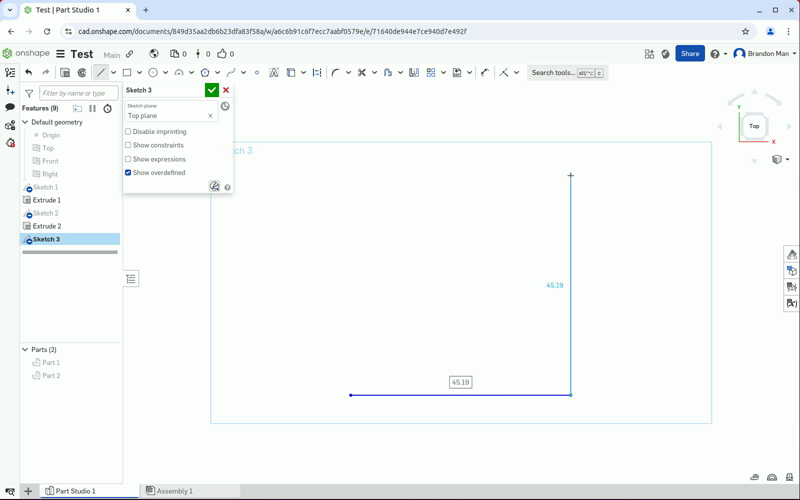
key_up(shift)
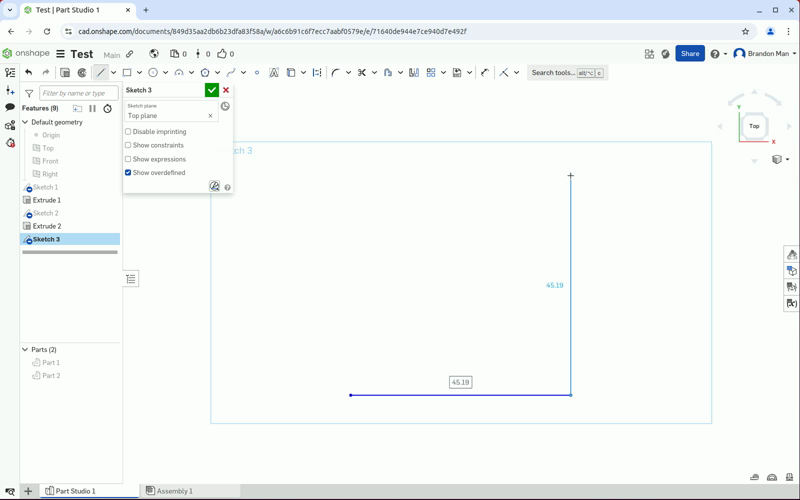
key_down(shift)
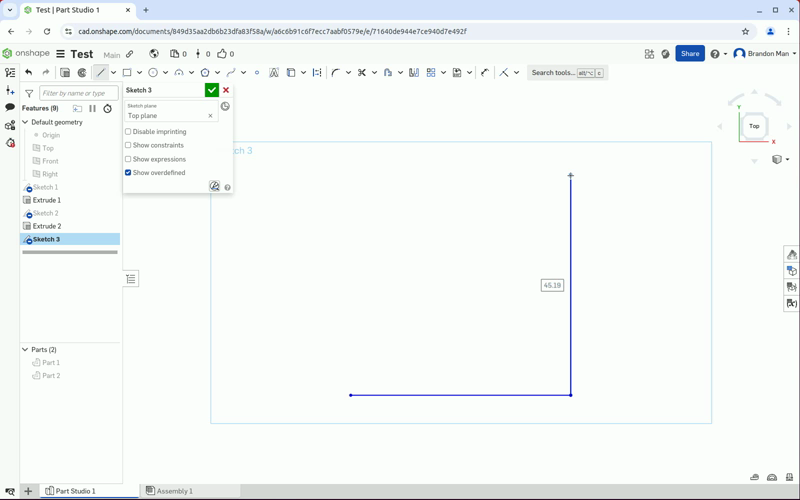
mouse_move(350, 175)
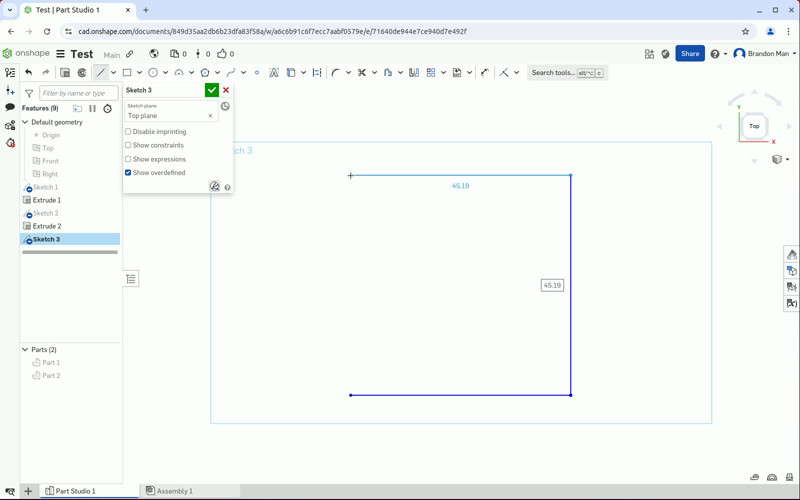
click(350, 175)
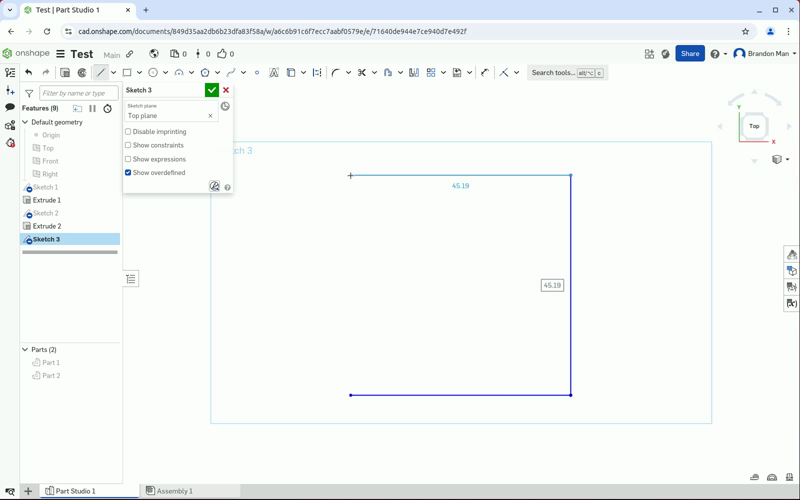
key_up(shift)
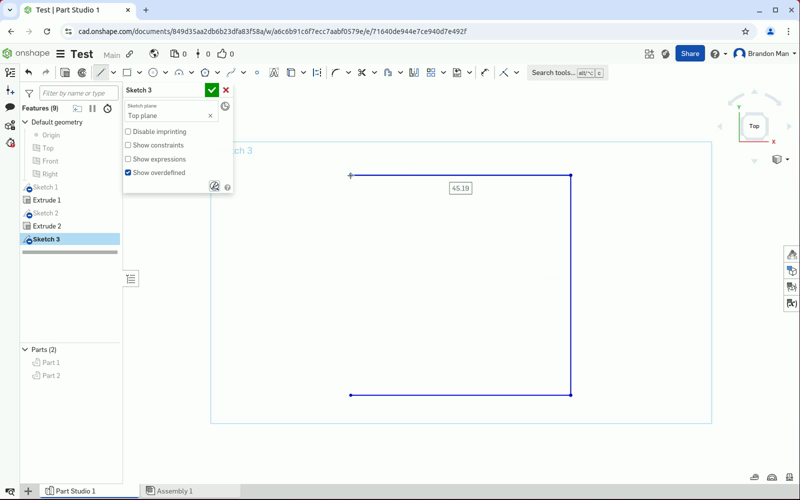
key_down(shift)
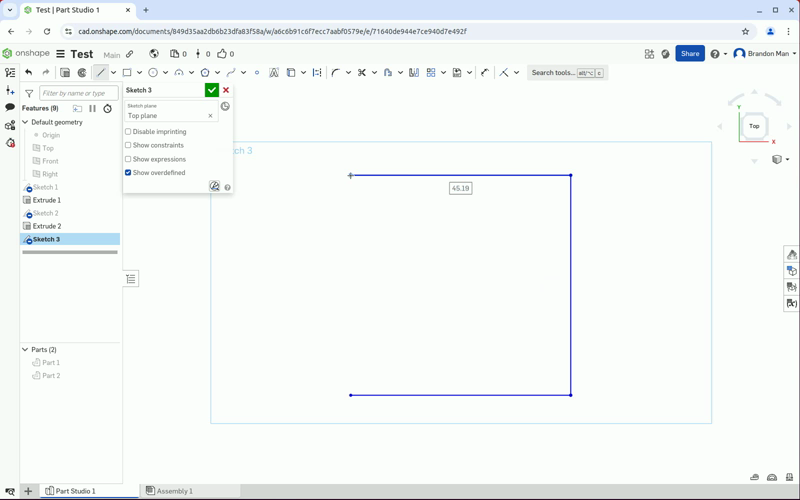
mouse_move(350, 395)
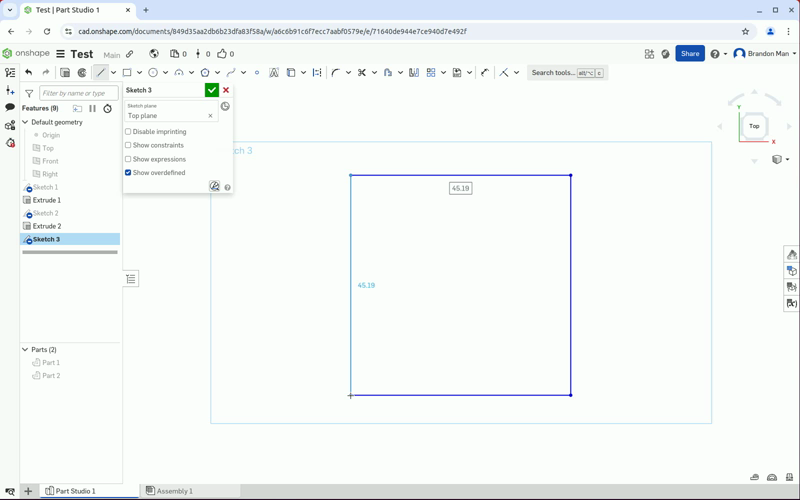
key_up(shift)
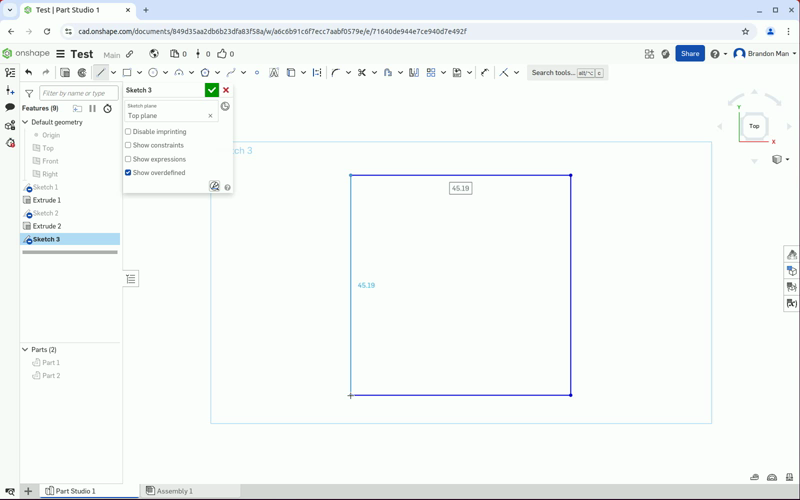
click(350, 395)
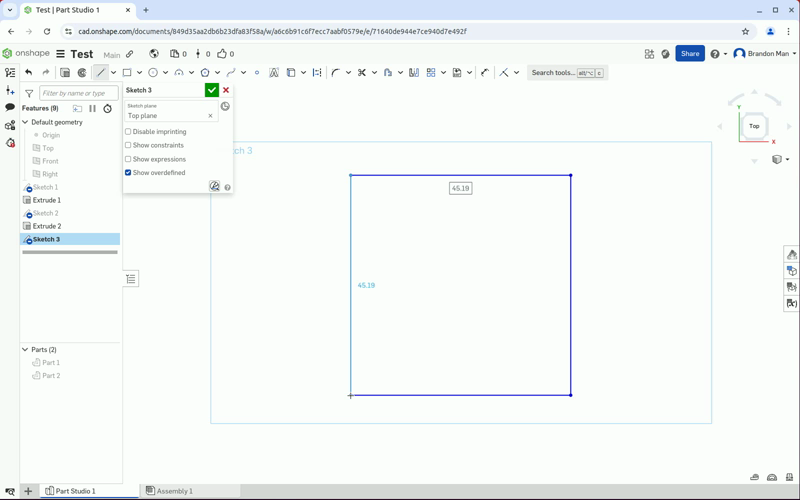
key(esc)
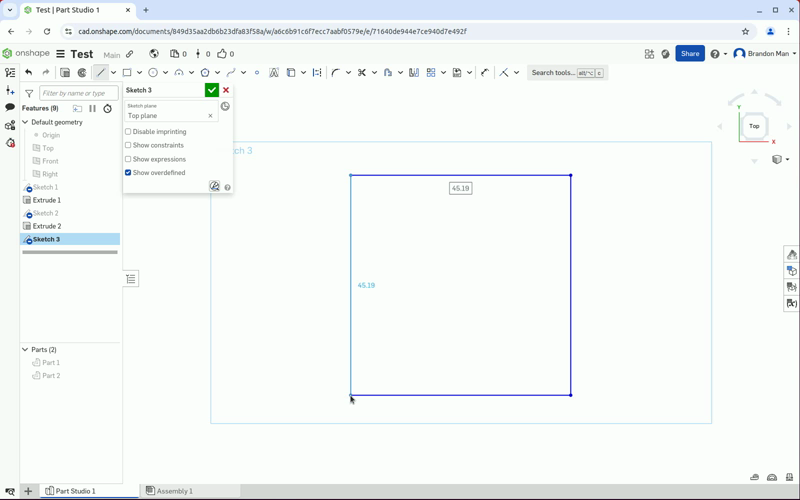
key(l)
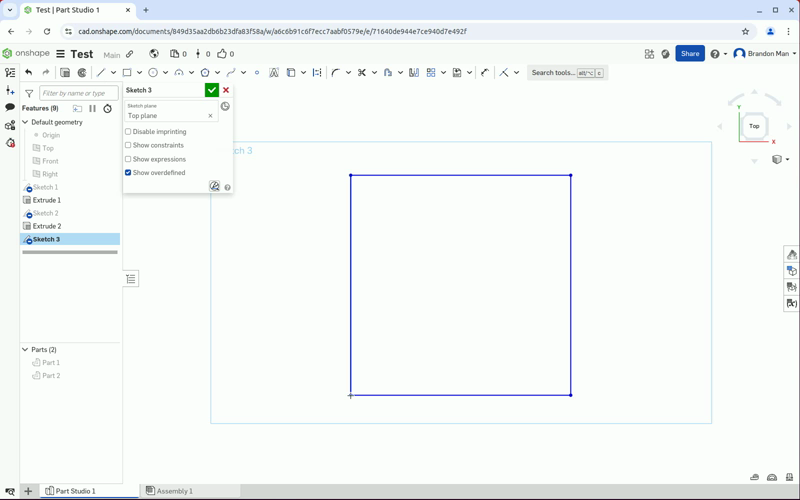
key_down(shift)
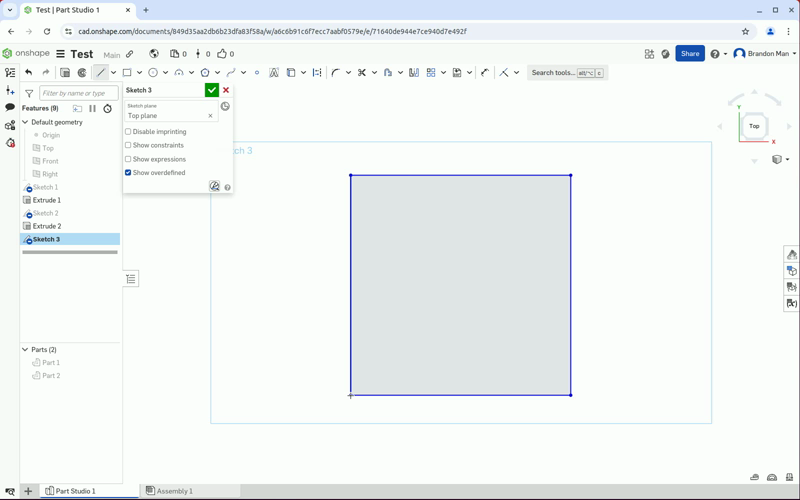
mouse_move(357, 388)
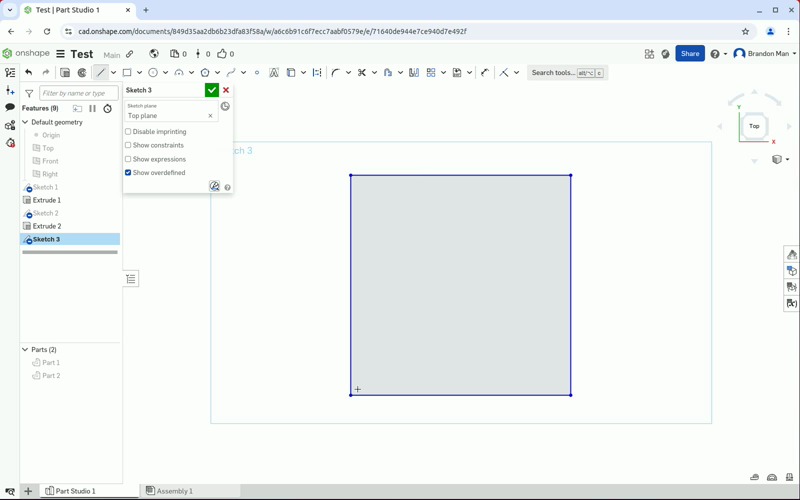
click(357, 388)
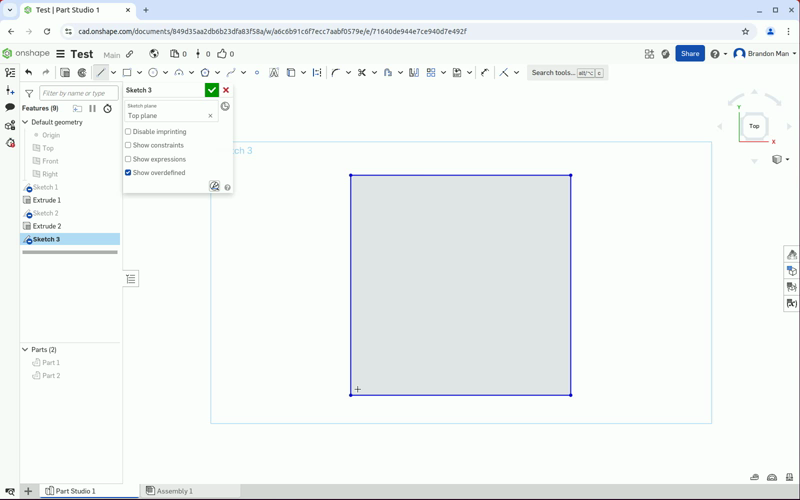
key_up(shift)
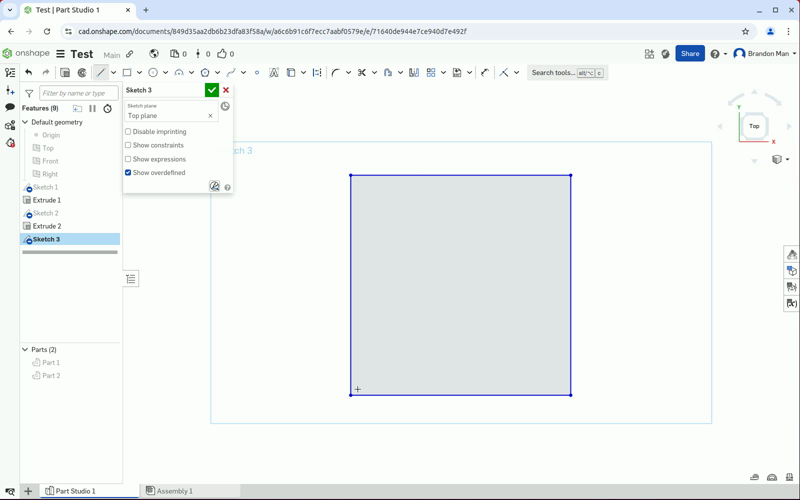
key_down(shift)
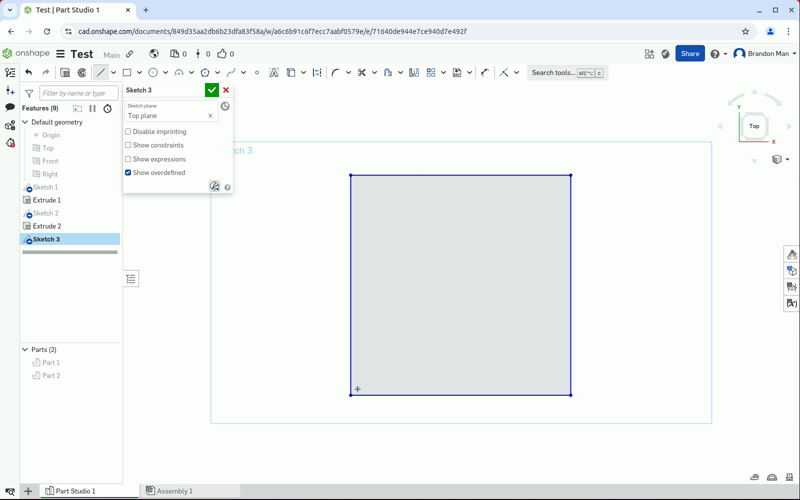
mouse_move(564, 388)
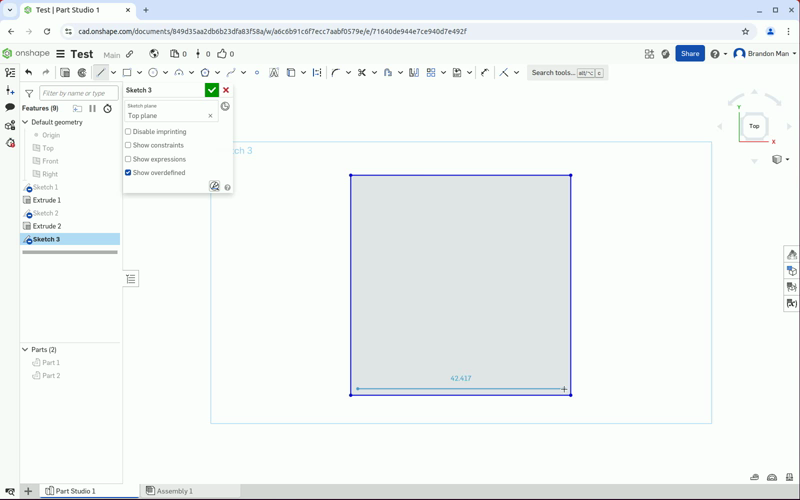
click(564, 388)
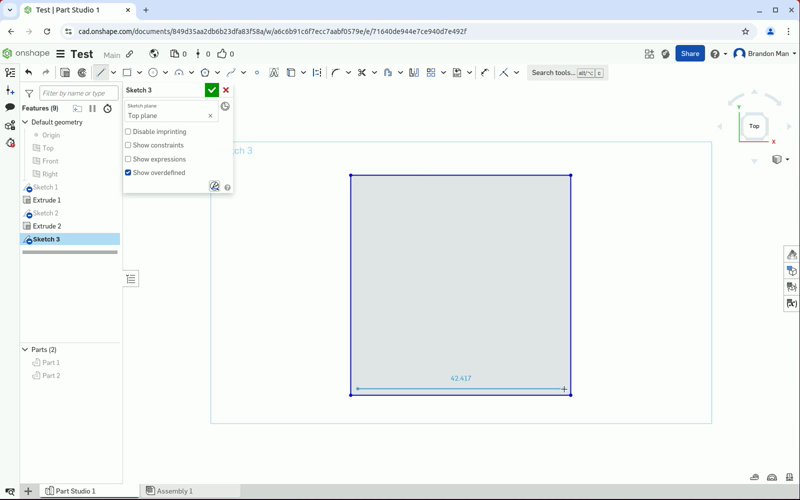
key_up(shift)
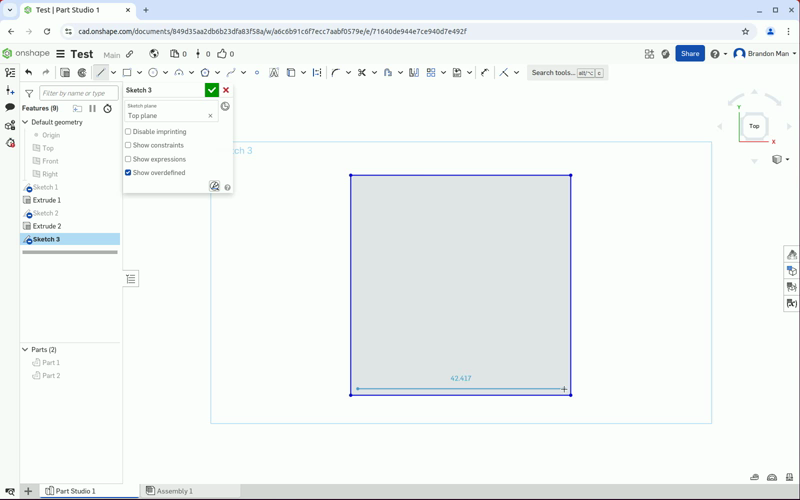
key_down(shift)
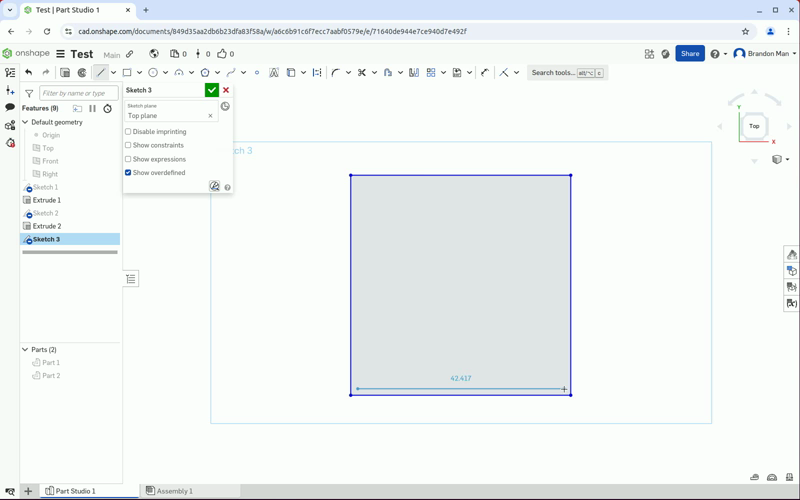
mouse_move(564, 272)
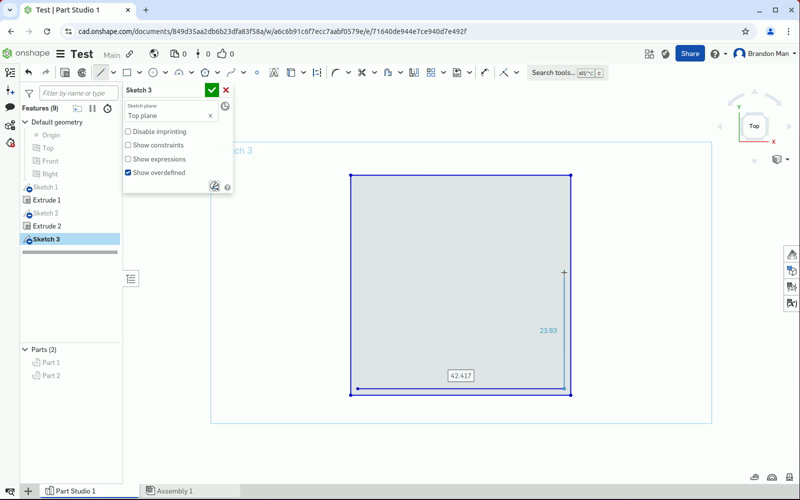
click(564, 272)
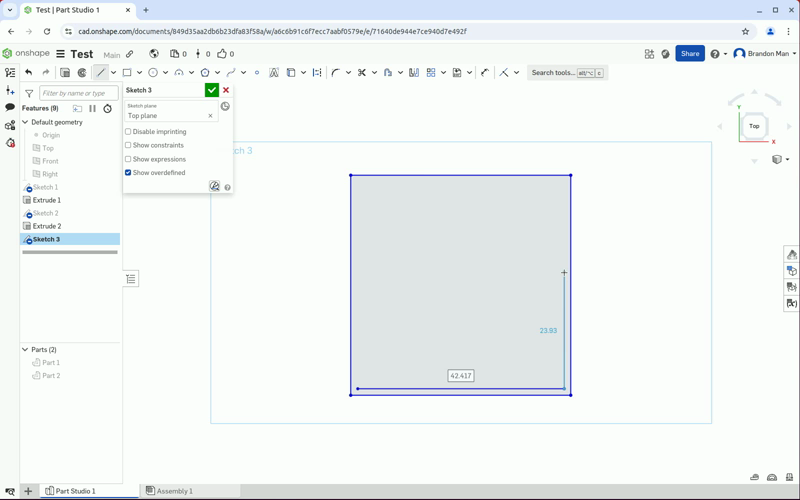
key_up(shift)
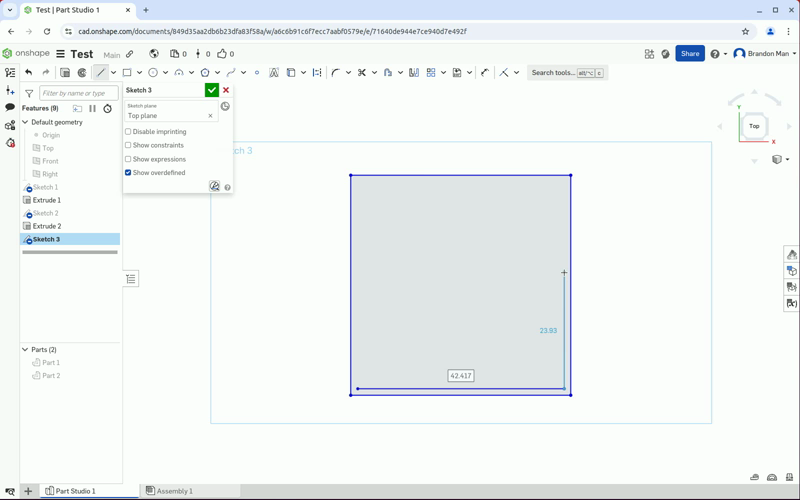
key_down(shift)
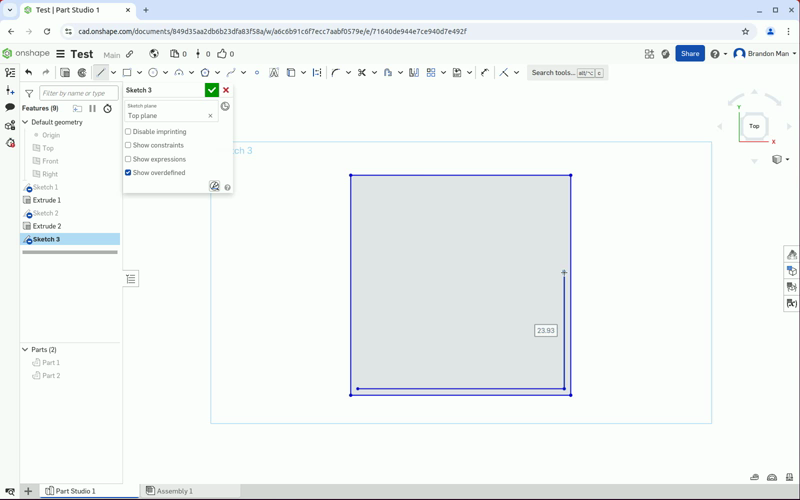
mouse_move(564, 182)
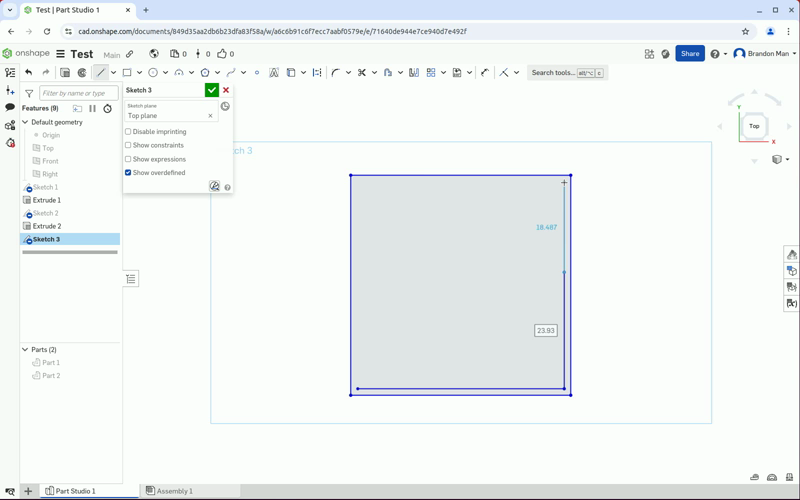
click(564, 182)
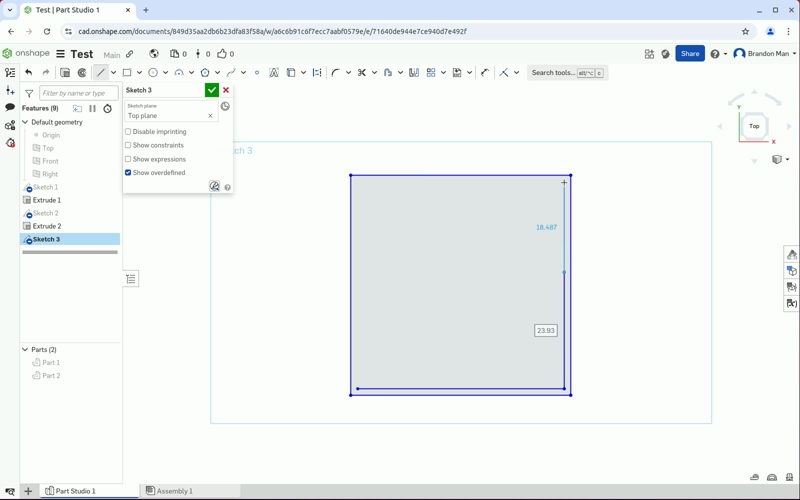
key_up(shift)
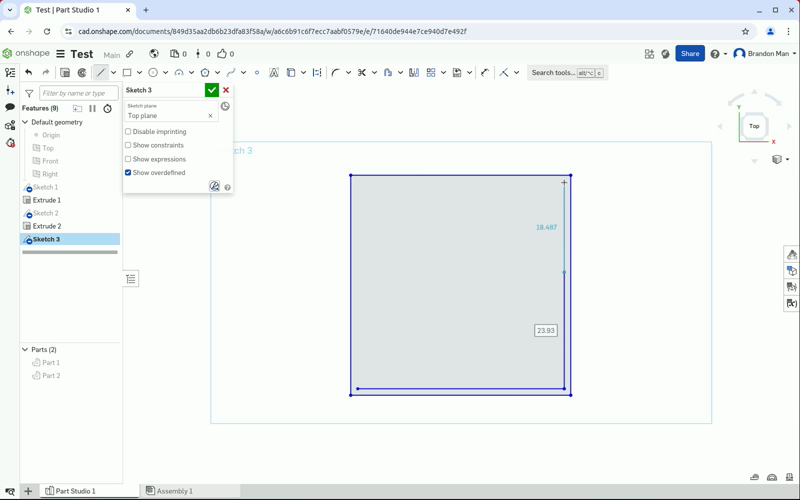
key_down(shift)
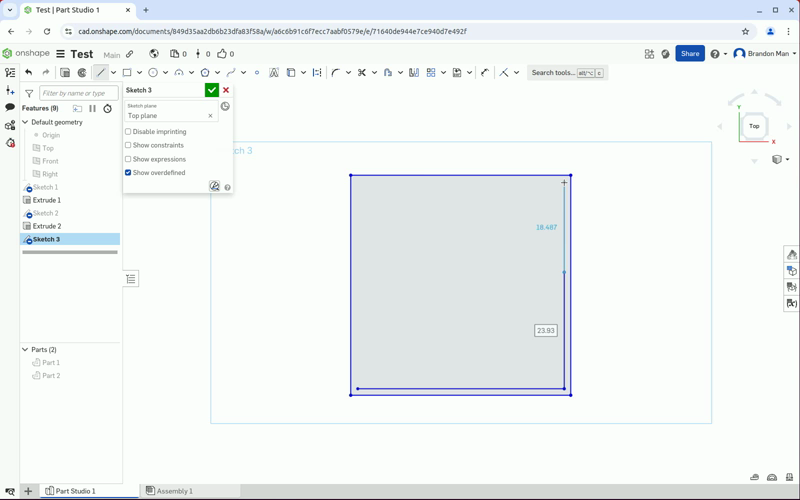
mouse_move(357, 182)
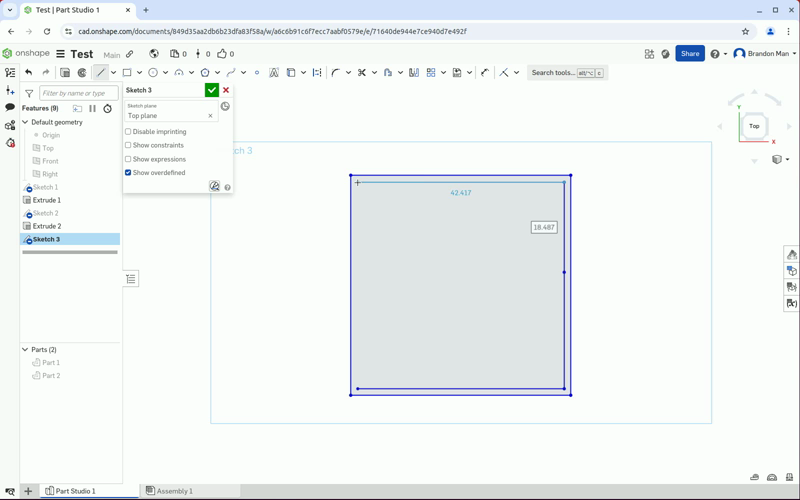
click(357, 182)
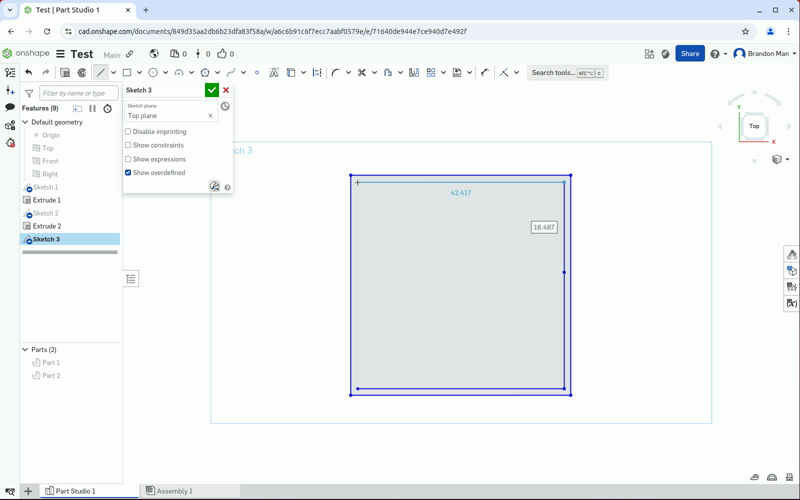
key_up(shift)
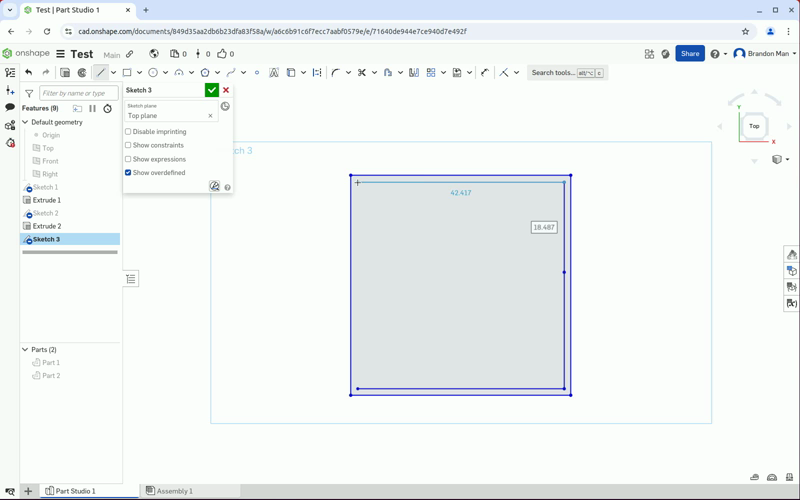
key_down(shift)
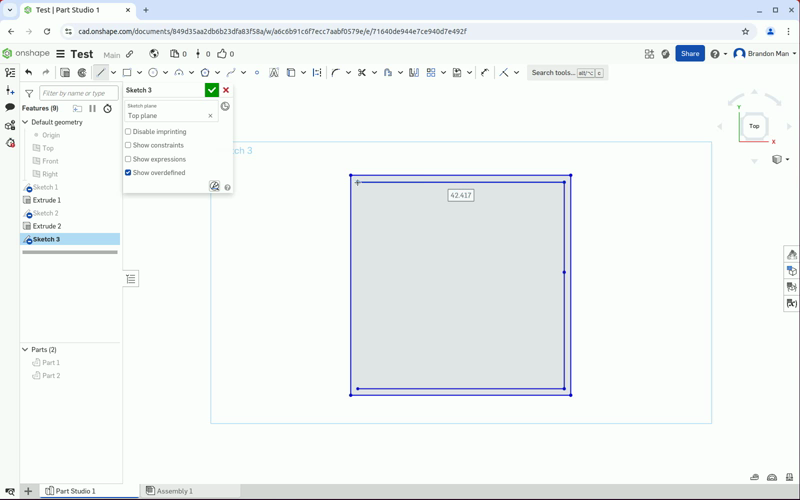
mouse_move(357, 272)
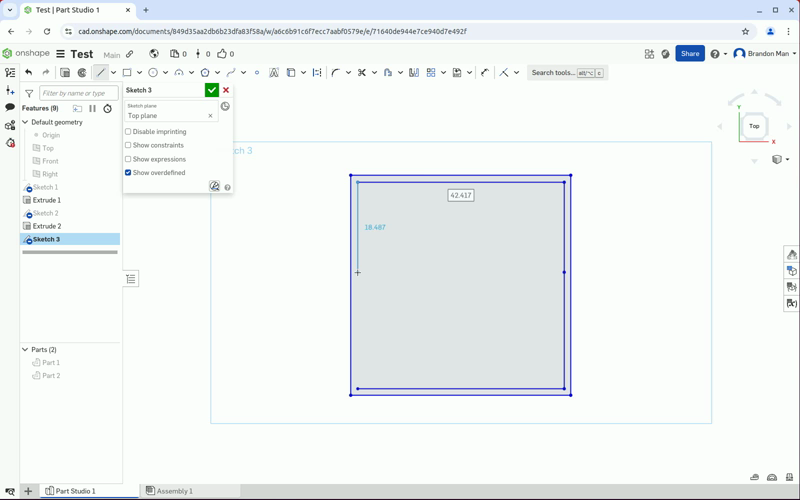
click(357, 272)
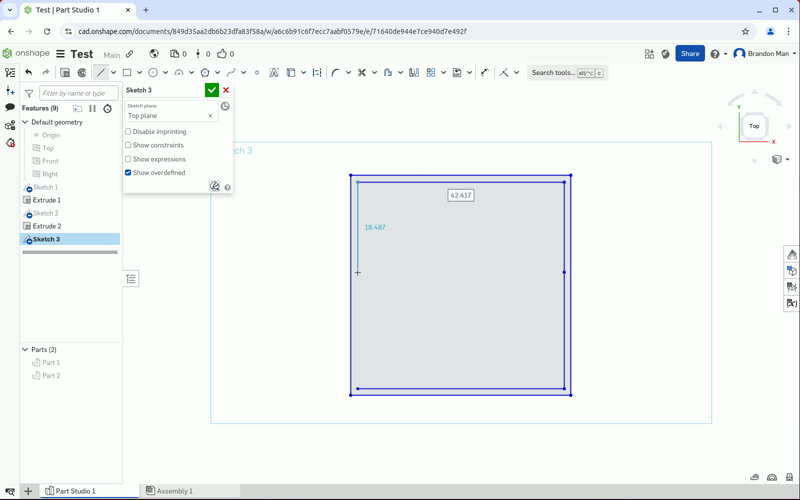
key_up(shift)
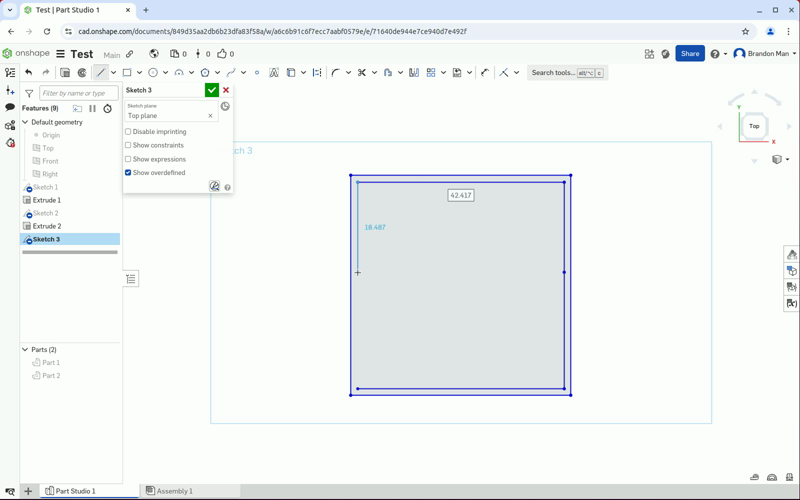
key_down(shift)
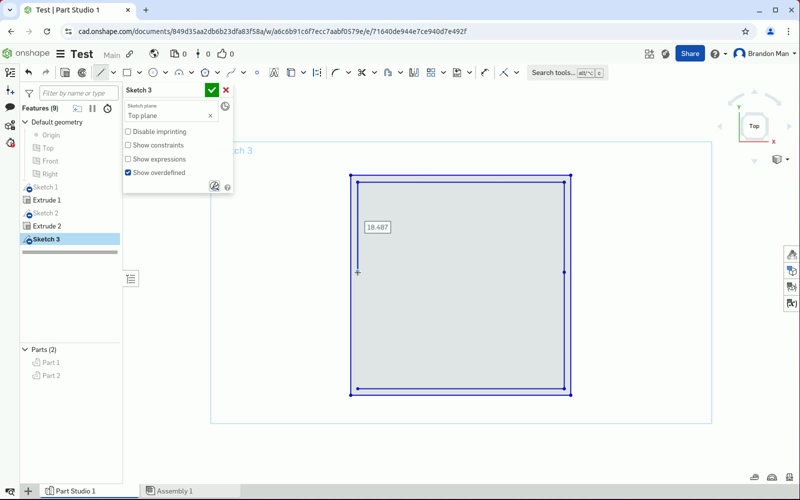
mouse_move(357, 388)
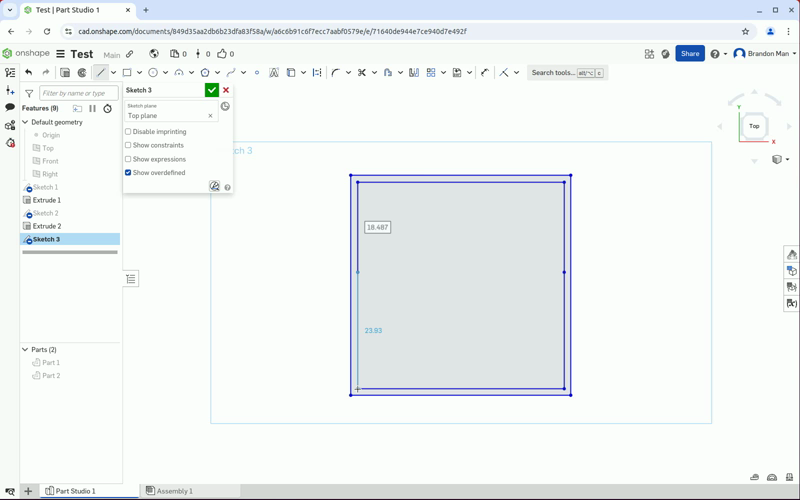
key_up(shift)
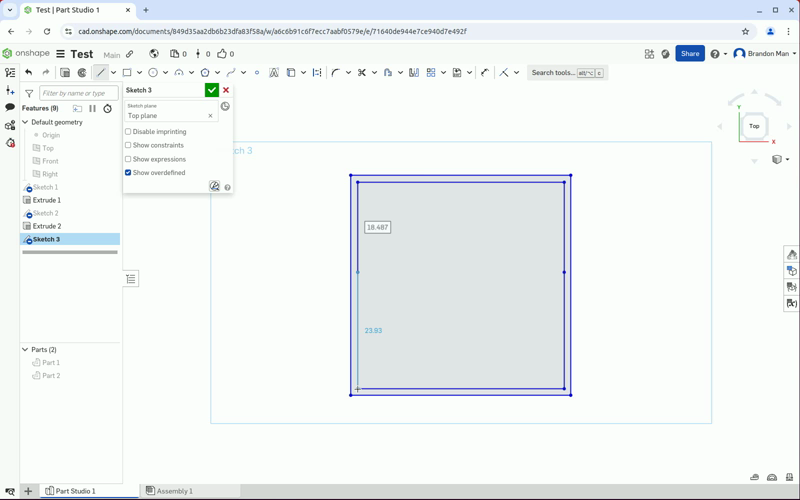
click(357, 388)
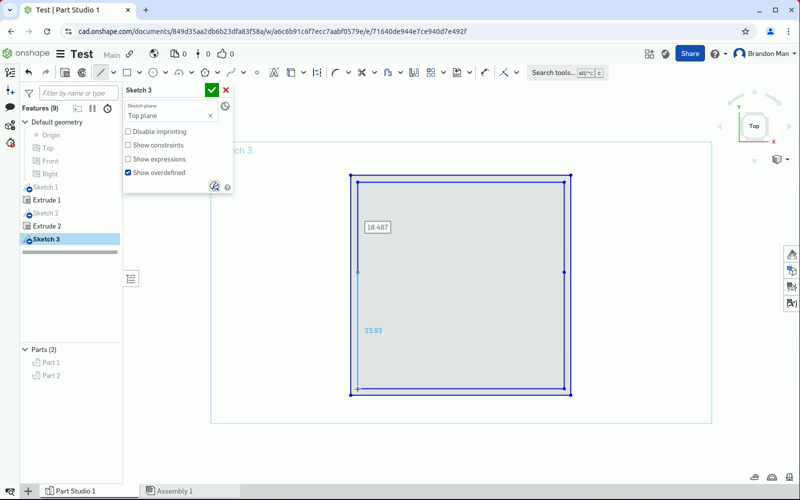
key(esc)
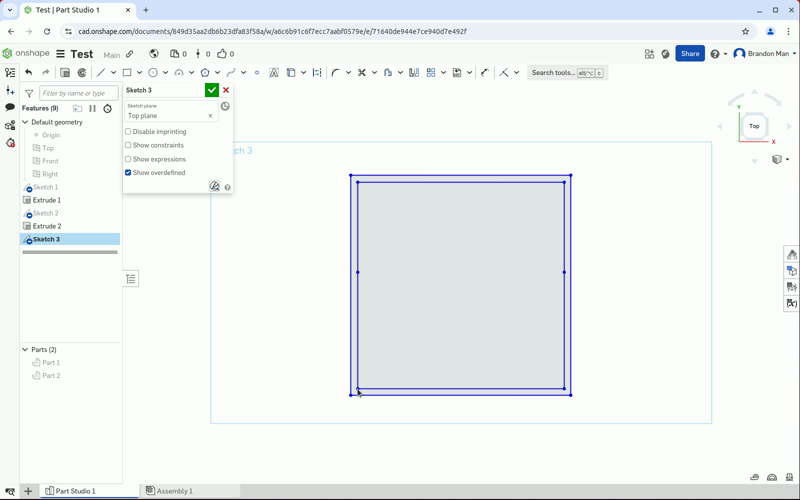
mouse_move(566, 391)
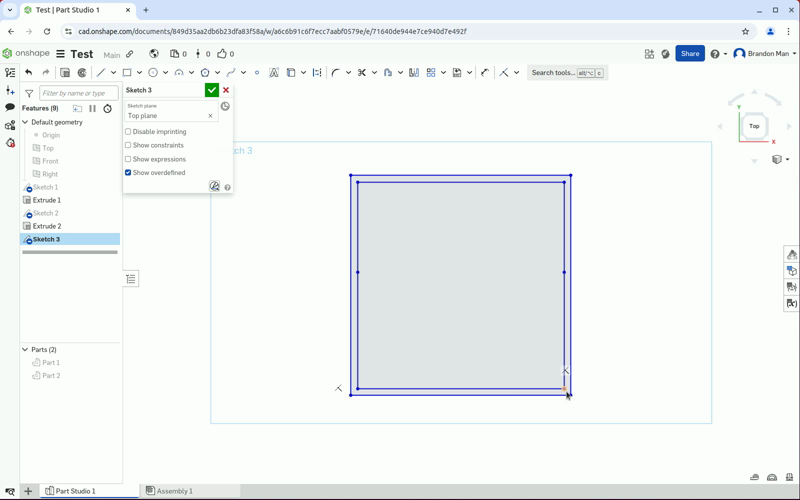
click(566, 391)
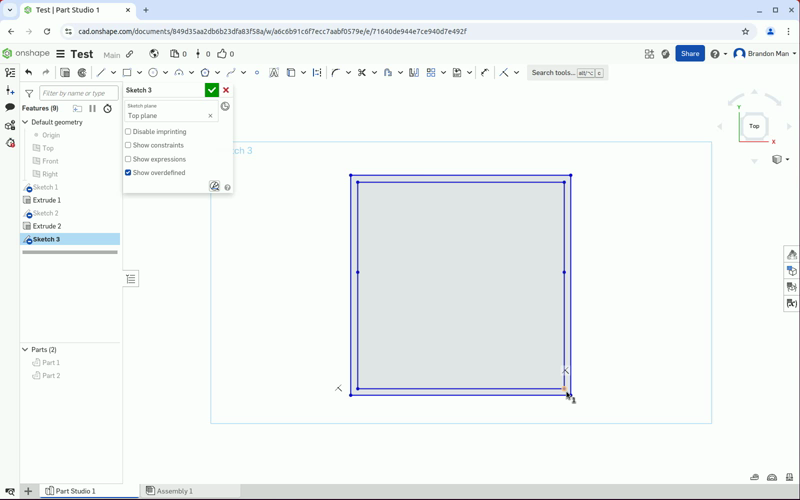
mouse_move(73, 352)
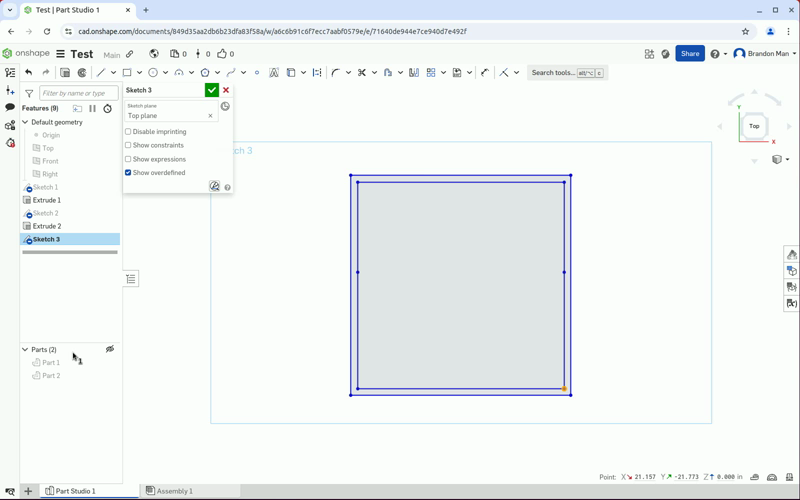
key(shift+y)
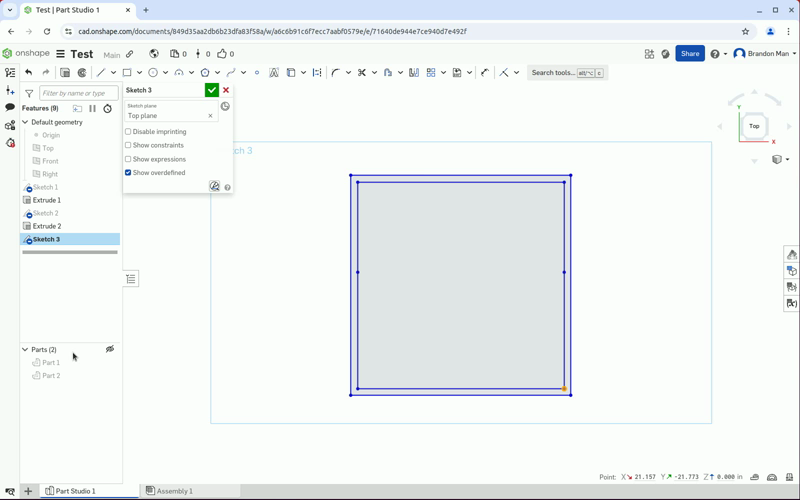
key(shift+e)
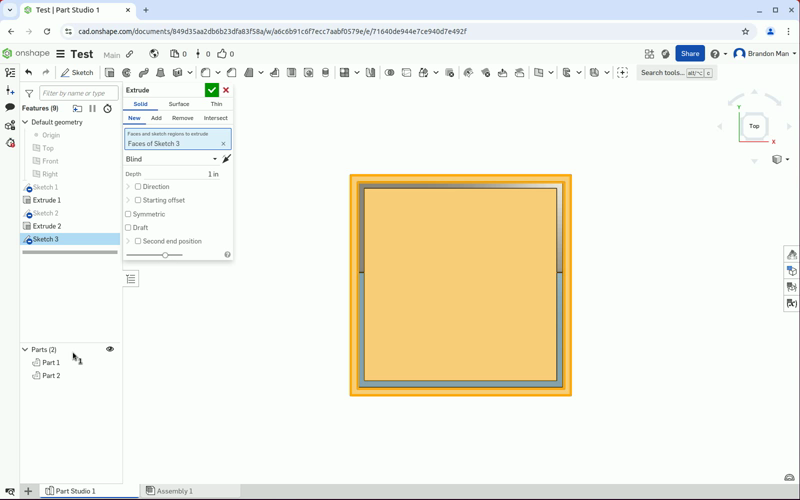
mouse_move(143, 106)
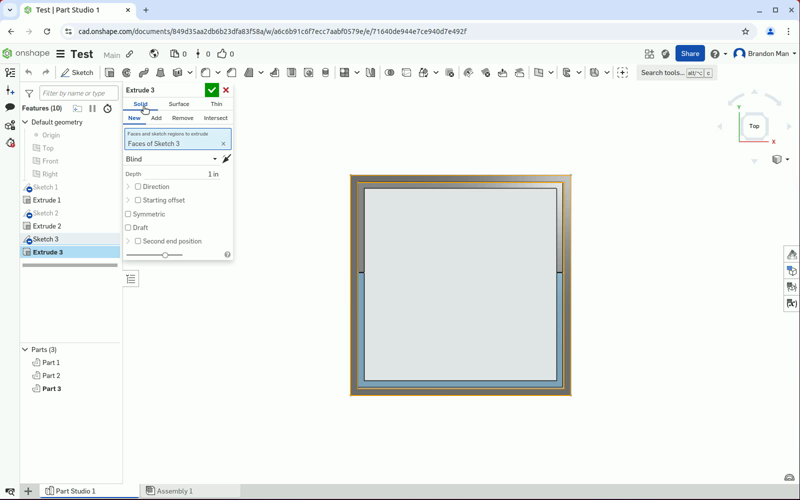
click(143, 106)
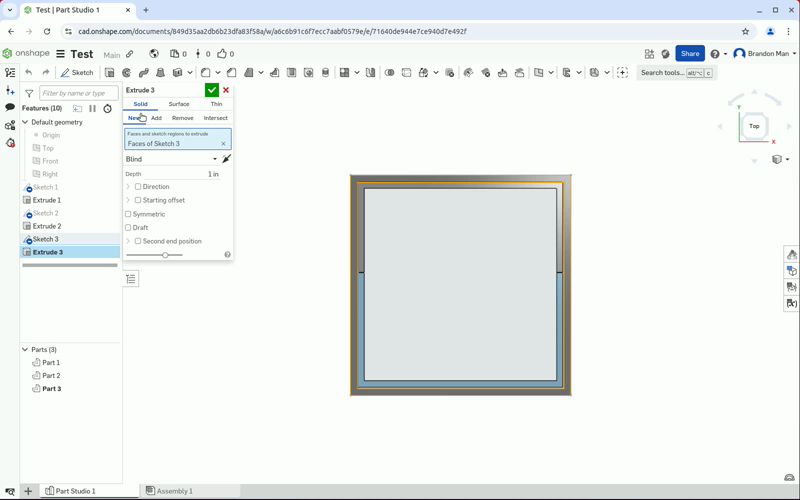
mouse_move(137, 120)
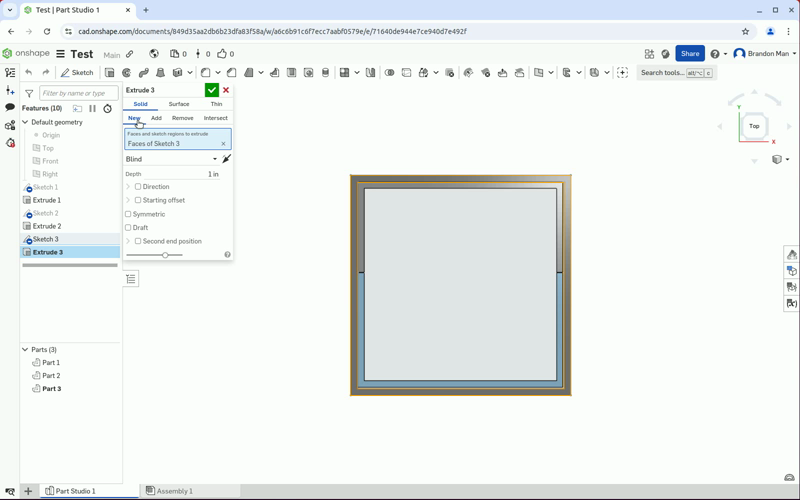
click(137, 120)
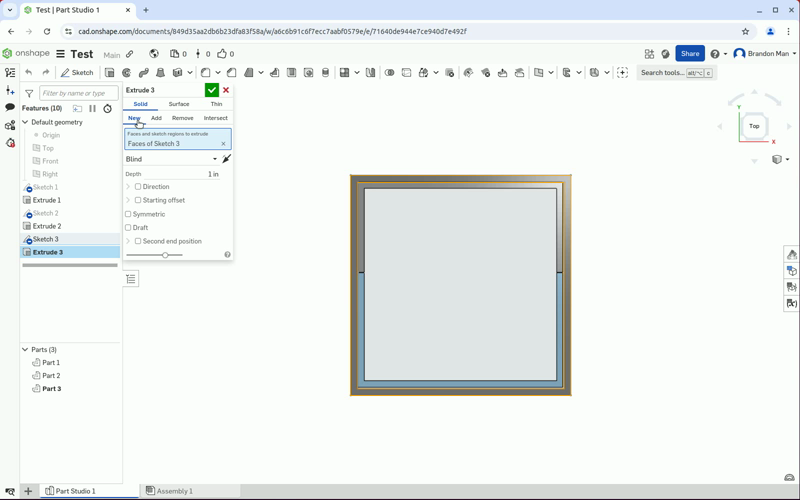
key(tab, 4)
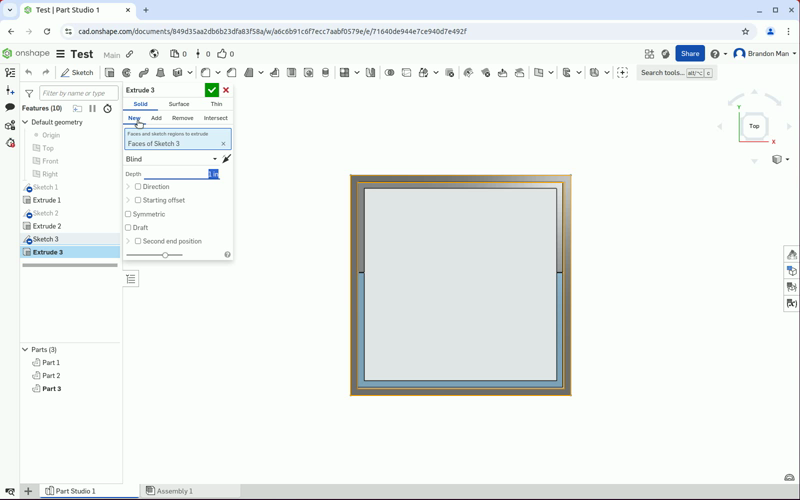
text(1.204)
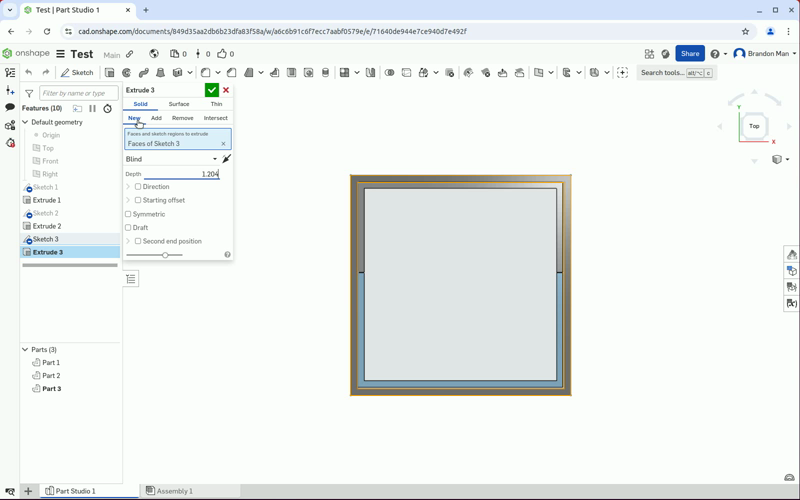
key(enter)
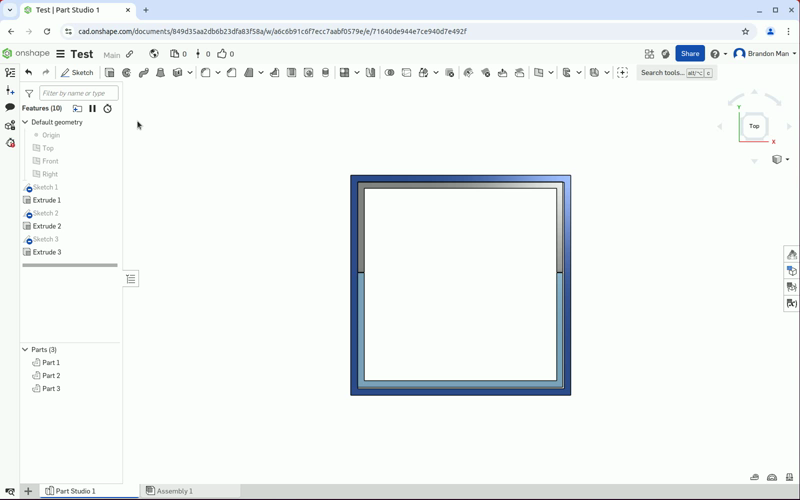
key(shift+h)
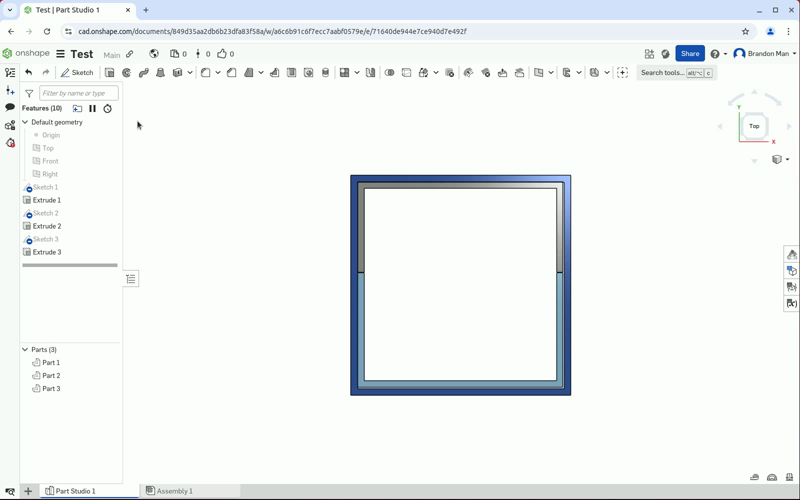
key(shift+h)
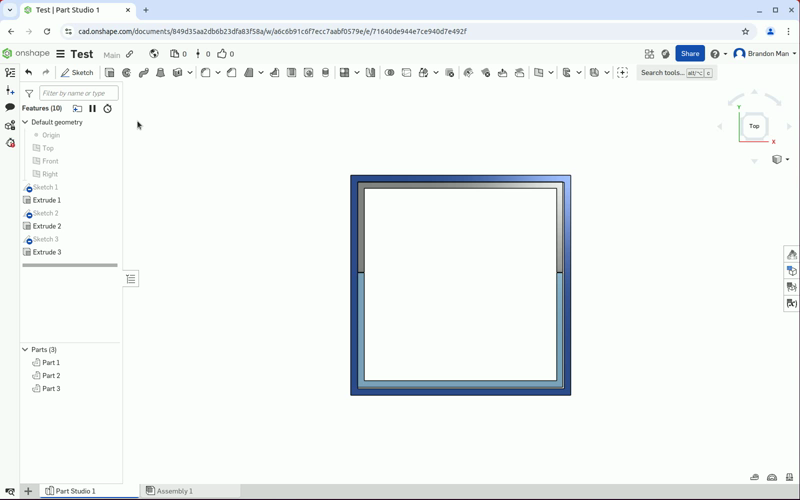
mouse_move(73, 189)
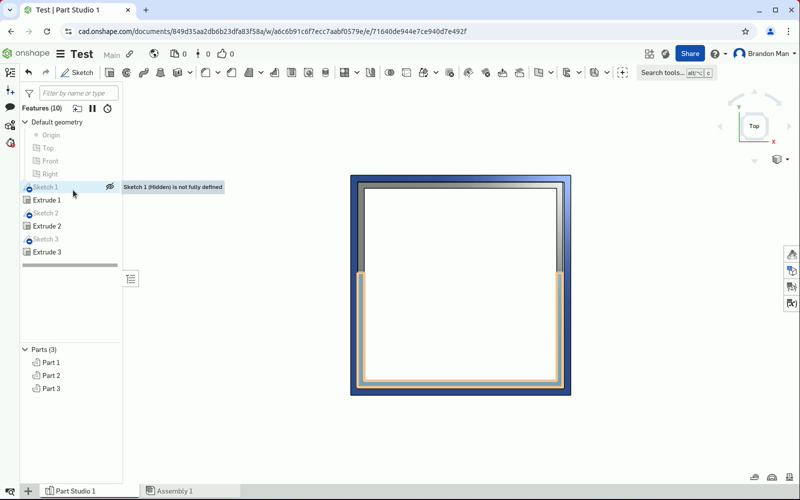
click(73, 189)
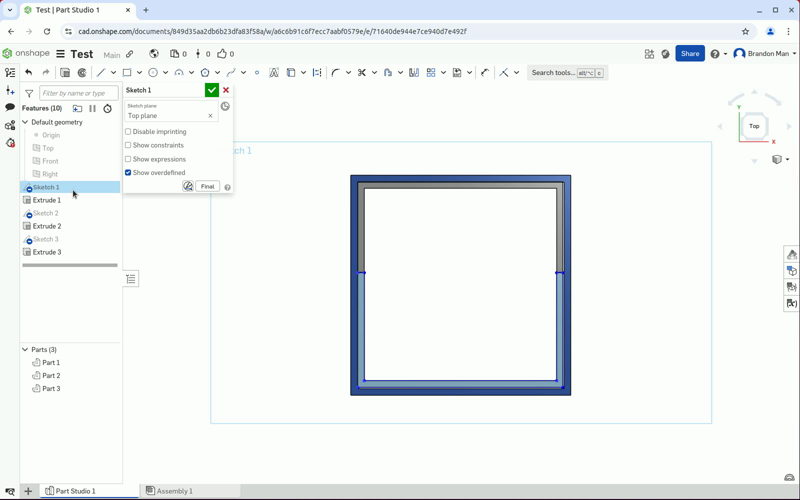
mouse_move(229, 92)
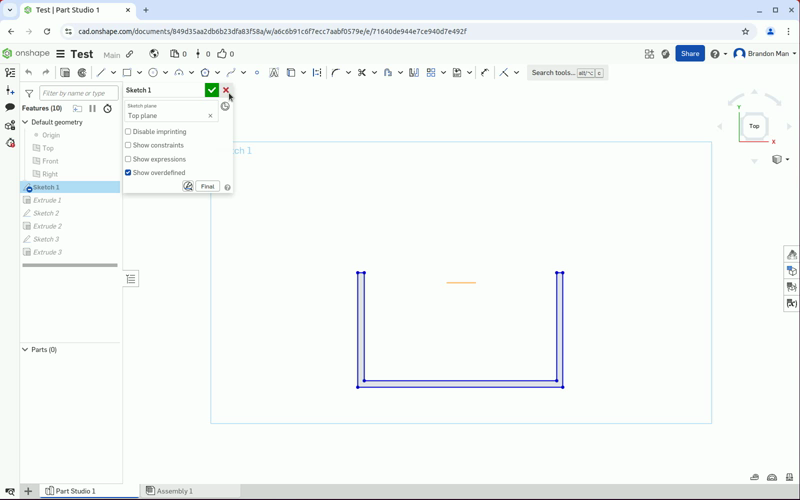
click(229, 92)
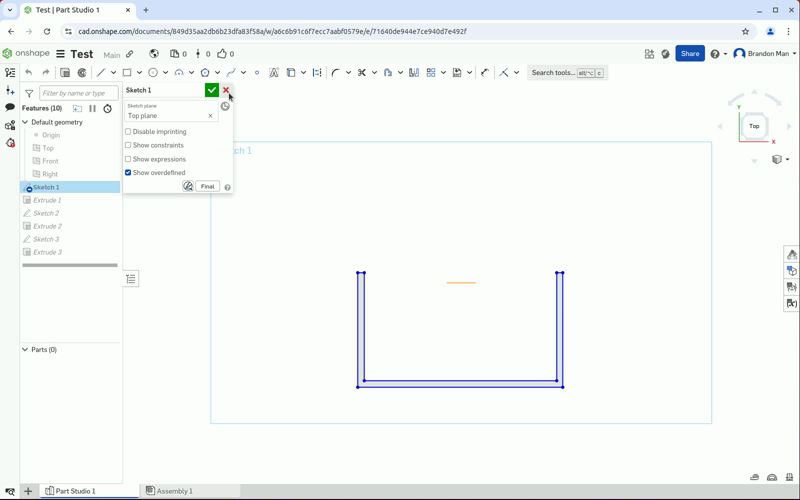
key(shift+s)
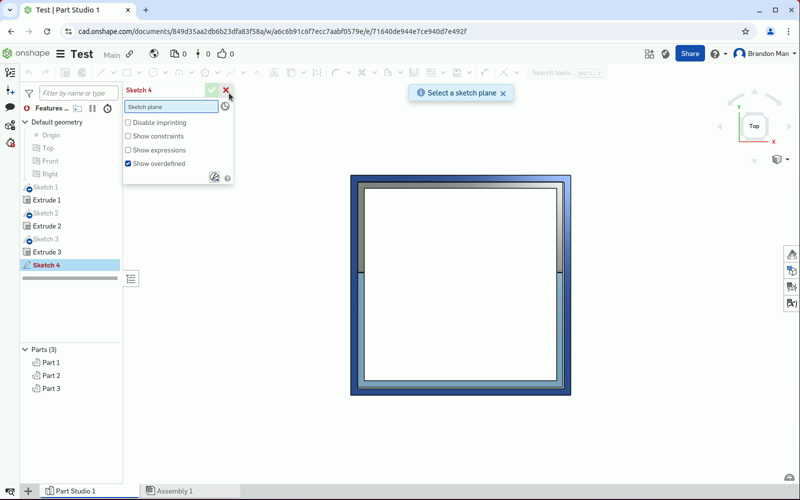
mouse_move(73, 150)
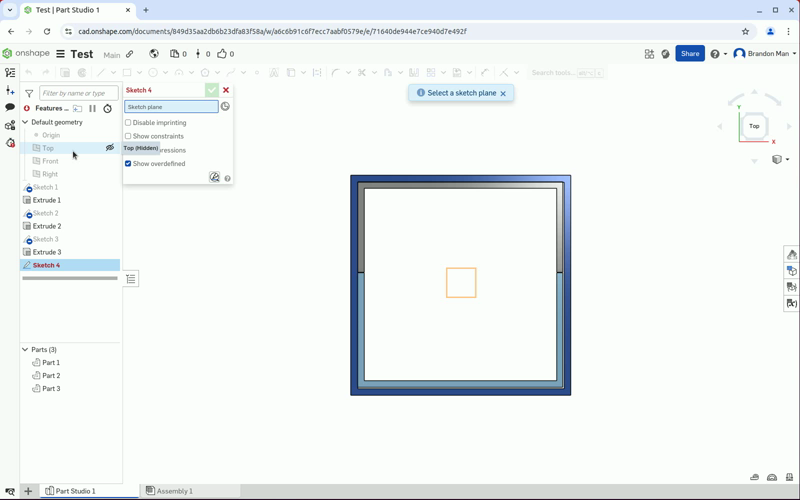
click(73, 150)
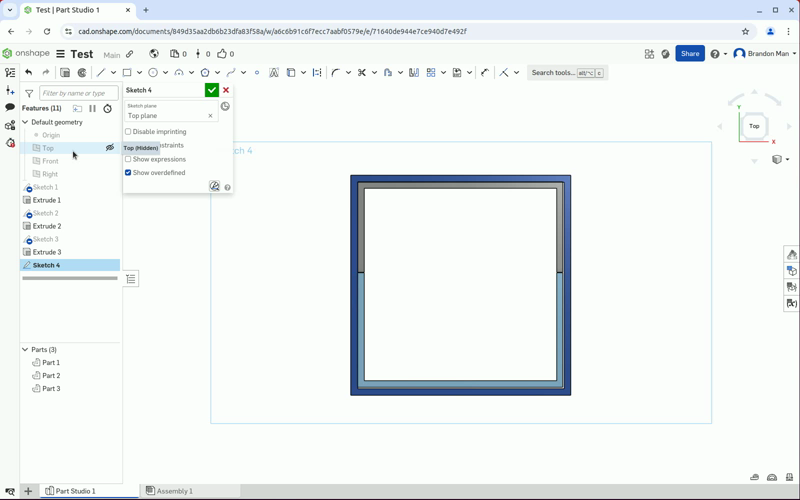
mouse_move(73, 352)
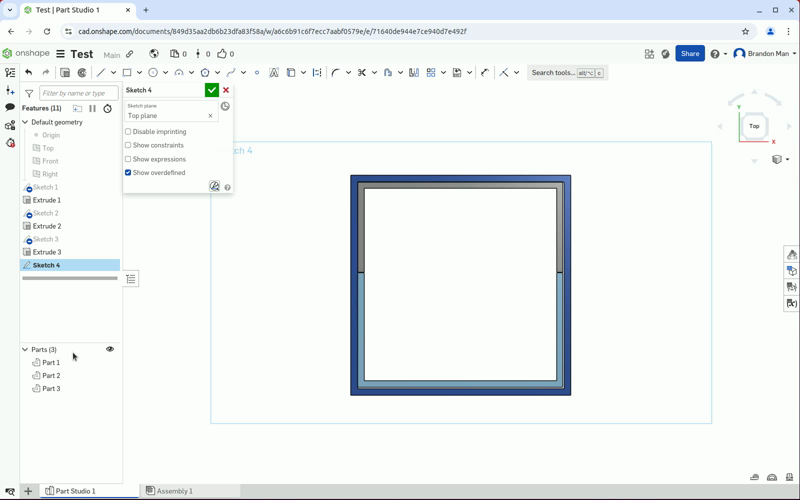
key(y)
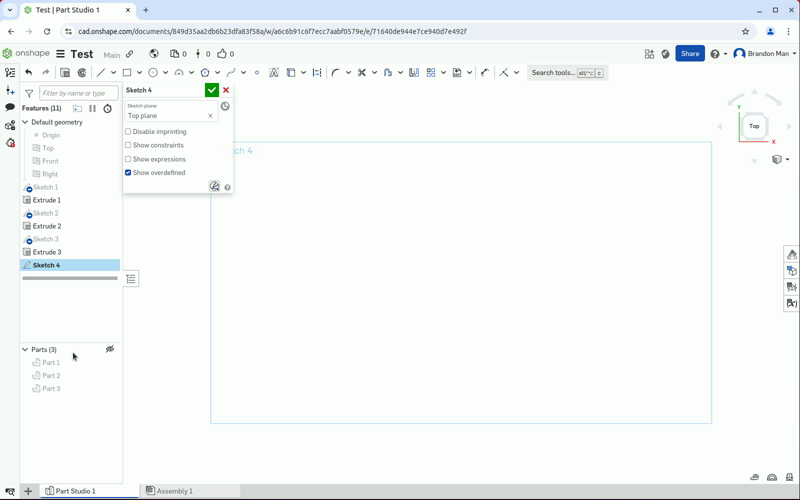
key(l)
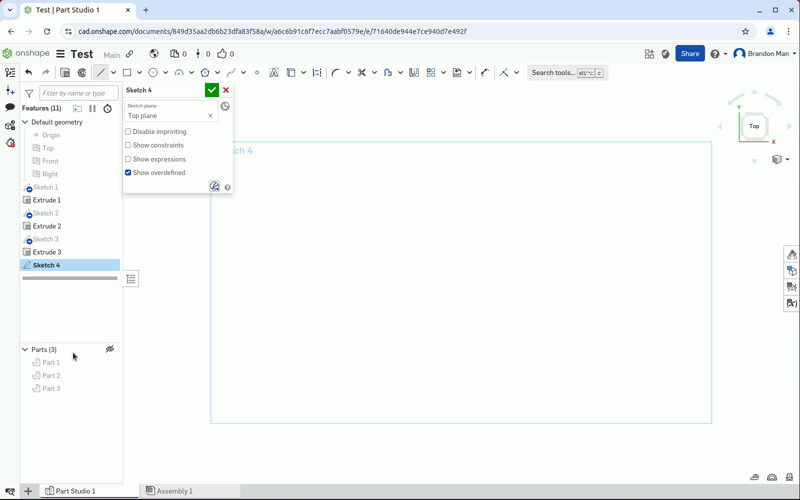
key_down(shift)
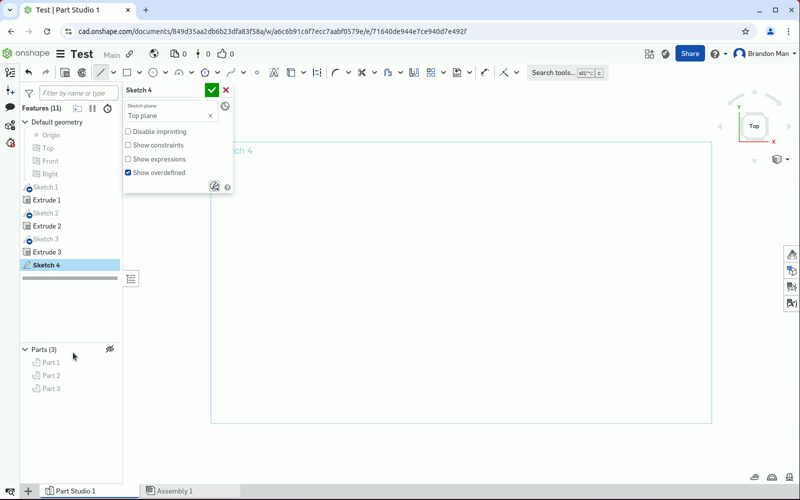
mouse_move(363, 382)
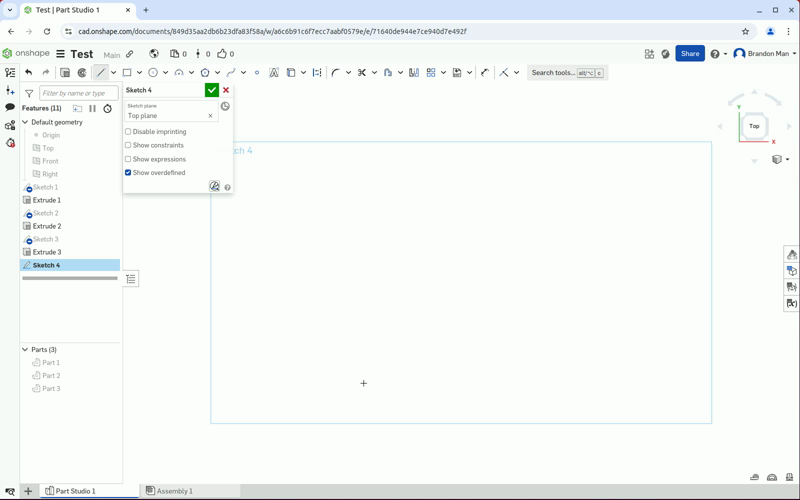
click(363, 382)
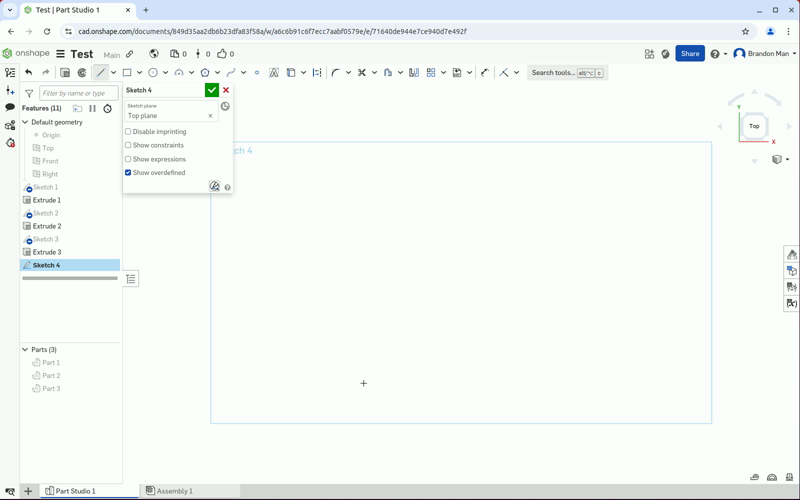
key_up(shift)
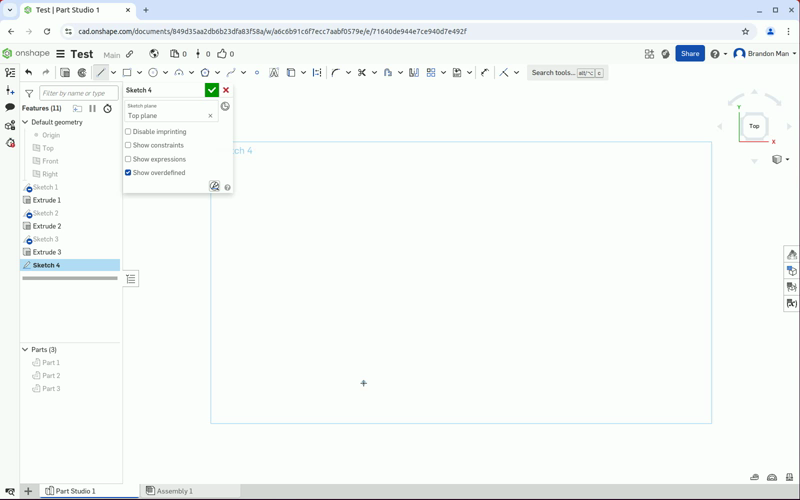
key_down(shift)
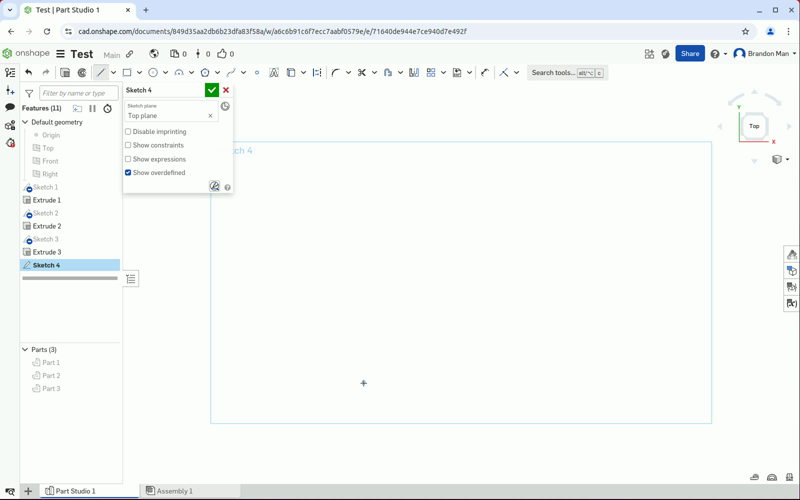
mouse_move(557, 382)
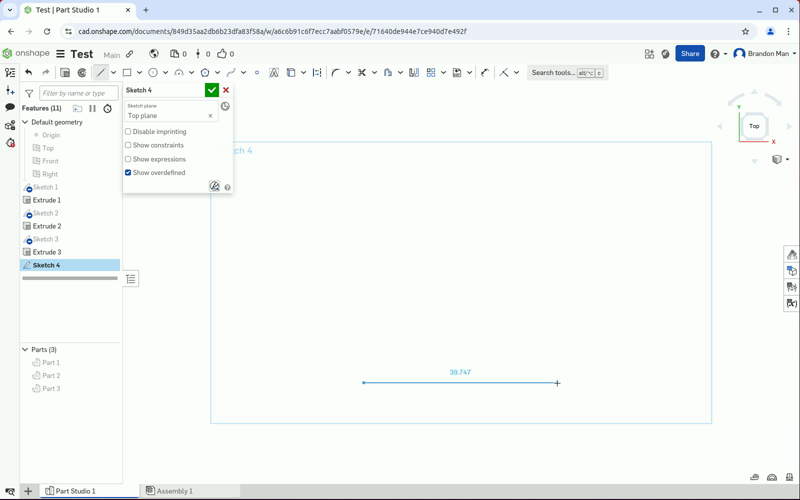
click(557, 382)
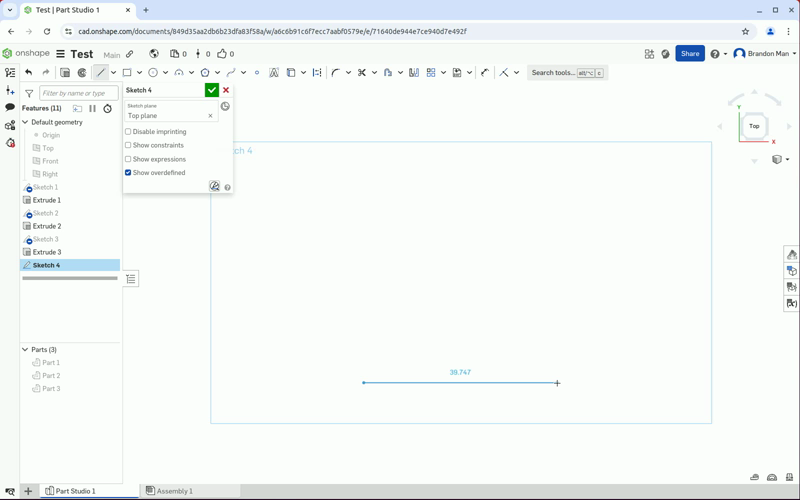
key_up(shift)
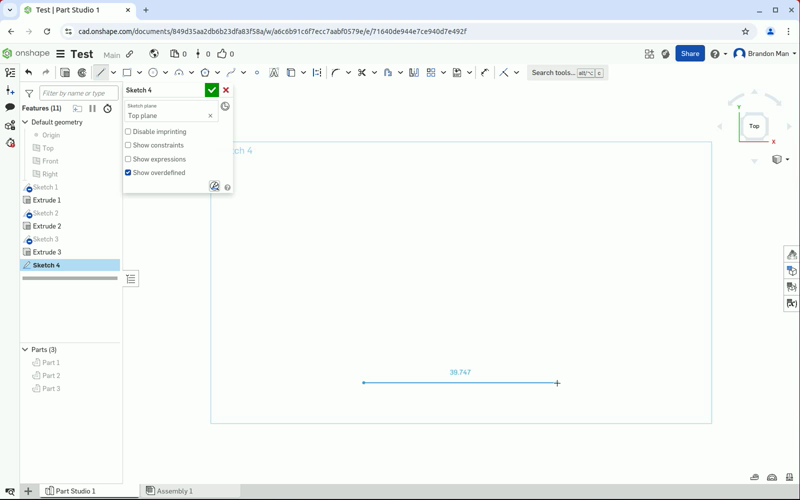
key_down(shift)
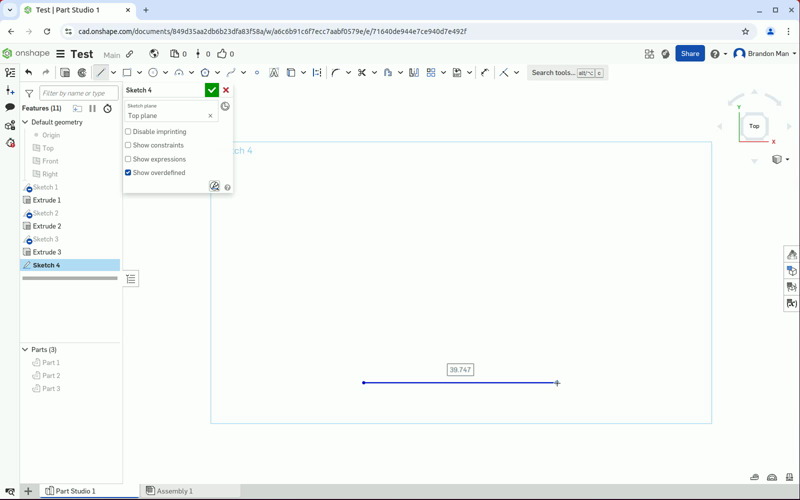
mouse_move(557, 272)
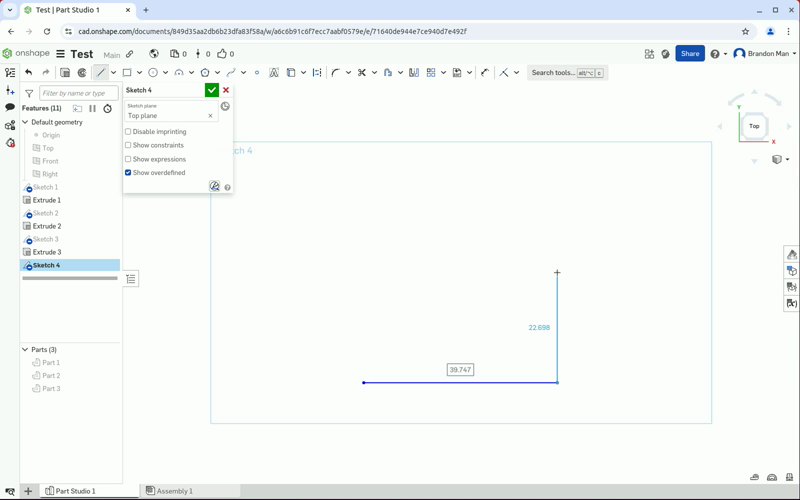
click(557, 272)
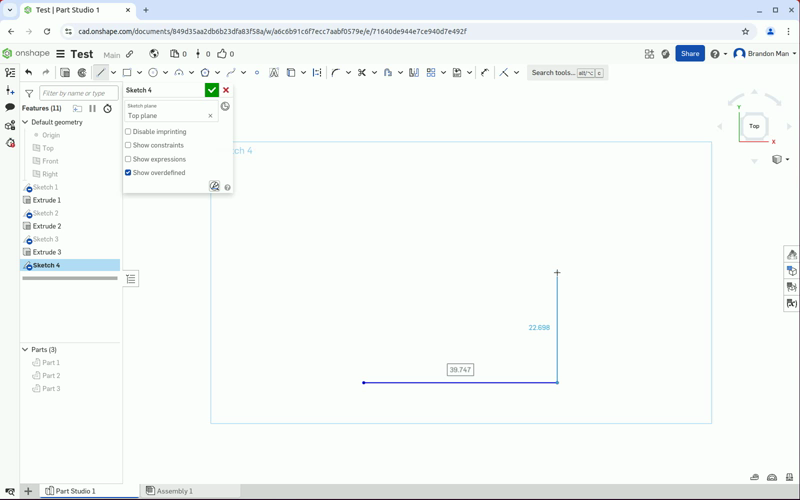
key_up(shift)
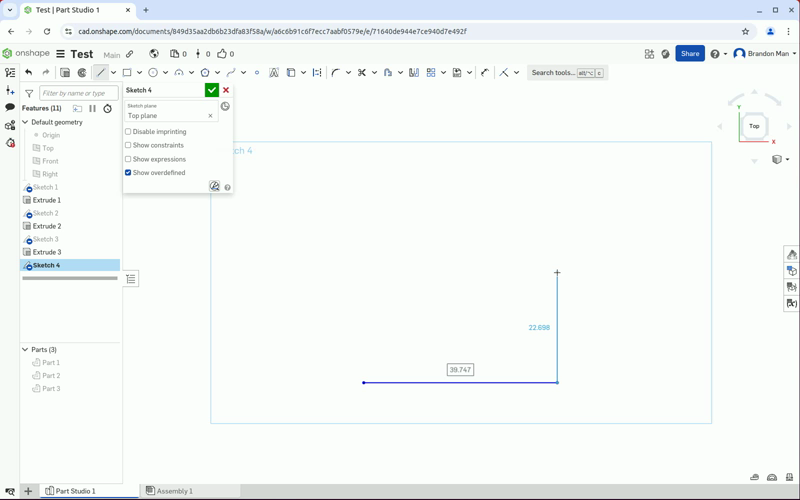
key_down(shift)
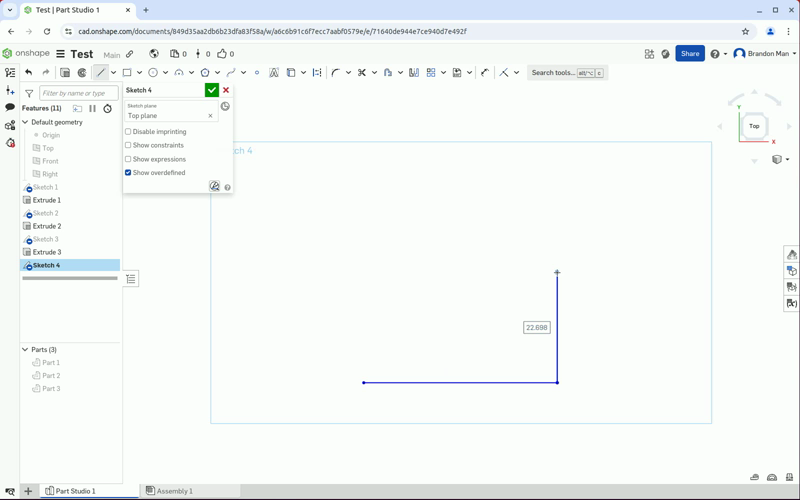
mouse_move(557, 188)
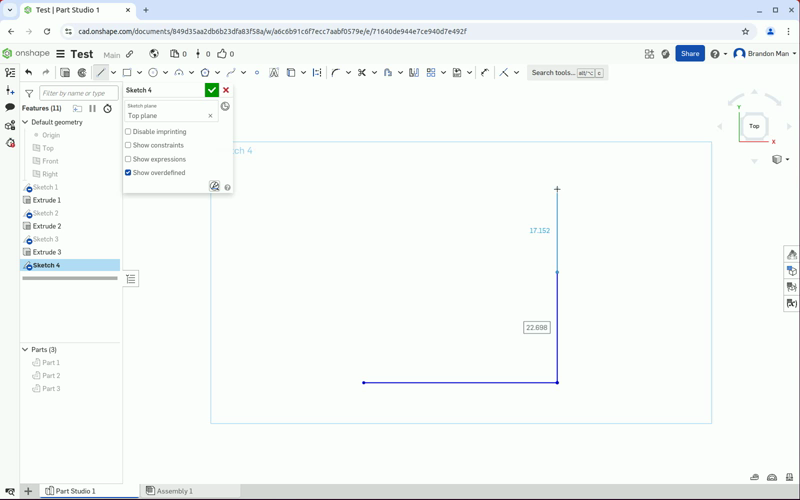
click(557, 188)
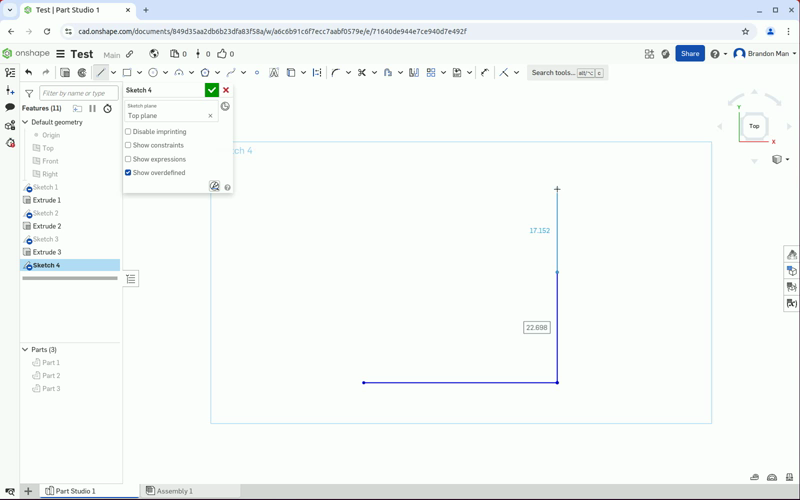
key_up(shift)
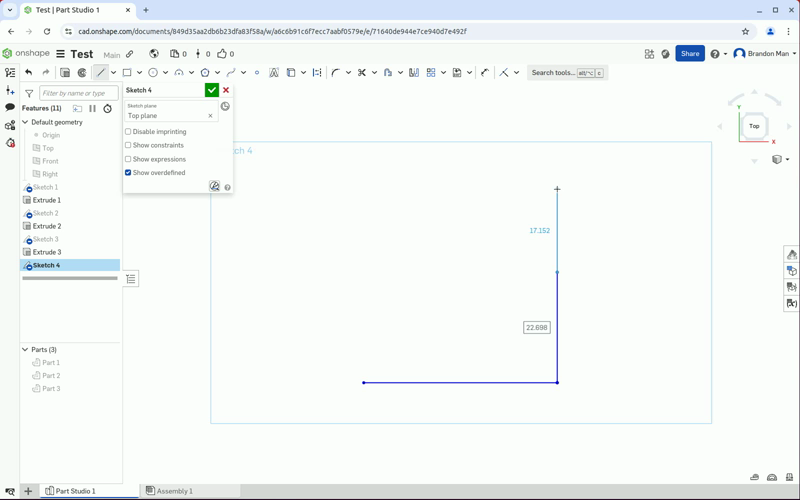
key_down(shift)
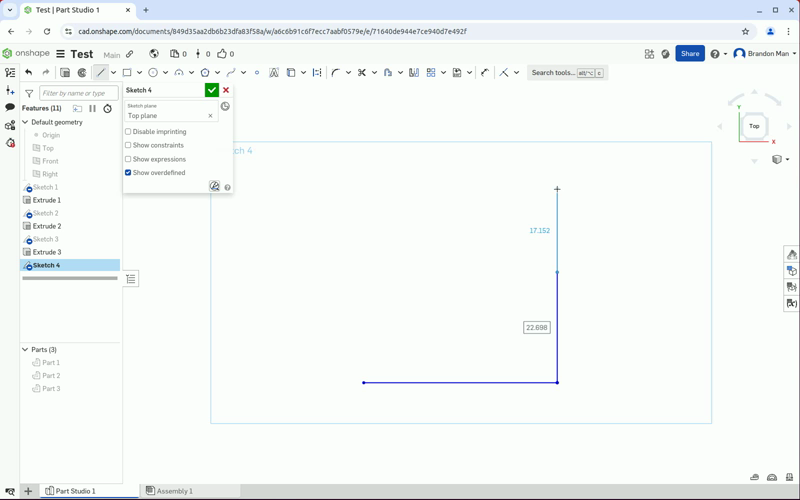
mouse_move(363, 188)
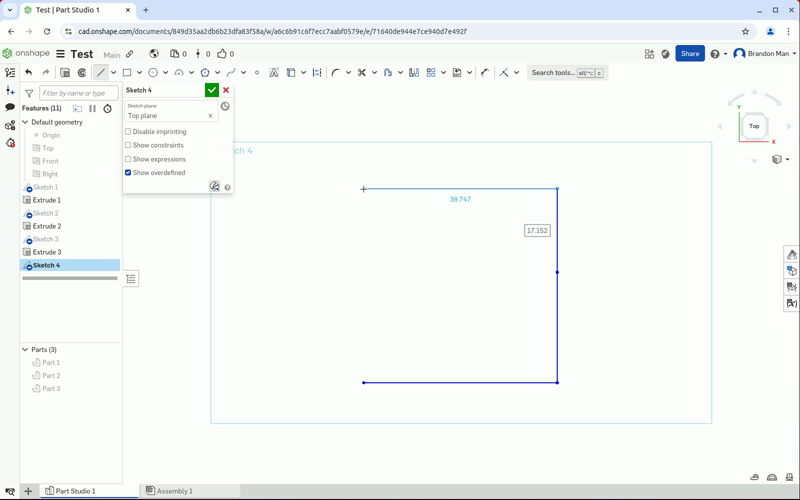
click(363, 188)
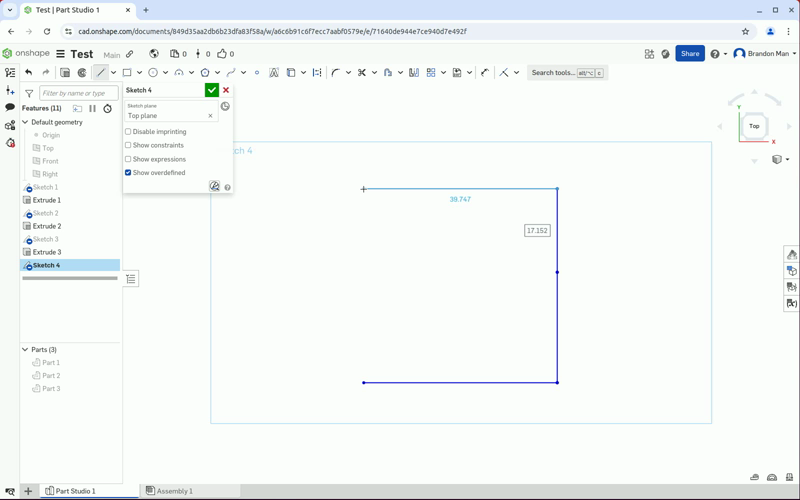
key_up(shift)
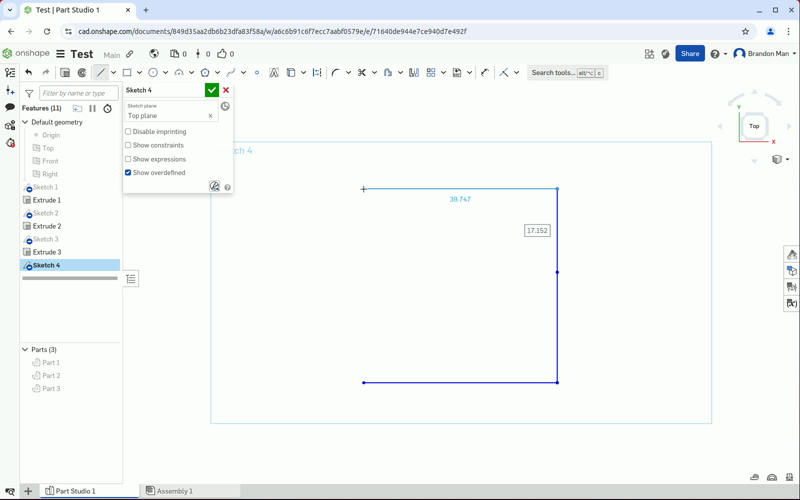
key_down(shift)
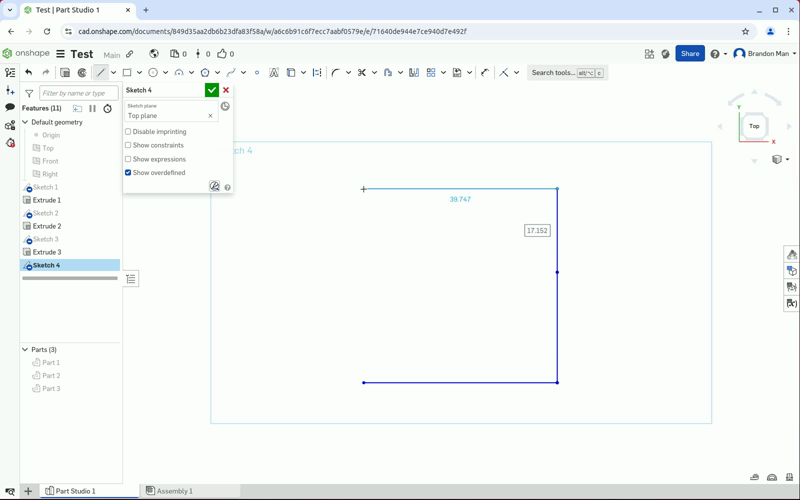
mouse_move(363, 272)
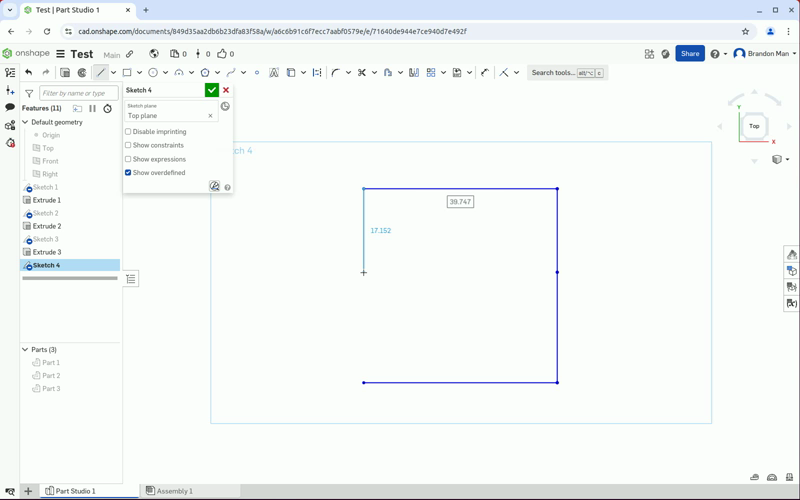
click(363, 272)
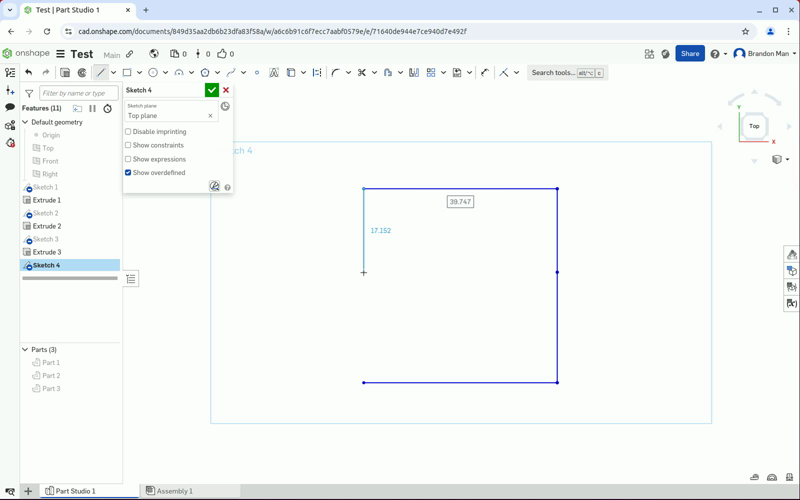
key_up(shift)
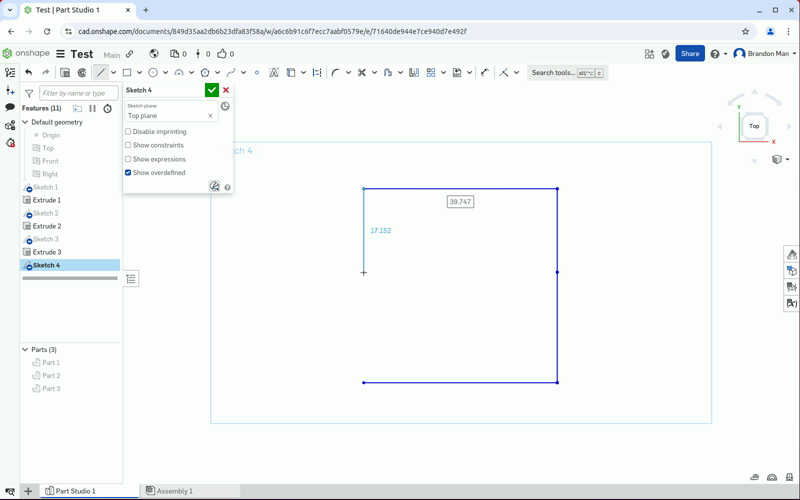
key_down(shift)
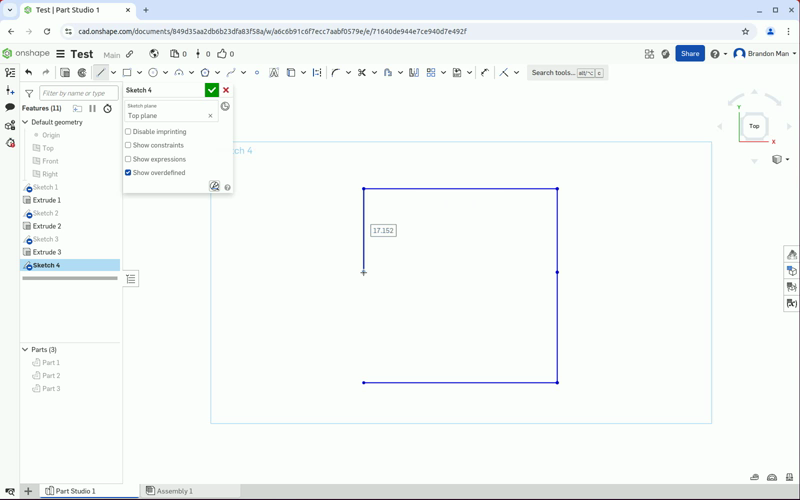
mouse_move(363, 382)
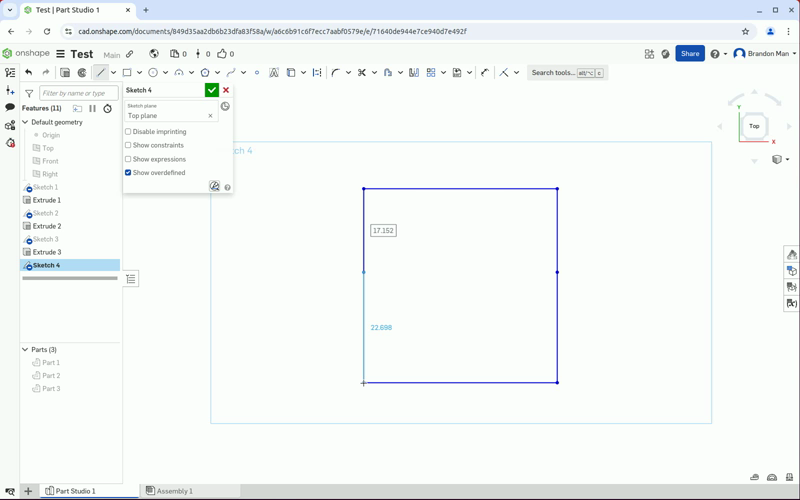
key_up(shift)
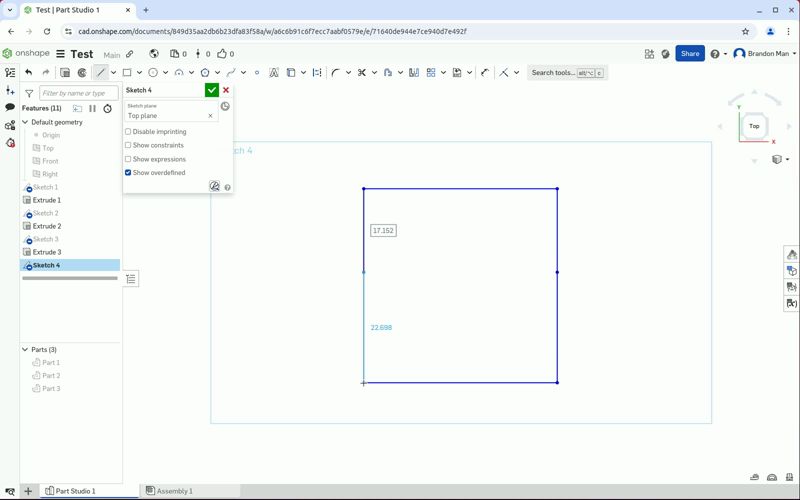
click(363, 382)
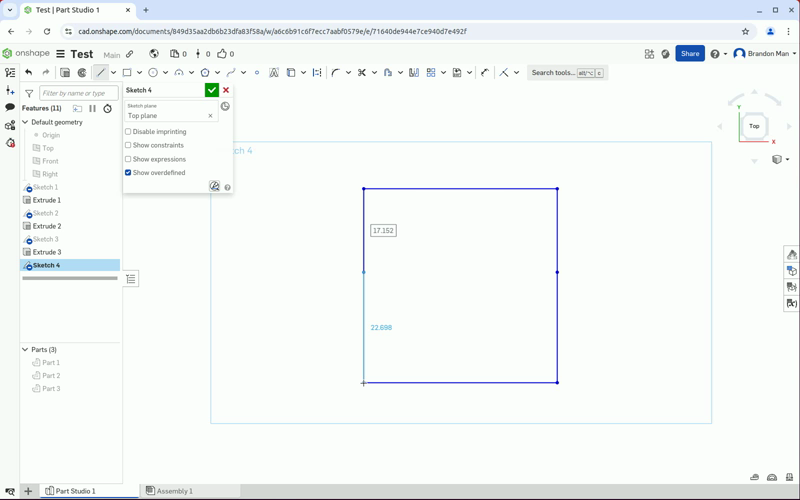
key(esc)
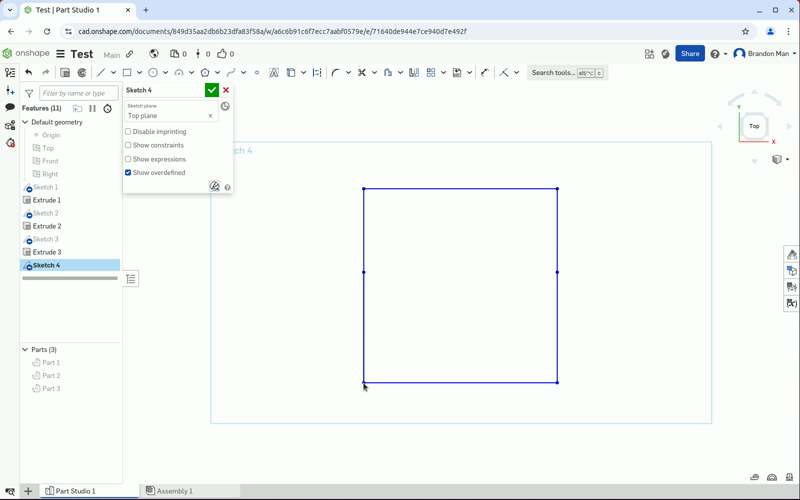
mouse_move(510, 292)
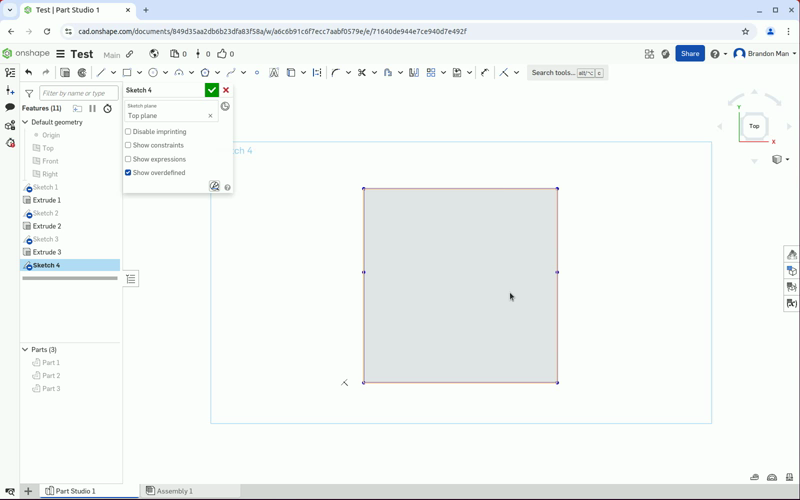
click(510, 292)
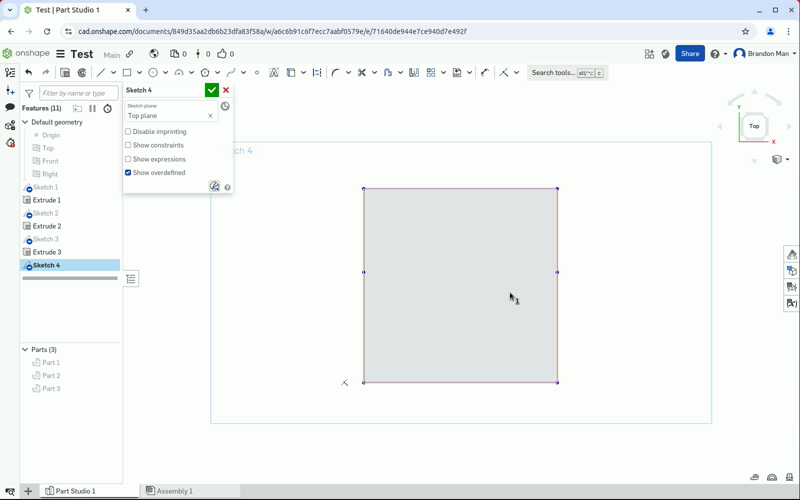
mouse_move(73, 352)
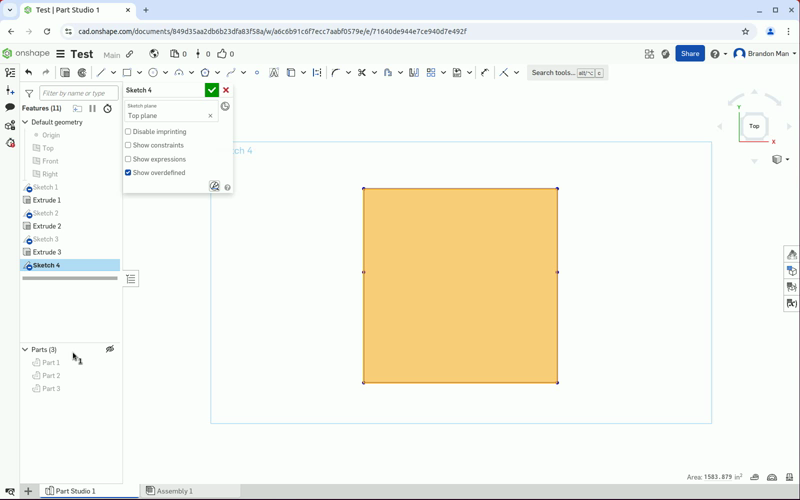
key(shift+y)
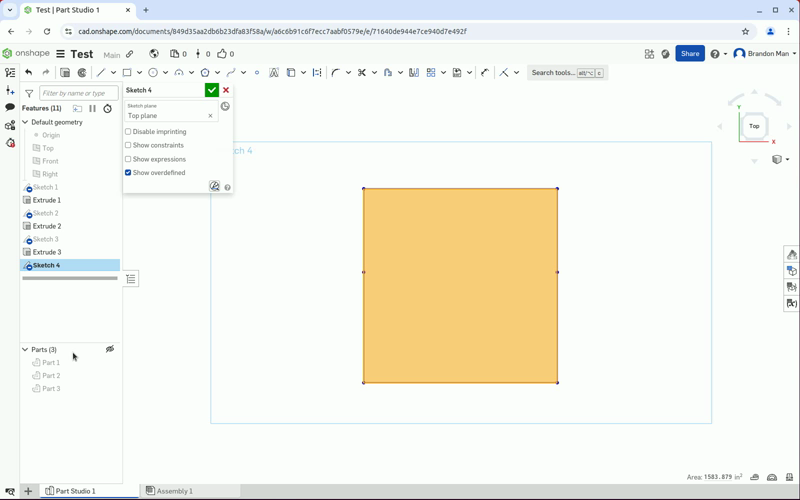
key(shift+e)
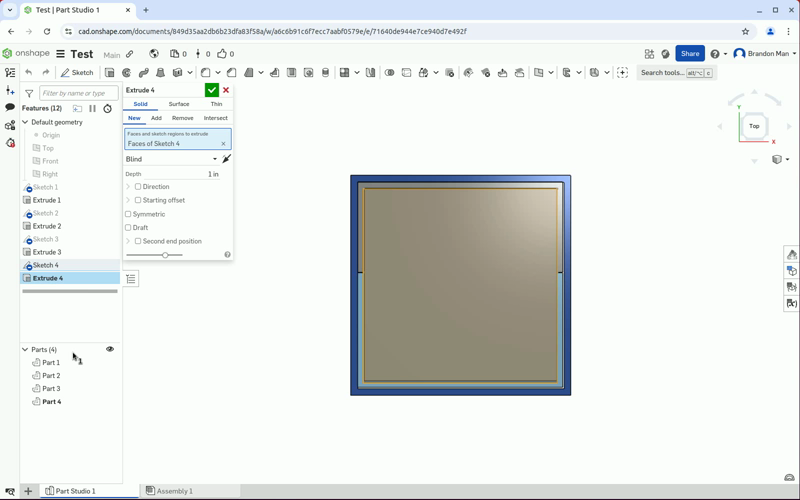
mouse_move(143, 106)
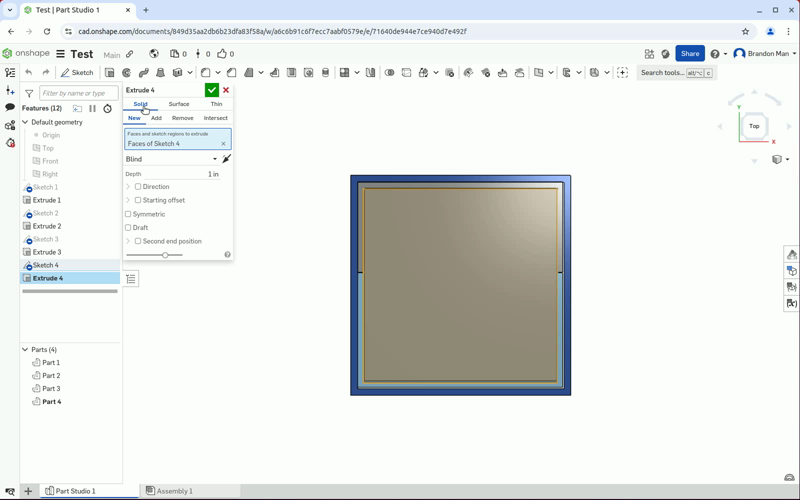
click(143, 106)
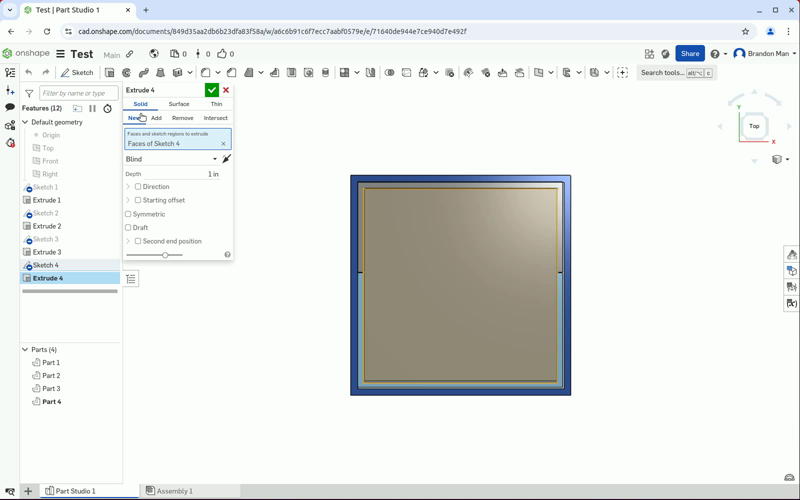
mouse_move(137, 120)
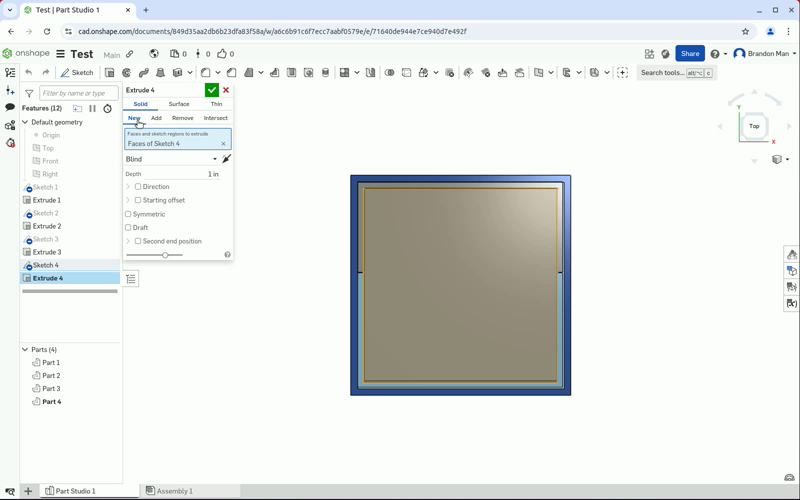
click(137, 120)
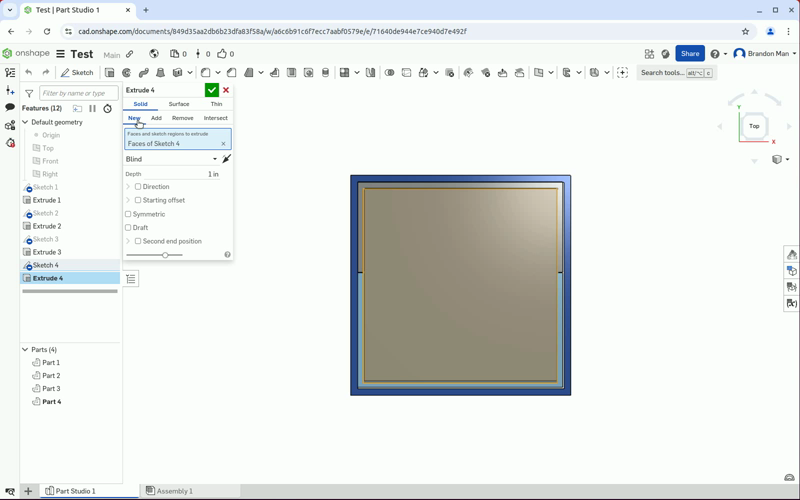
key(tab, 4)
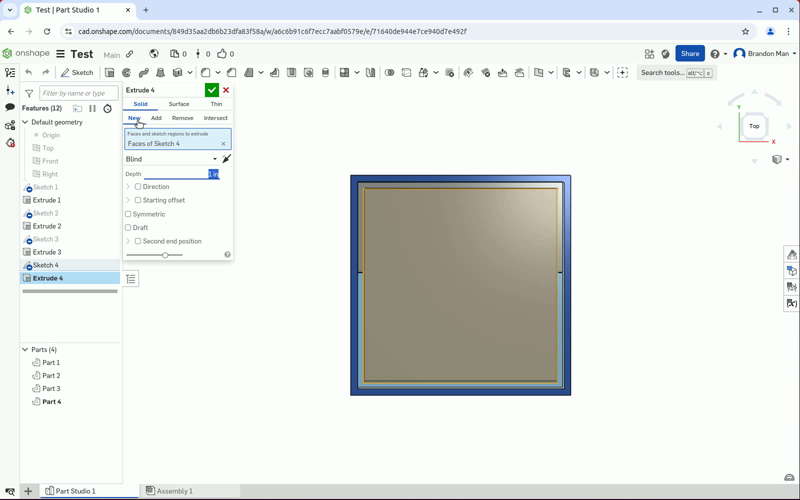
text(1.204)
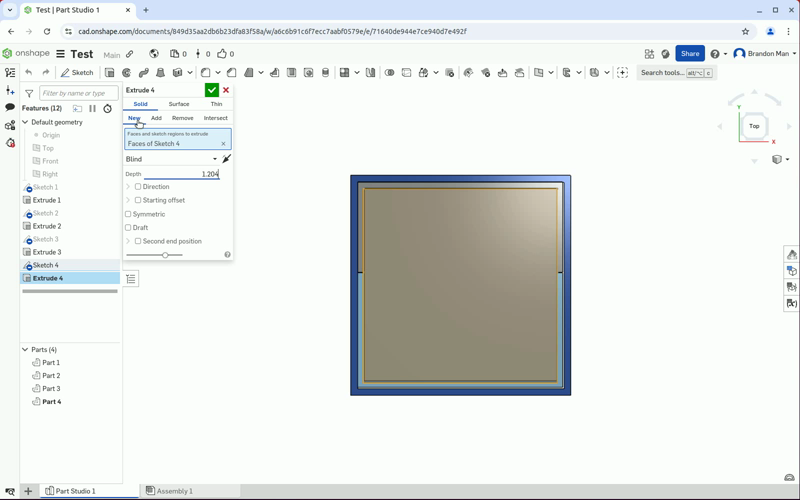
key(enter)
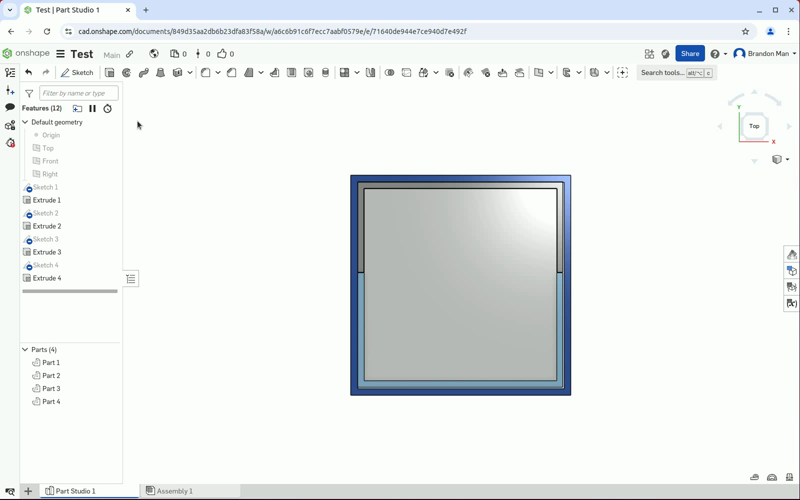
key(shift+h)
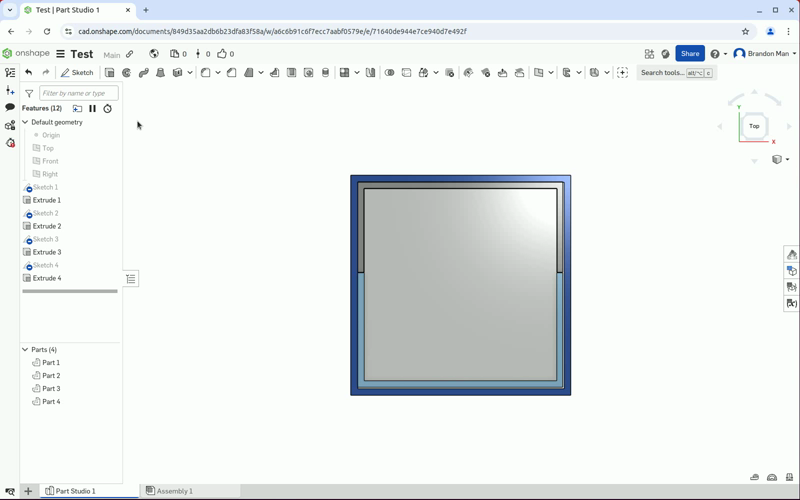
key(shift+h)
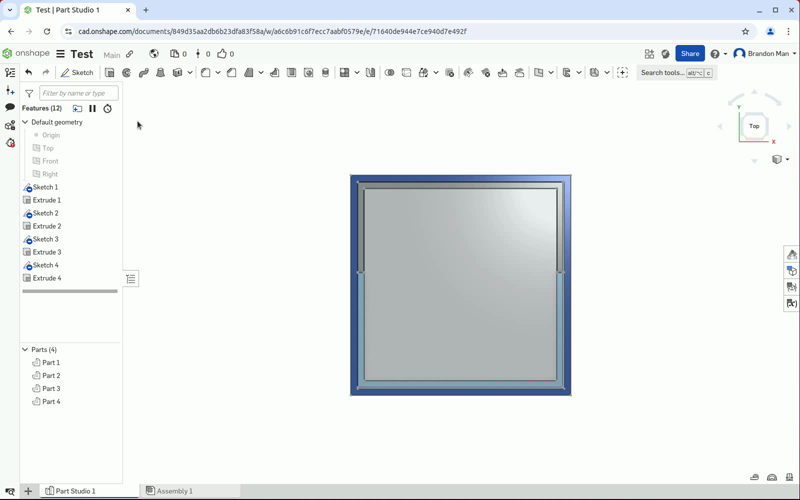
key(shift+7)
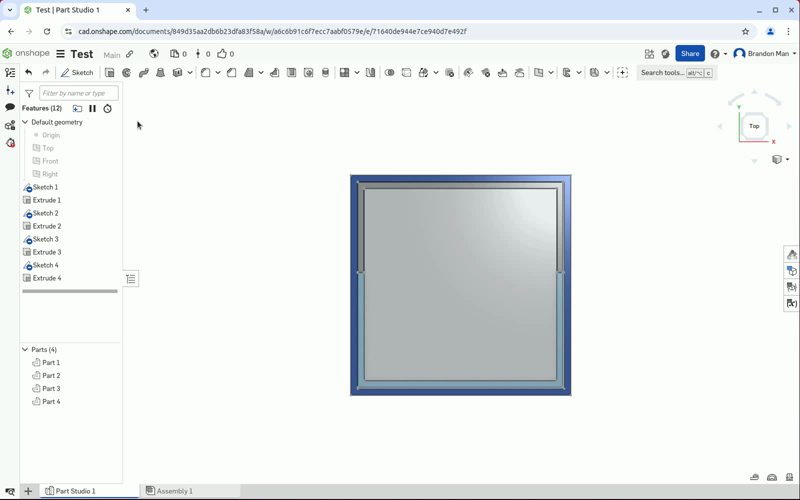
key(up, 3)
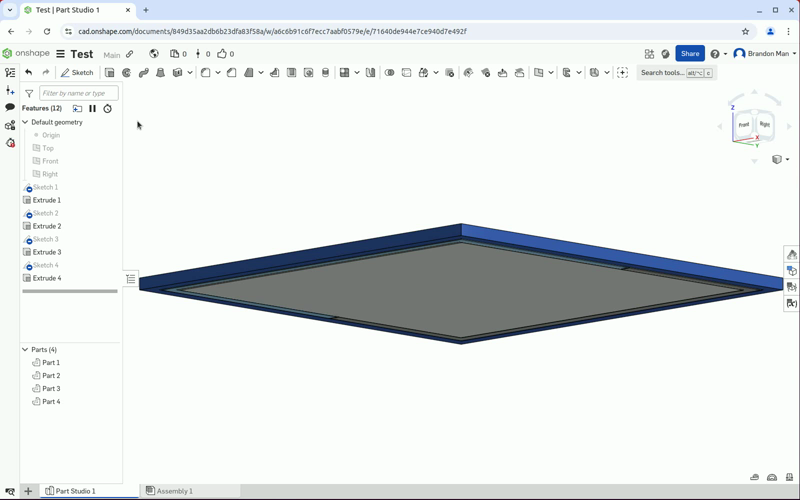
key(left, 3)
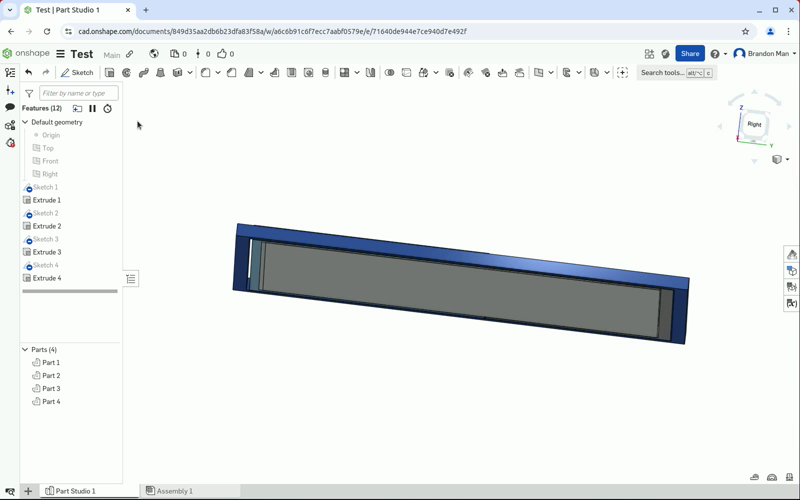
key(right, 3)
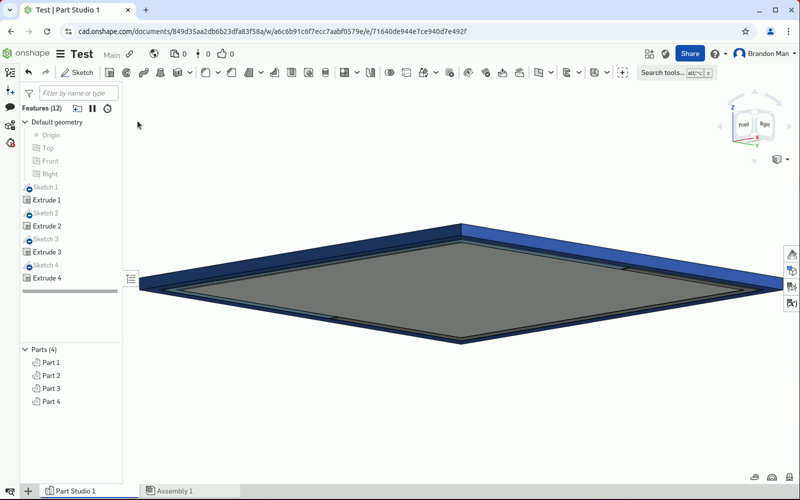
key(down, 3)
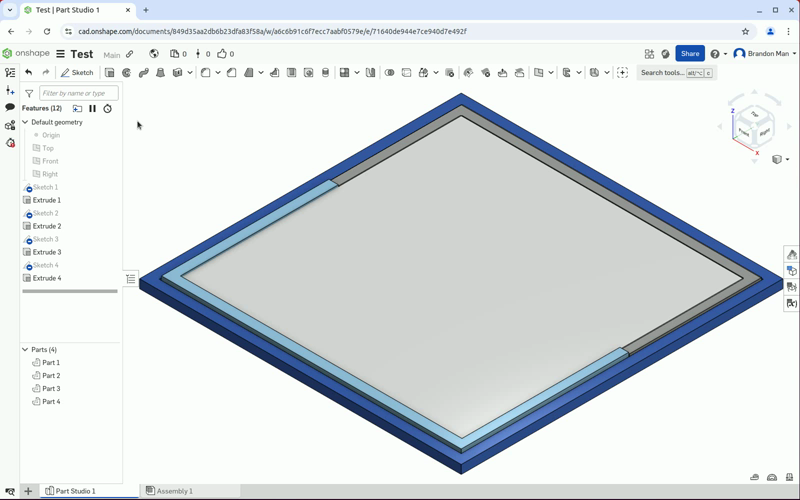
mouse_move(73, 189)
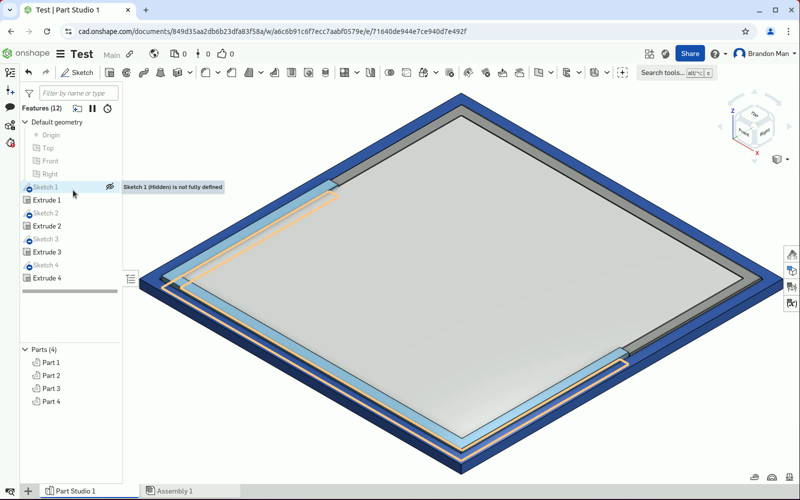
click(73, 189)